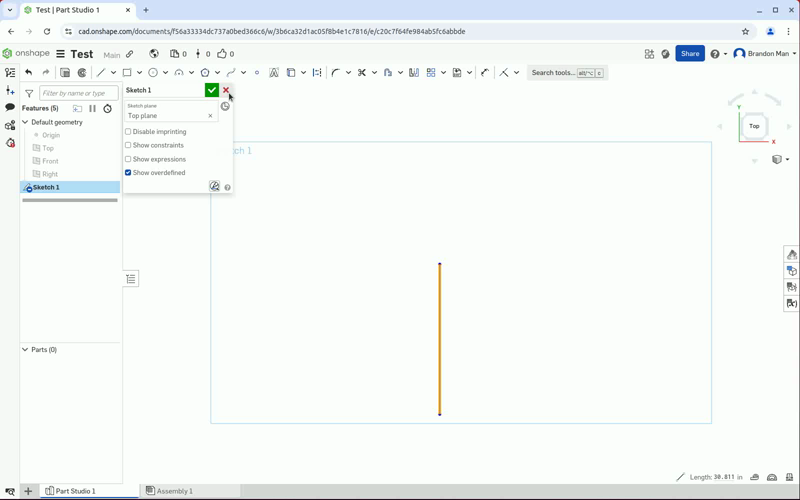
key(shift+h)
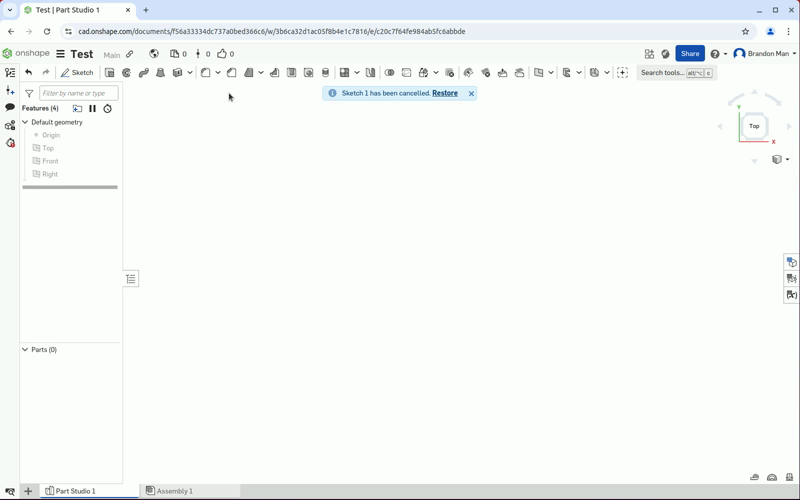
mouse_move(73, 352)
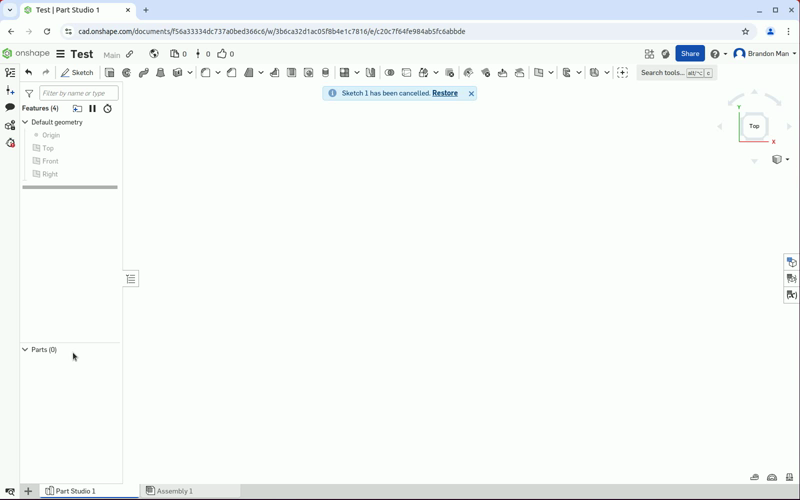
key(y)
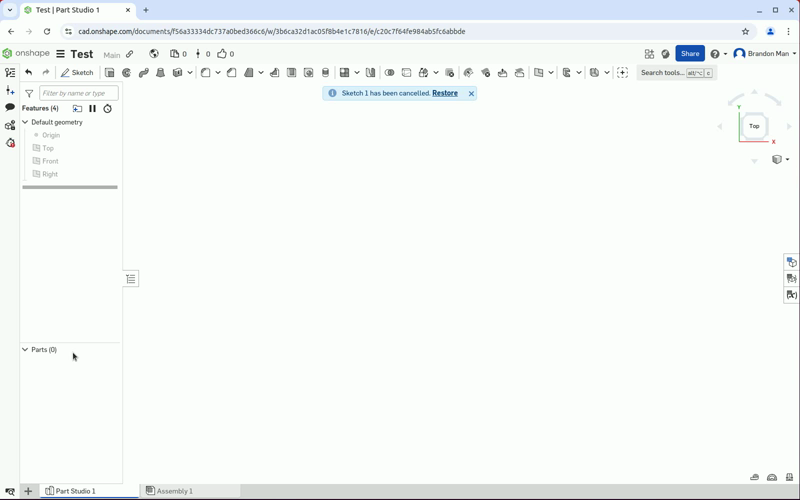
key(shift+p)
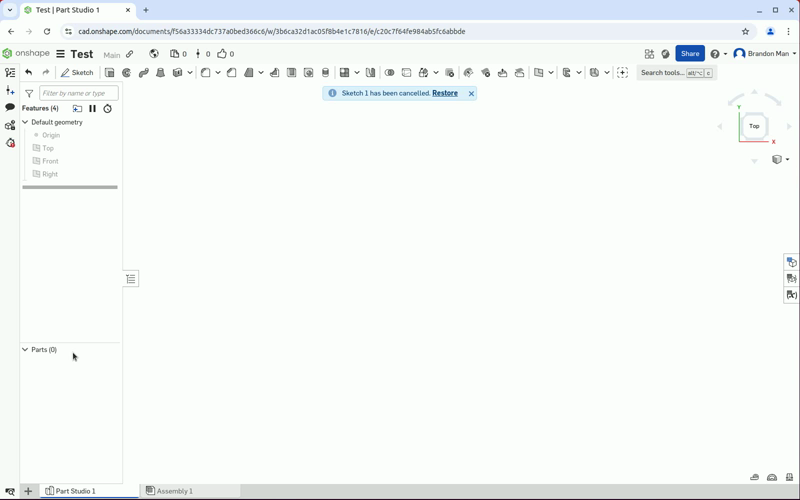
key(space)
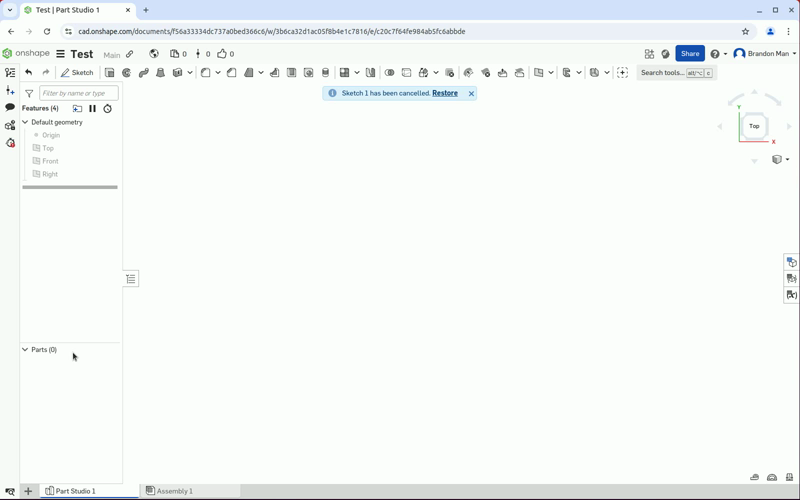
key_down(shift)
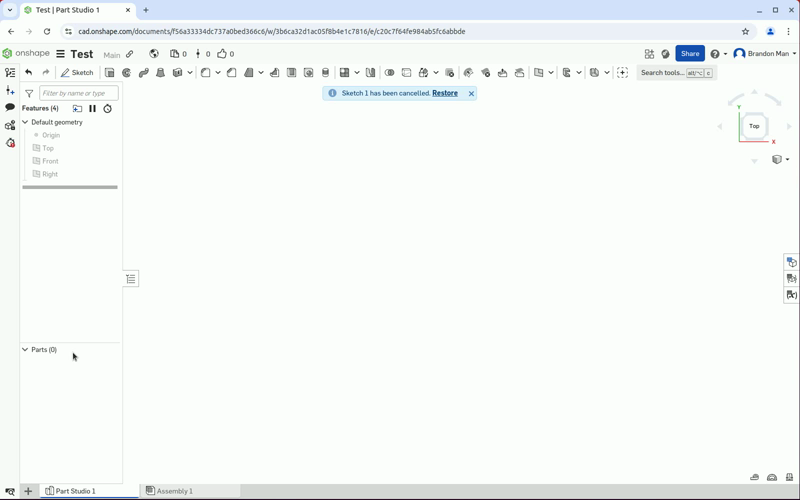
key(up)
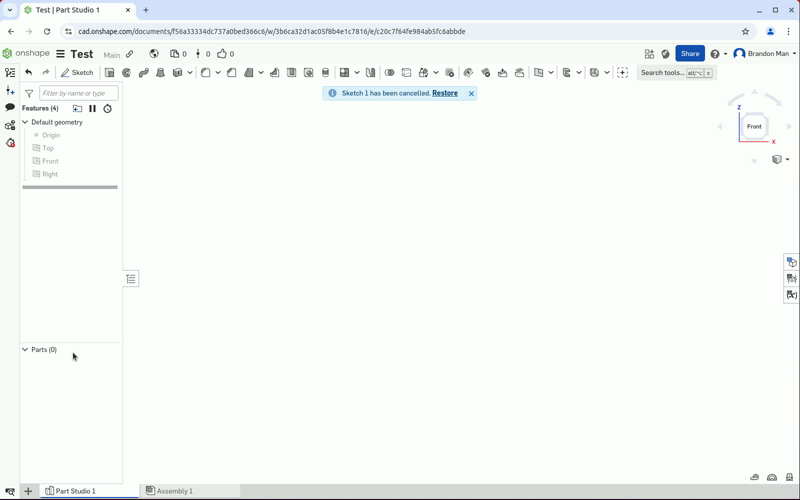
key_up(shift)
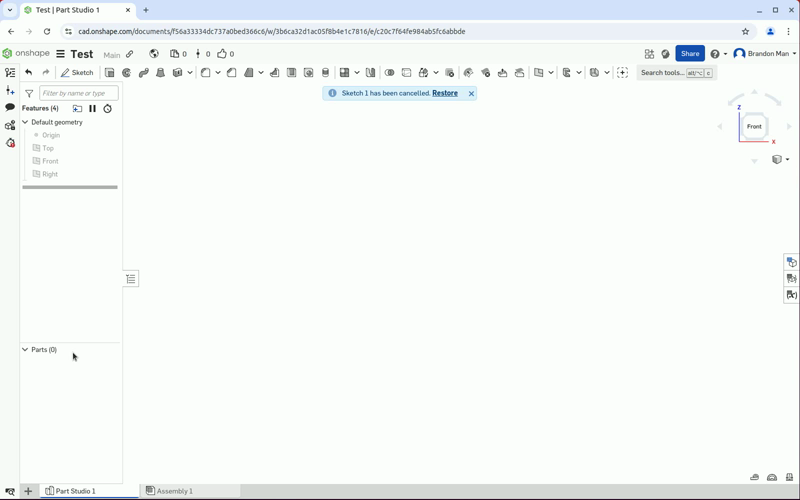
mouse_move(73, 352)
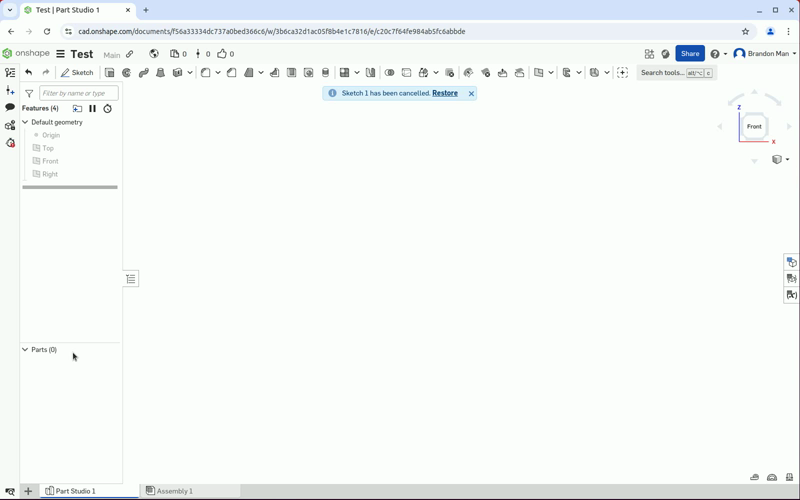
key(shift+y)
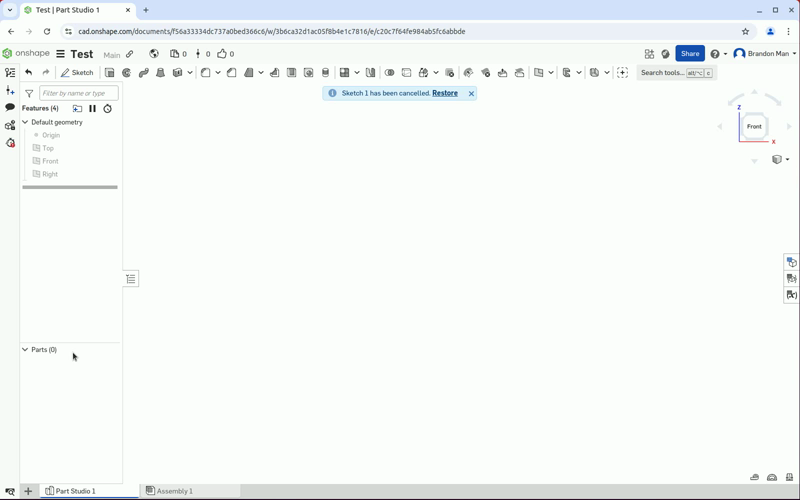
key(shift+s)
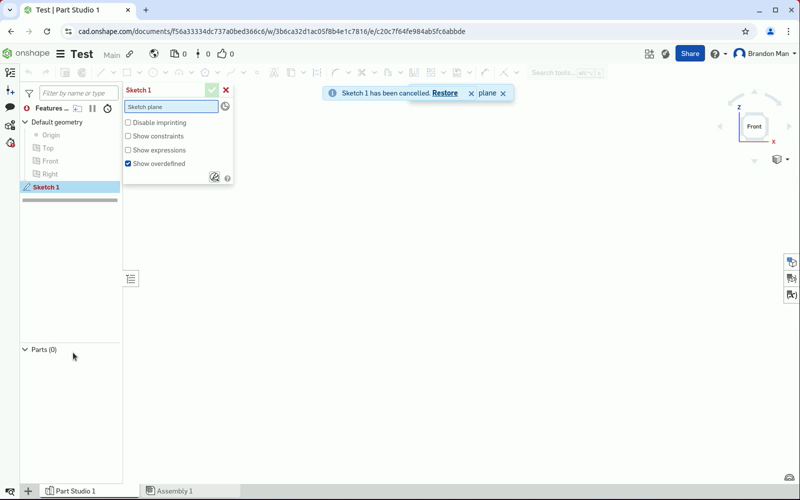
mouse_move(73, 163)
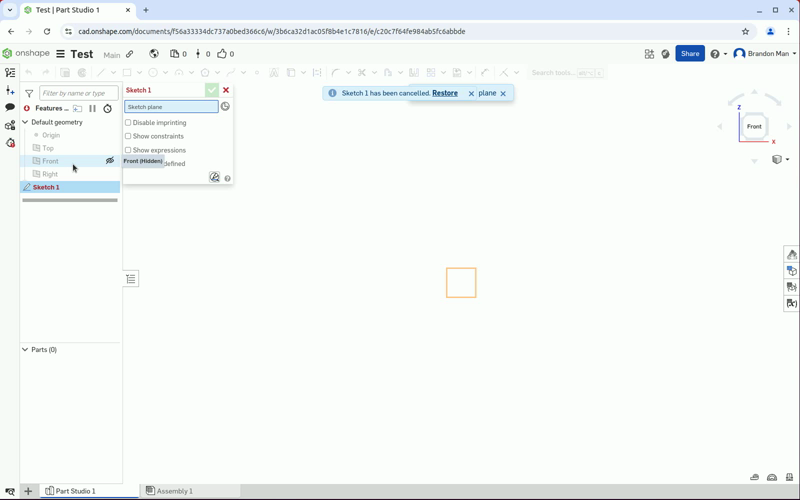
click(73, 163)
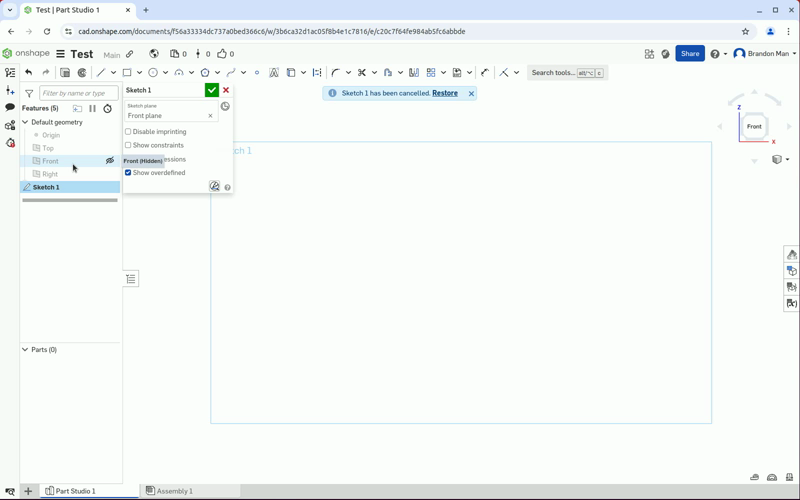
mouse_move(73, 352)
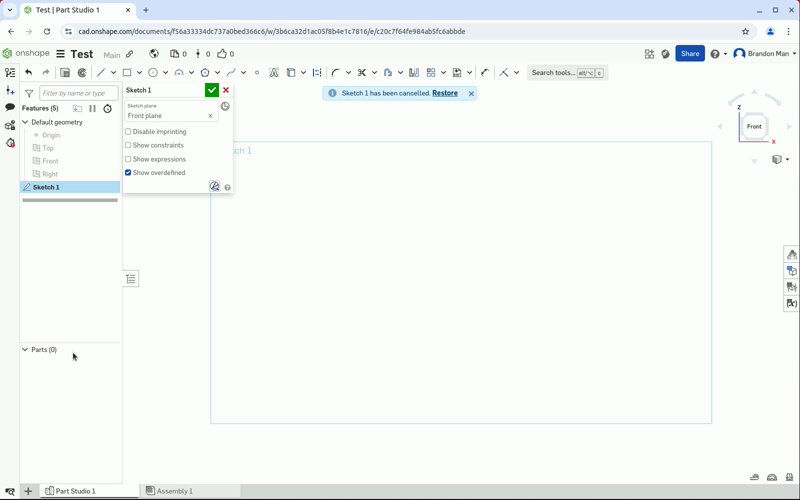
key(y)
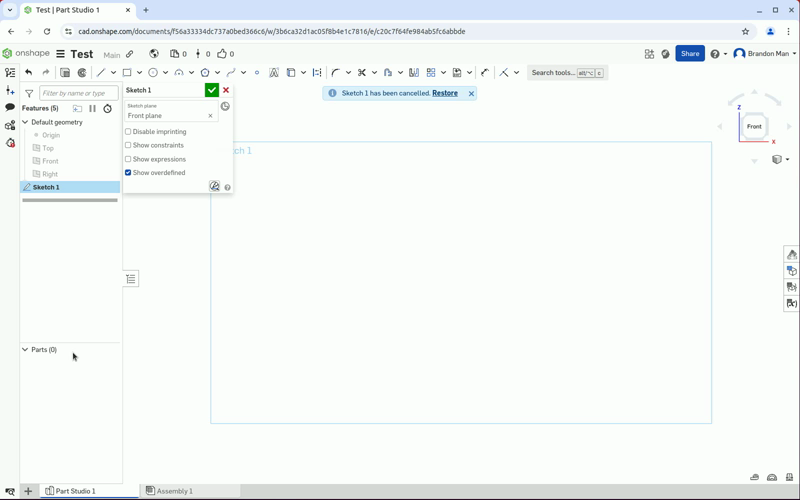
key(l)
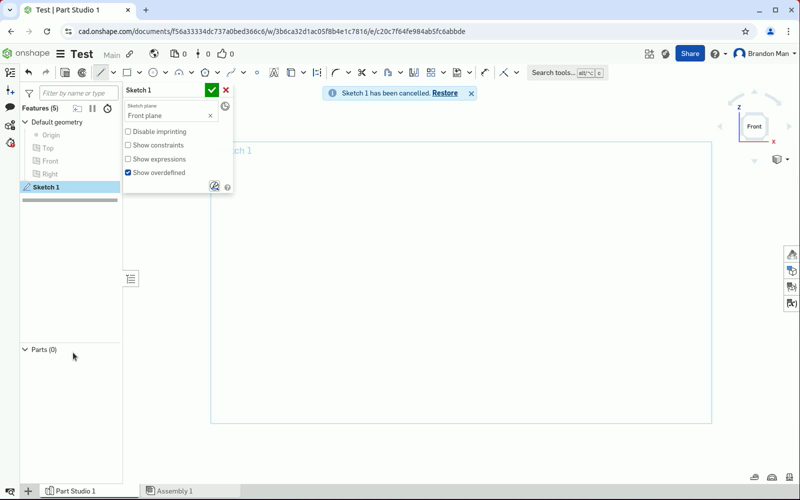
key_down(shift)
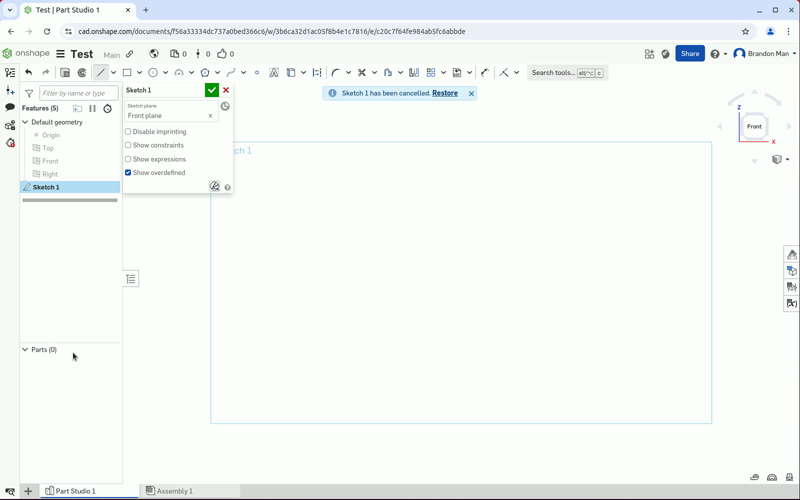
mouse_move(460, 282)
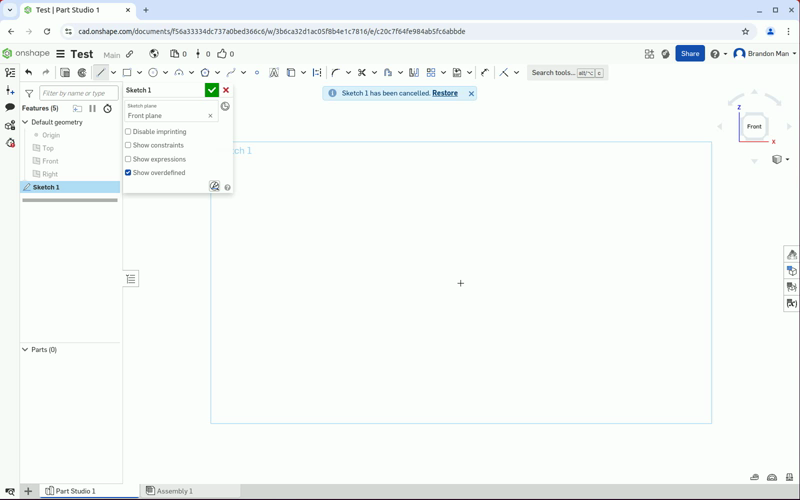
click(460, 282)
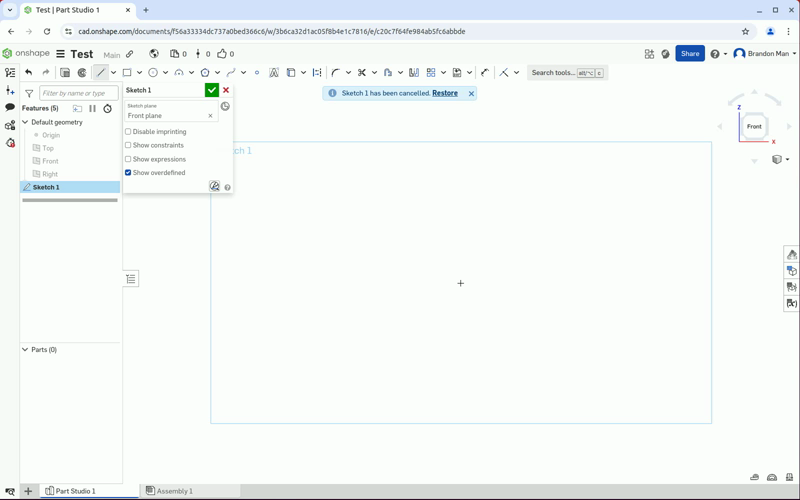
key_up(shift)
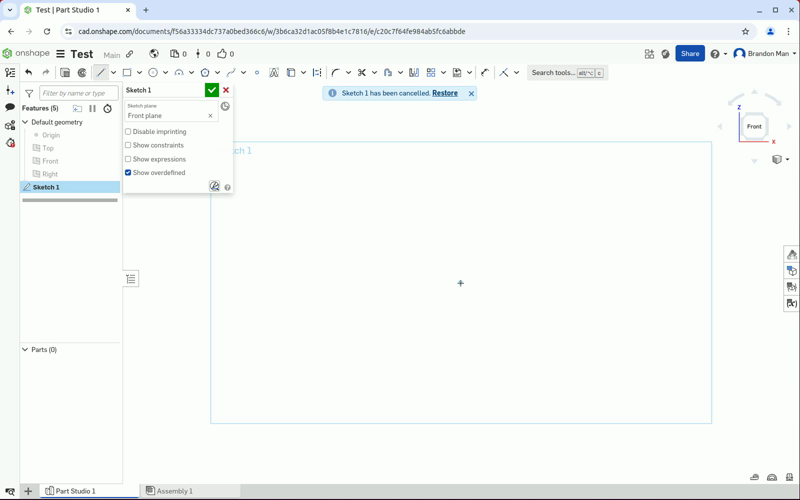
key_down(shift)
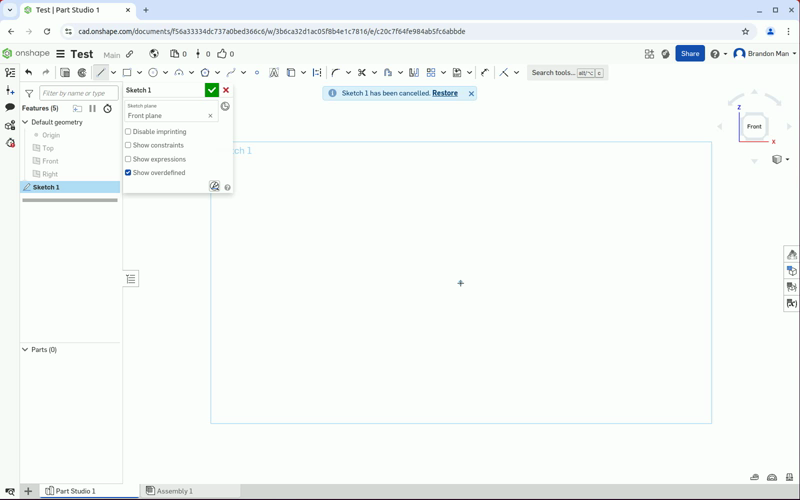
mouse_move(573, 282)
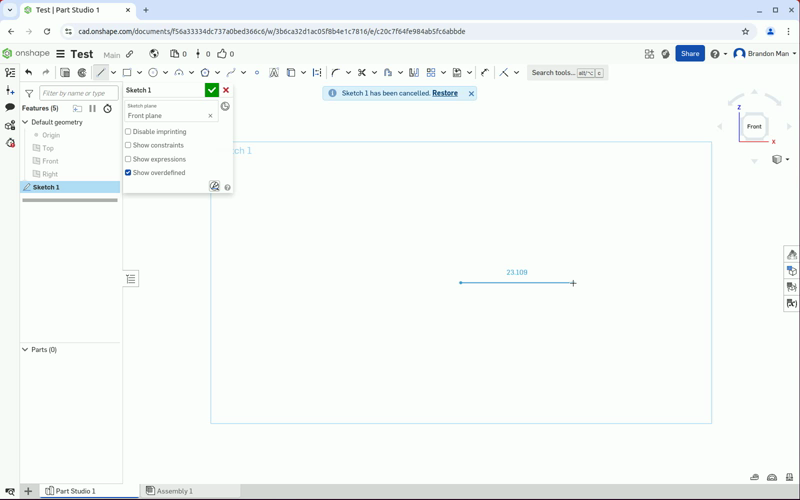
click(573, 282)
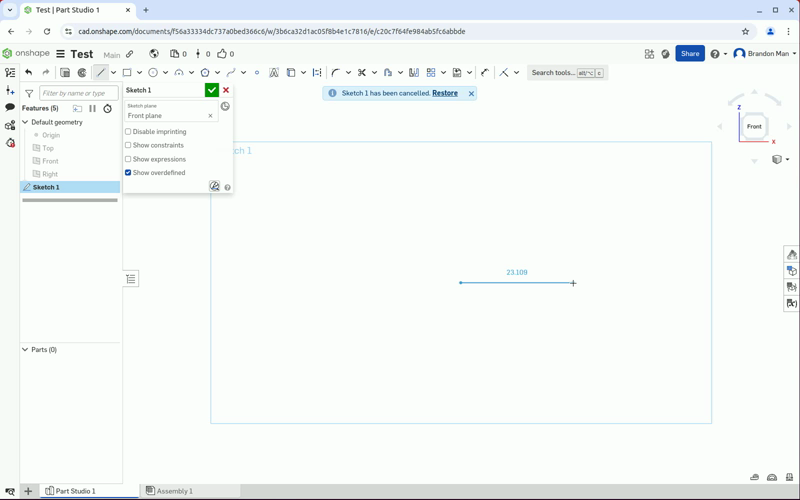
key_up(shift)
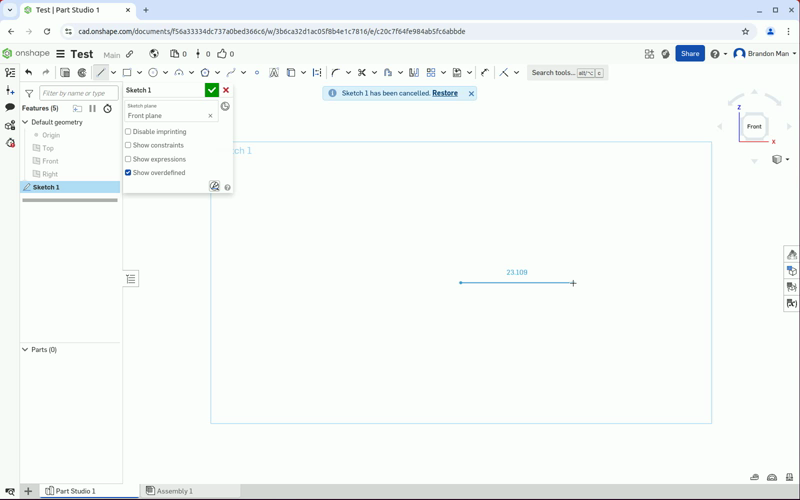
key_down(shift)
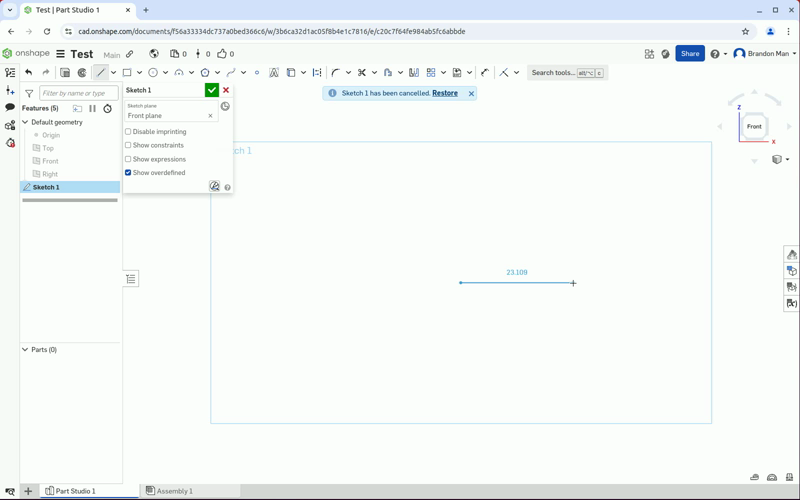
mouse_move(573, 198)
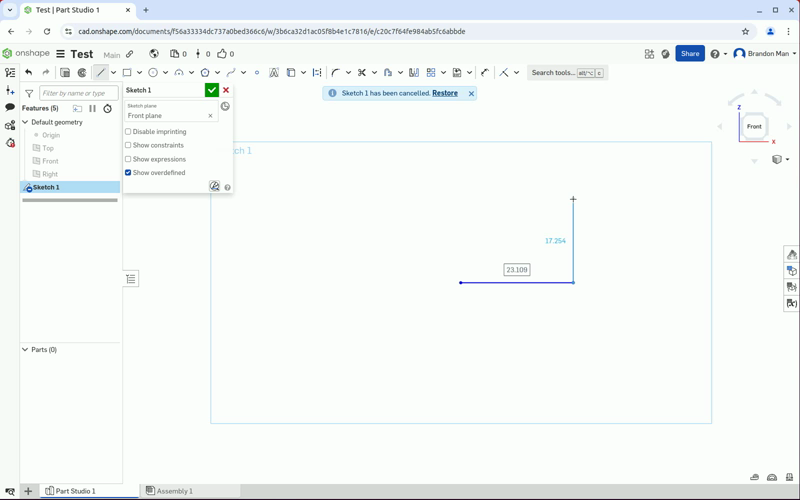
click(573, 198)
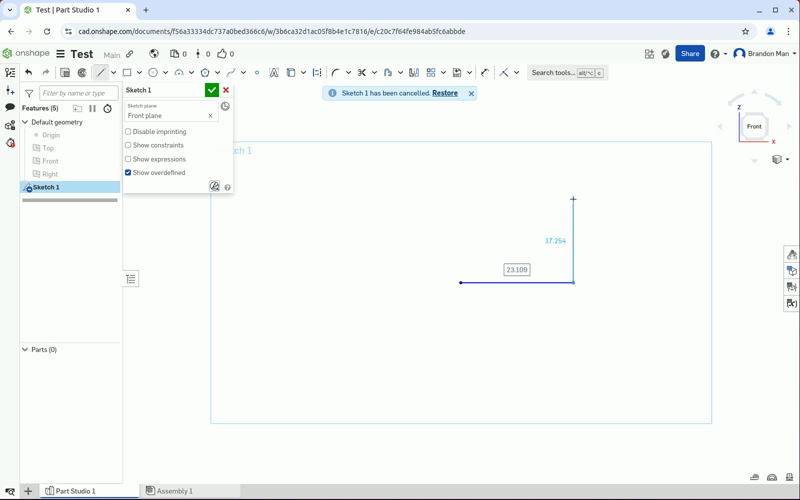
key_up(shift)
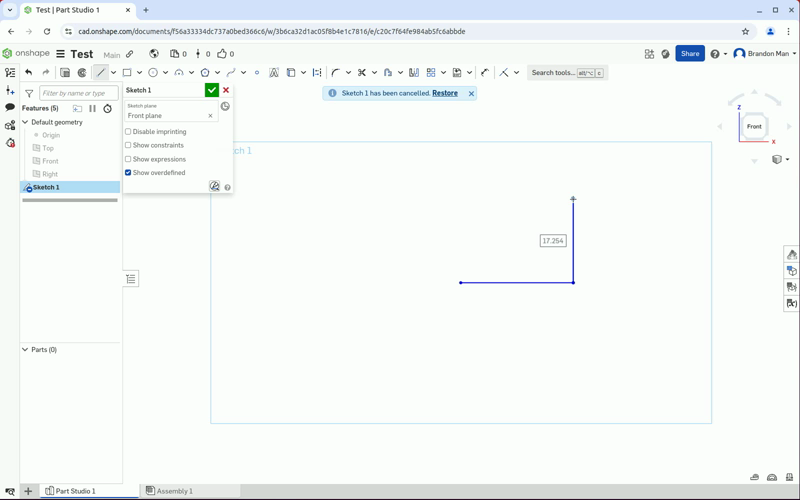
key_down(shift)
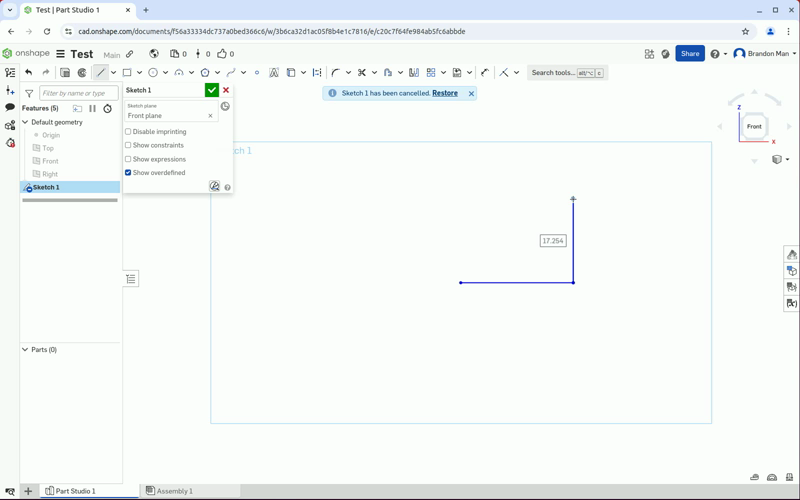
mouse_move(460, 198)
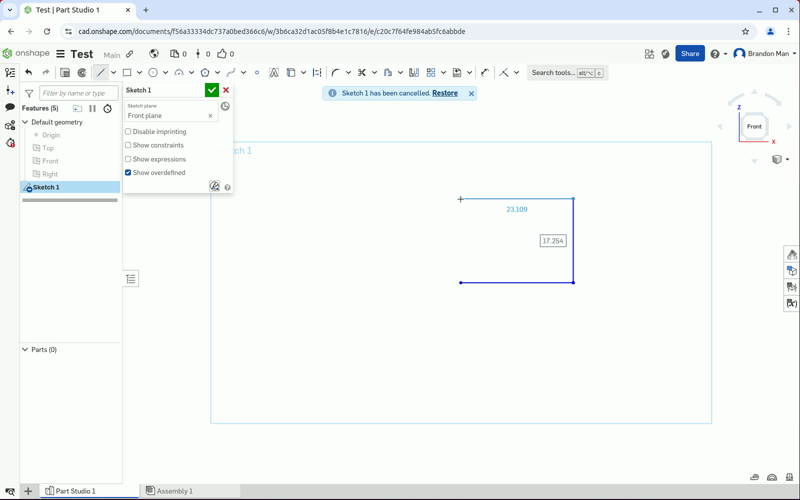
click(460, 198)
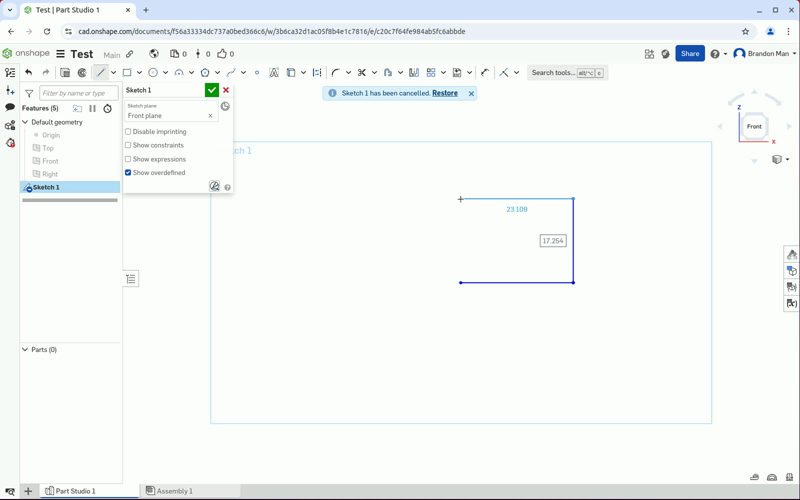
key_up(shift)
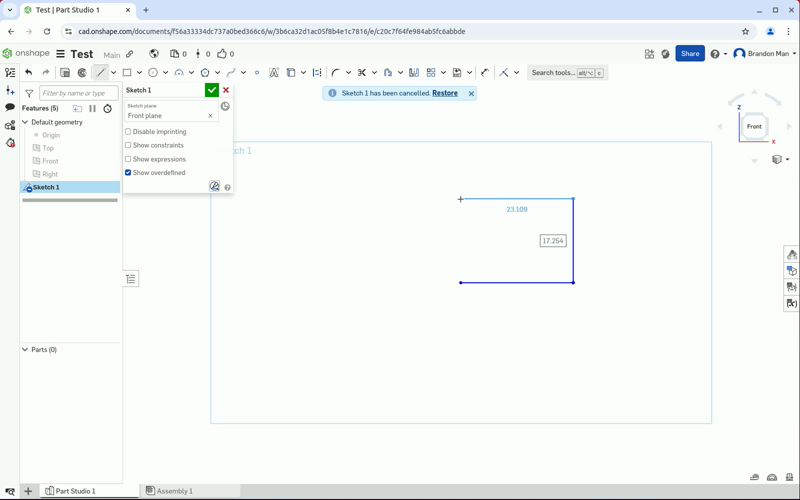
key_down(shift)
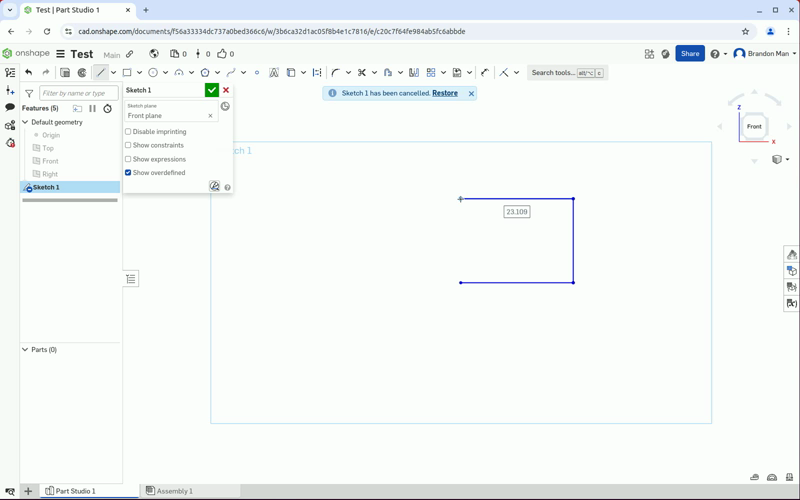
mouse_move(460, 282)
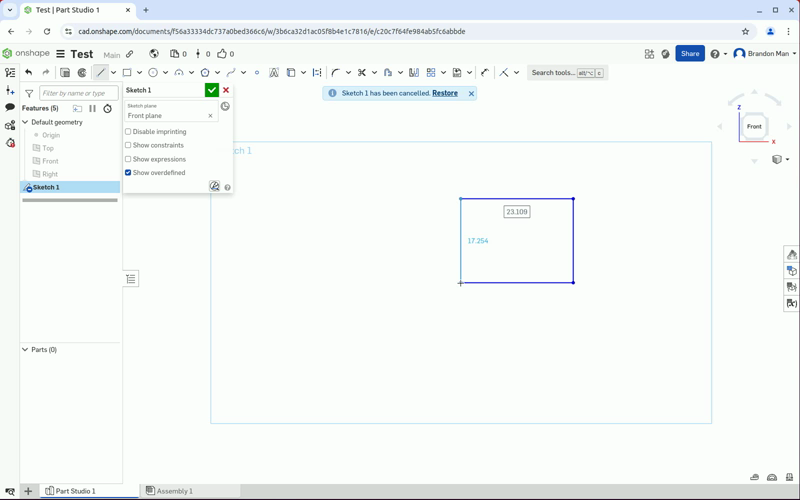
key_up(shift)
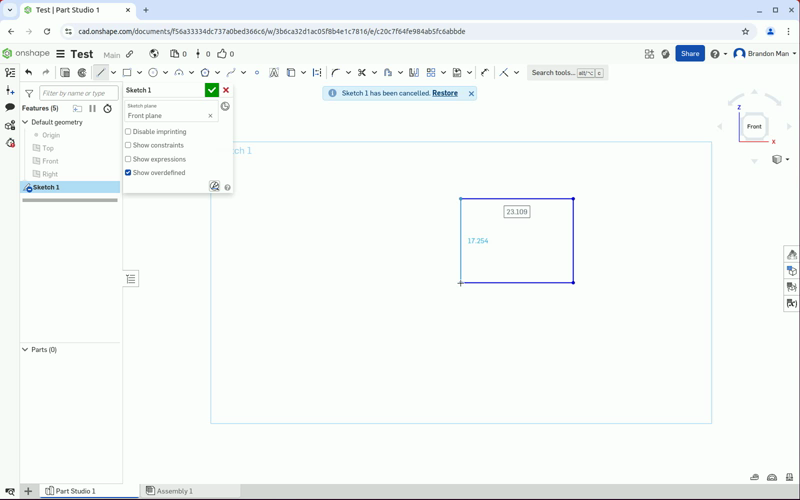
click(460, 282)
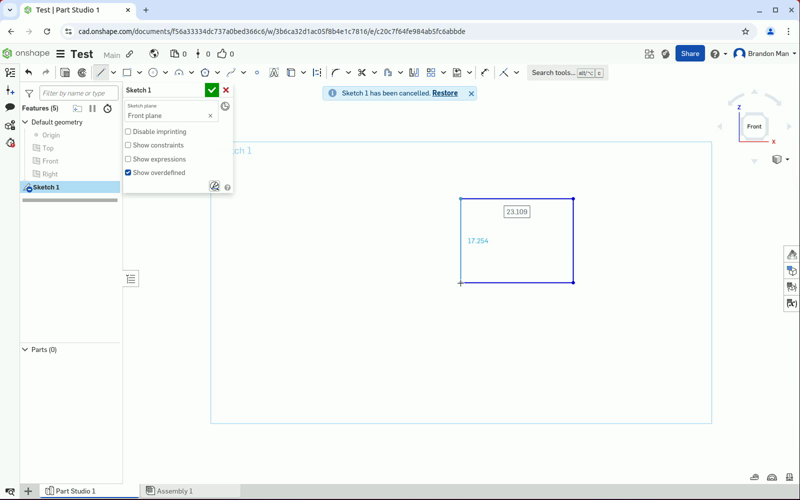
key(esc)
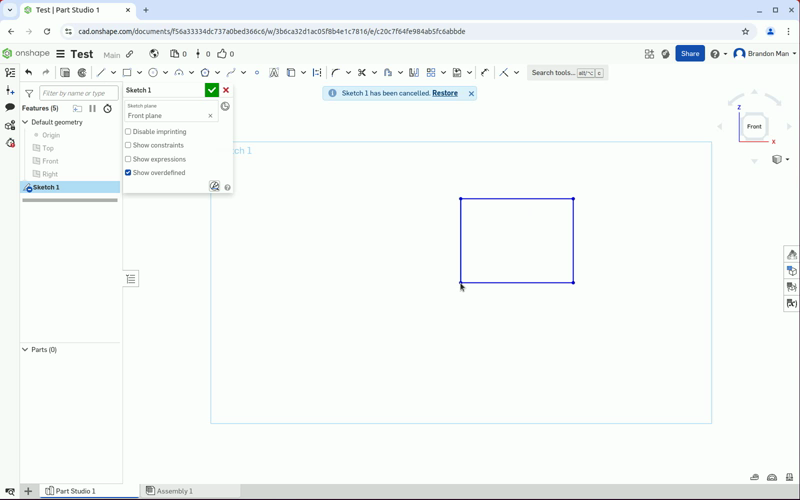
mouse_move(514, 207)
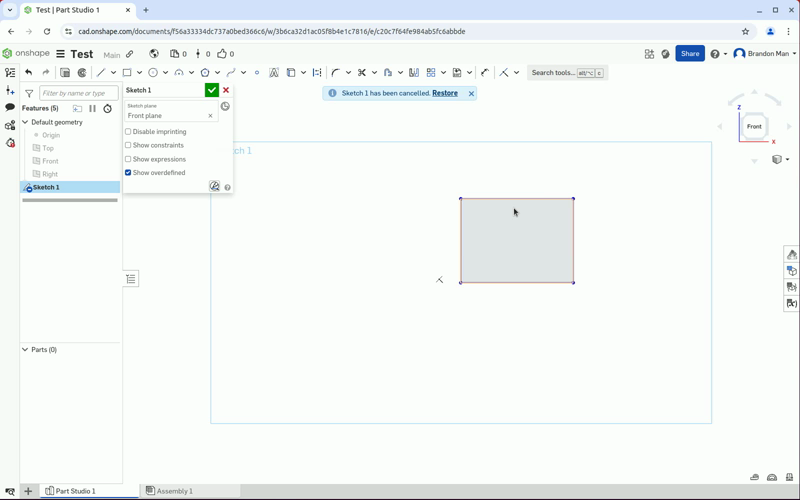
click(514, 207)
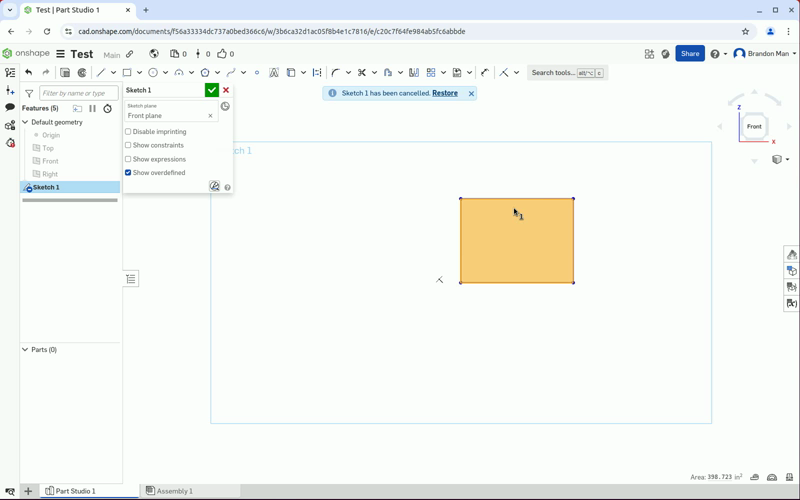
mouse_move(73, 352)
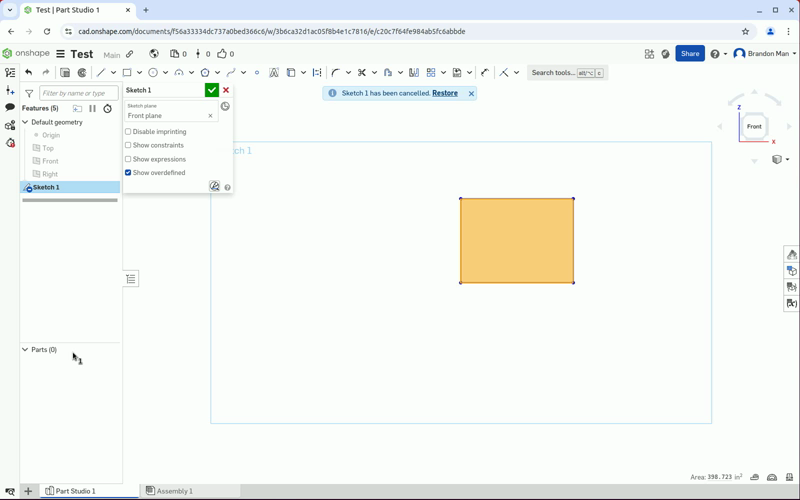
key(shift+y)
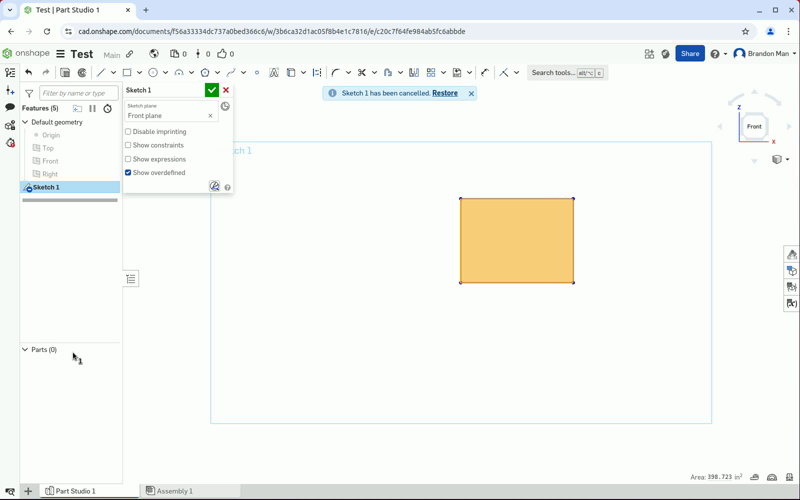
key(shift+e)
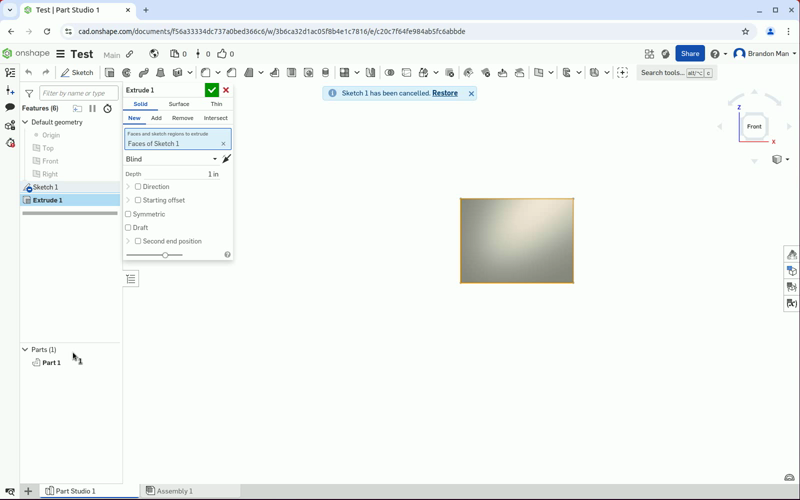
mouse_move(143, 106)
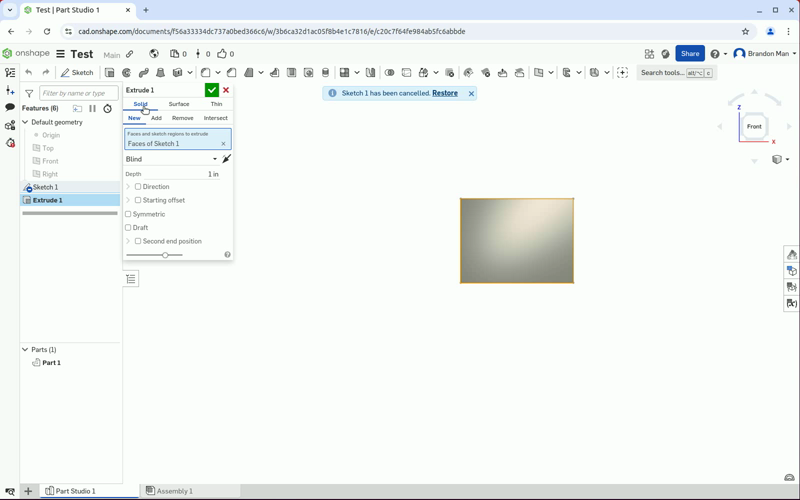
click(143, 106)
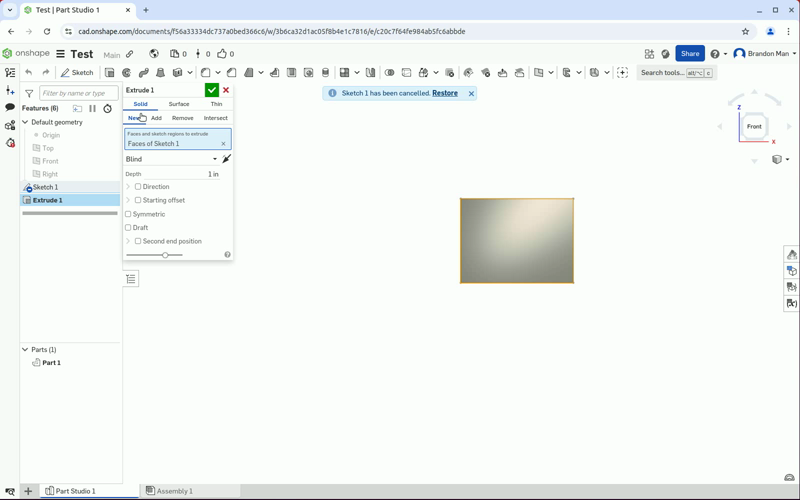
mouse_move(137, 120)
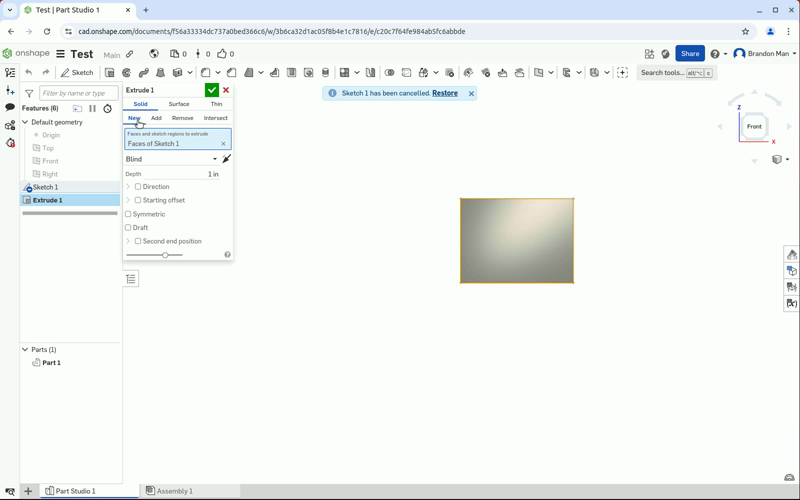
click(137, 120)
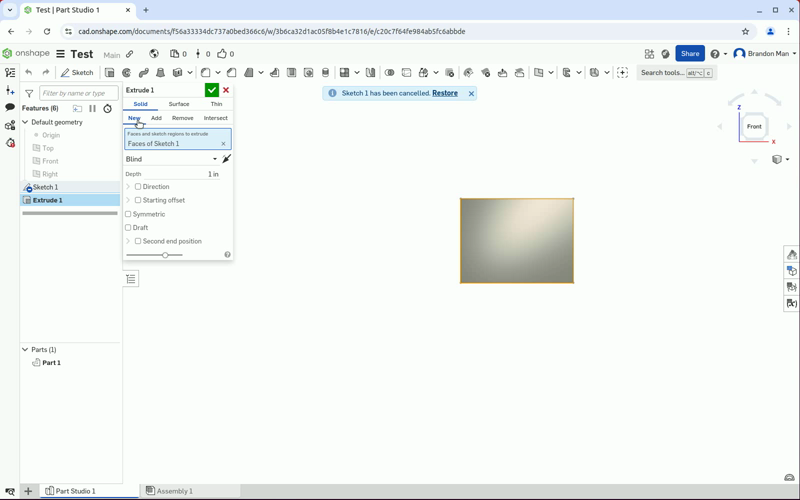
key(tab, 4)
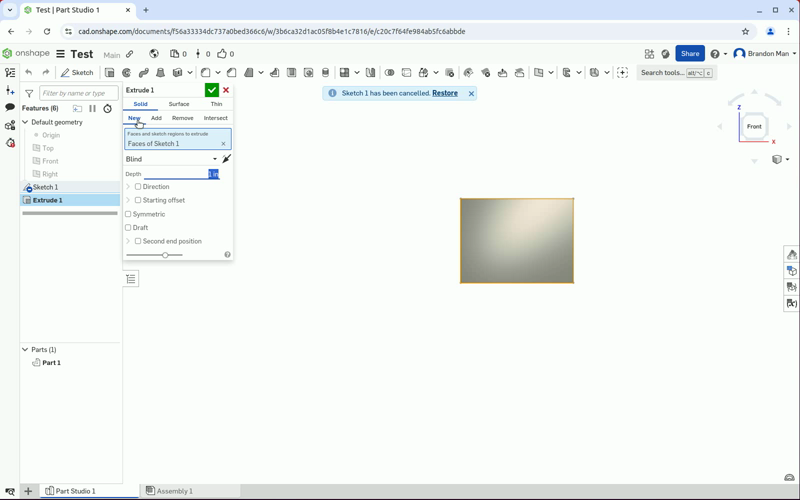
text(14.443)
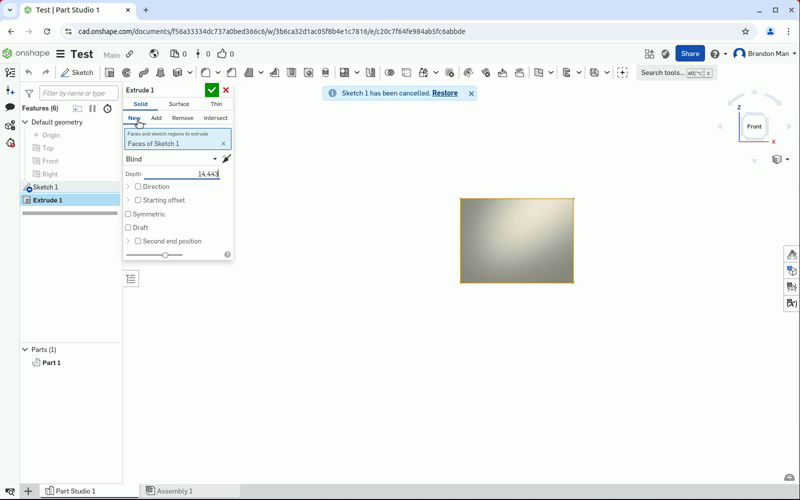
key(enter)
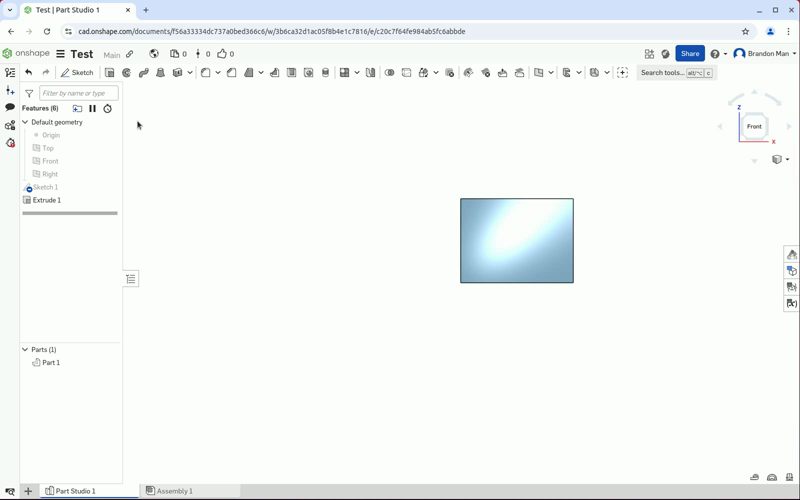
key(shift+h)
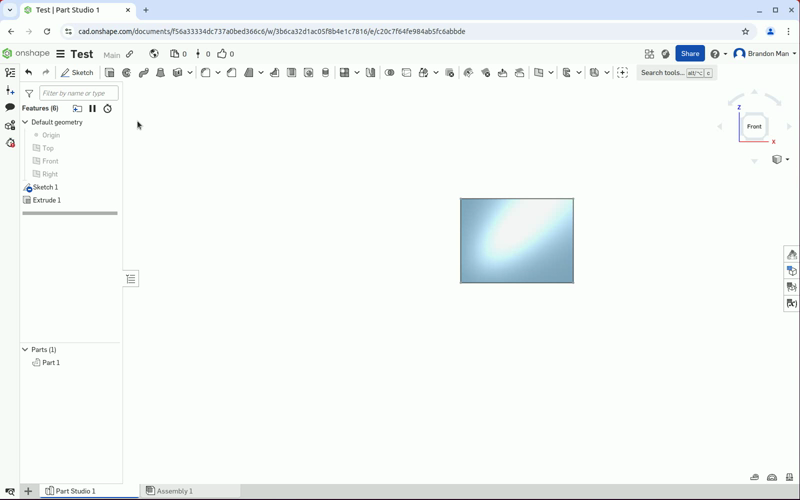
key(shift+h)
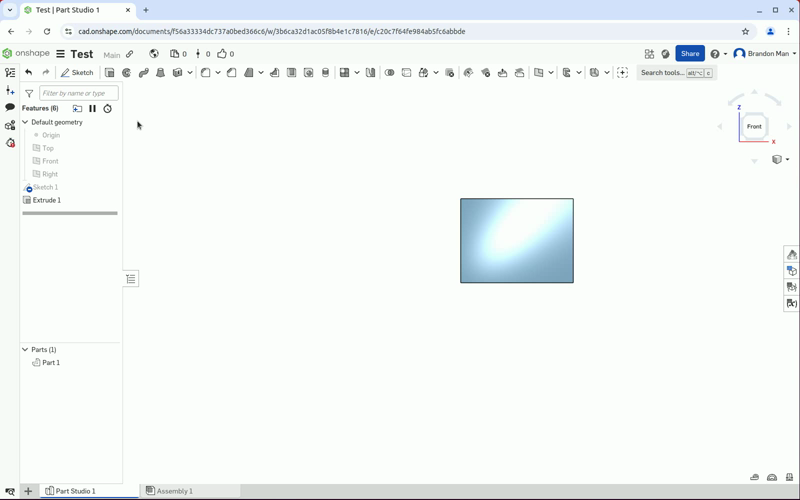
mouse_move(73, 189)
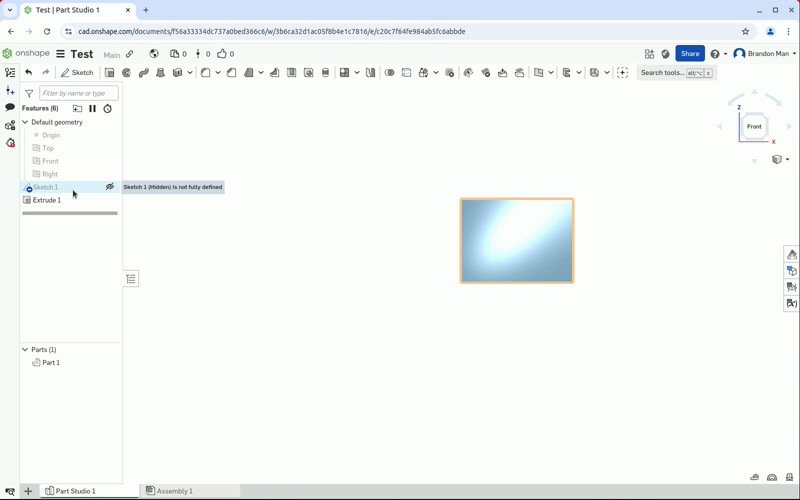
click(73, 189)
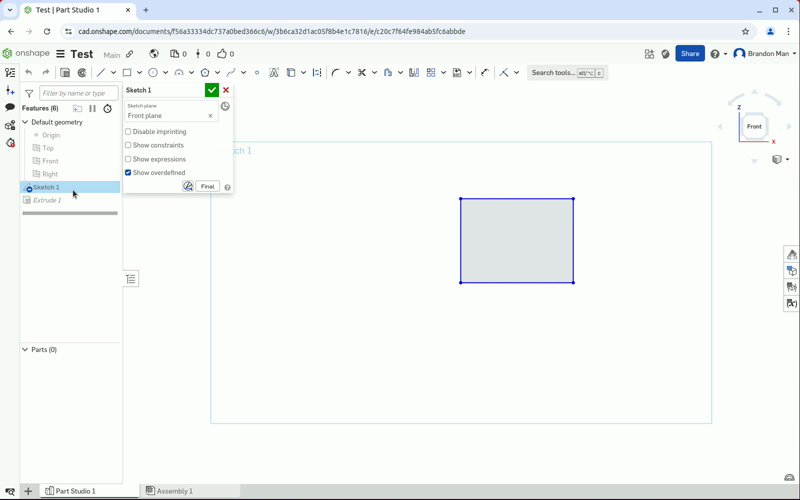
mouse_move(229, 92)
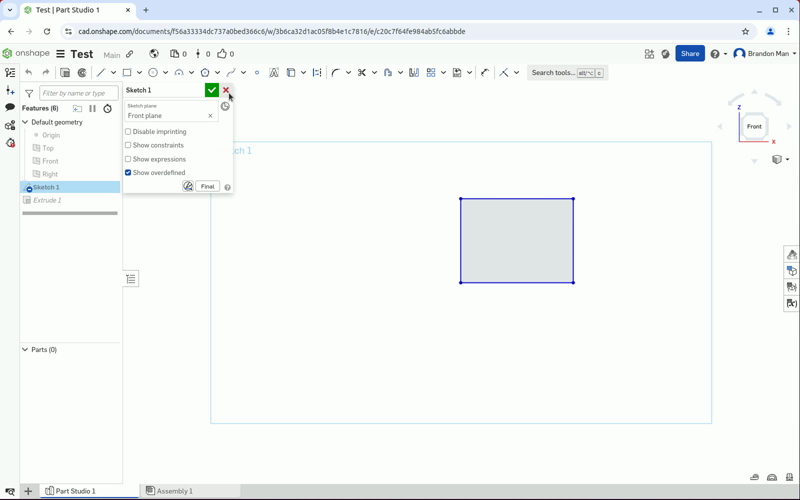
click(229, 92)
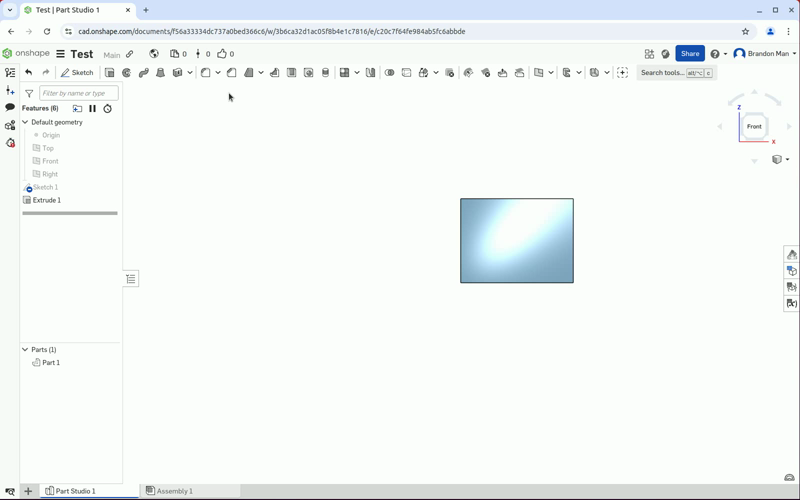
mouse_move(73, 352)
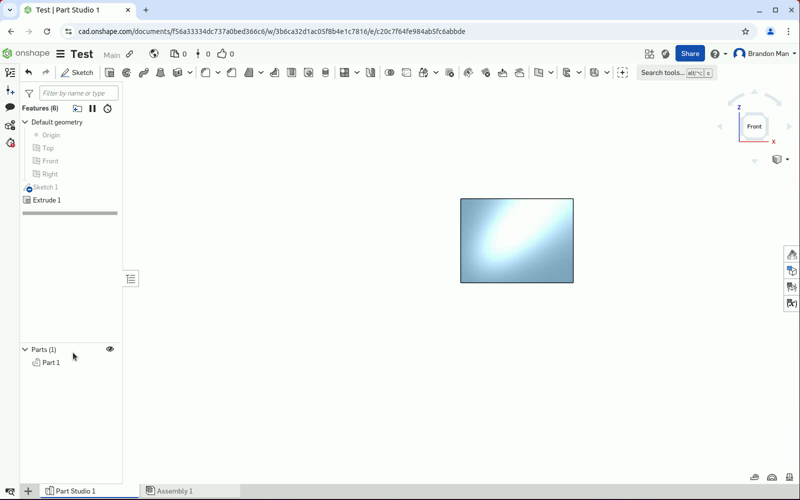
key(y)
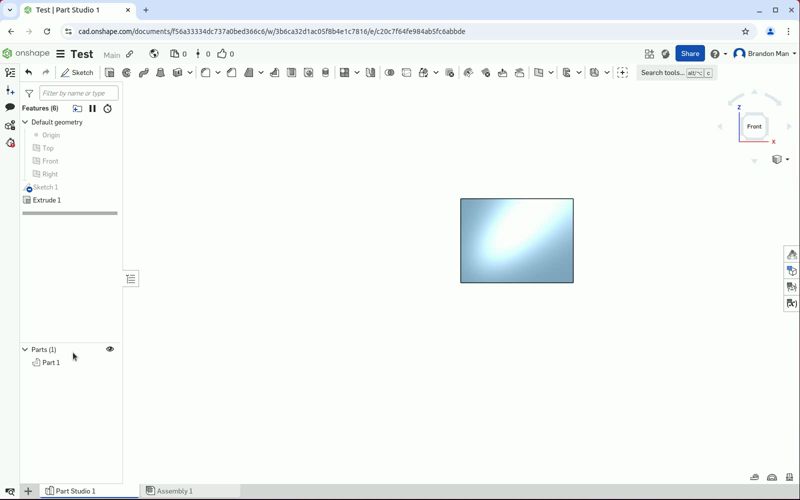
key(shift+p)
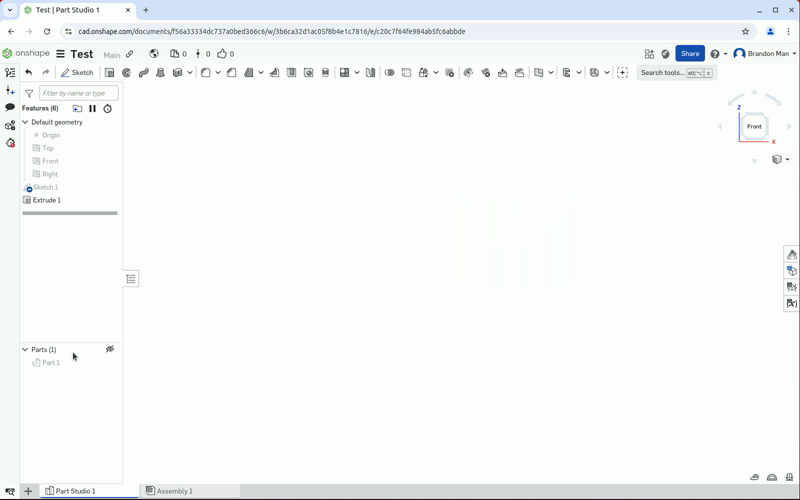
key(space)
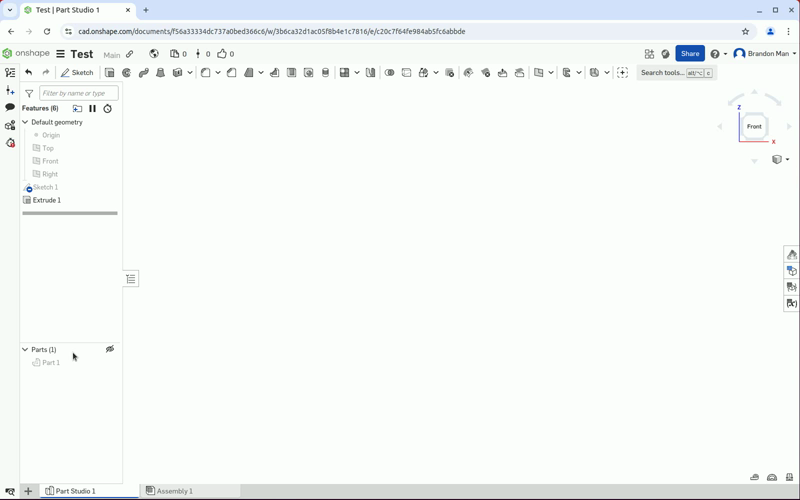
key_down(shift)
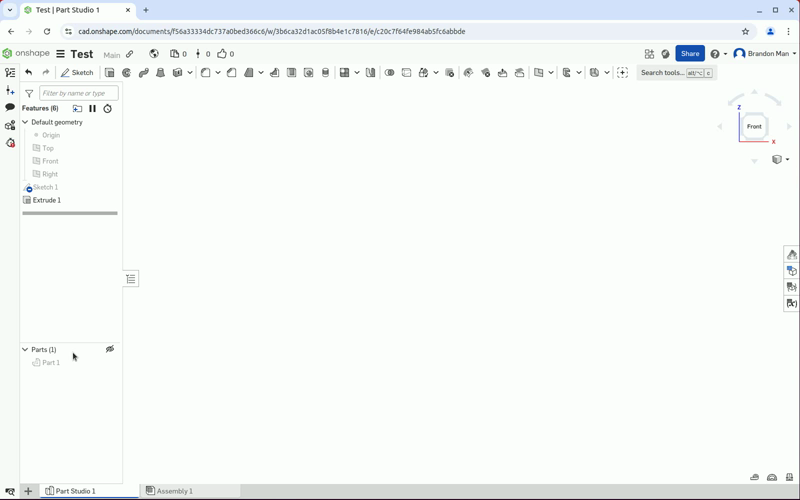
key(left)
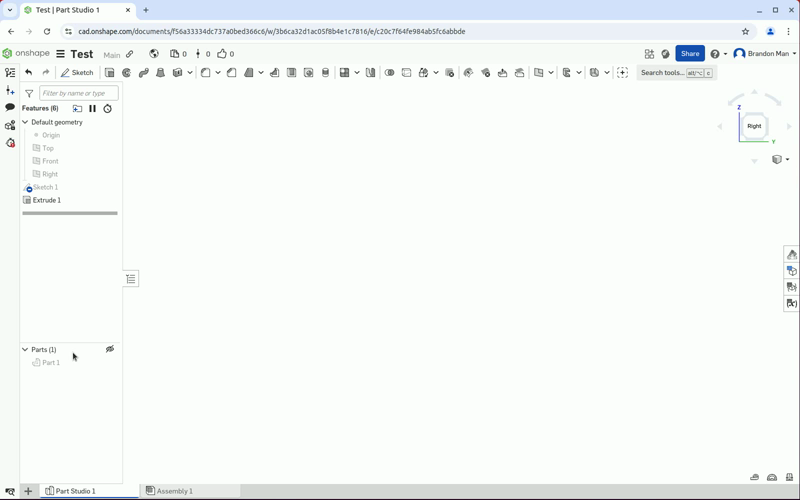
key_up(shift)
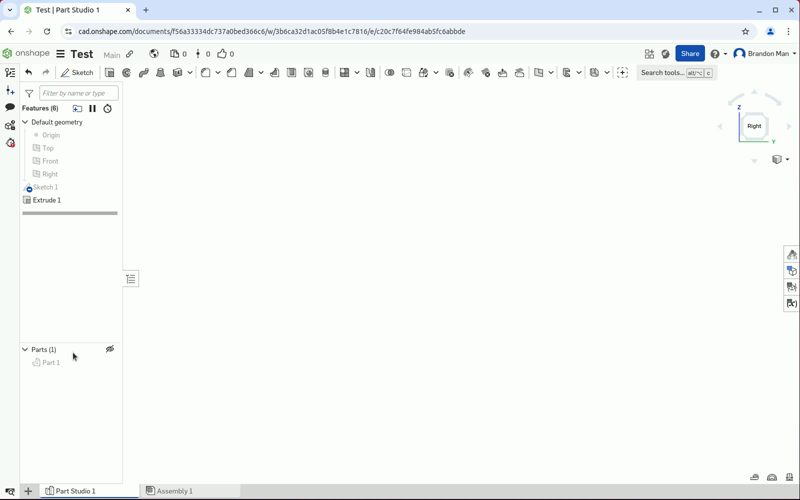
mouse_move(73, 352)
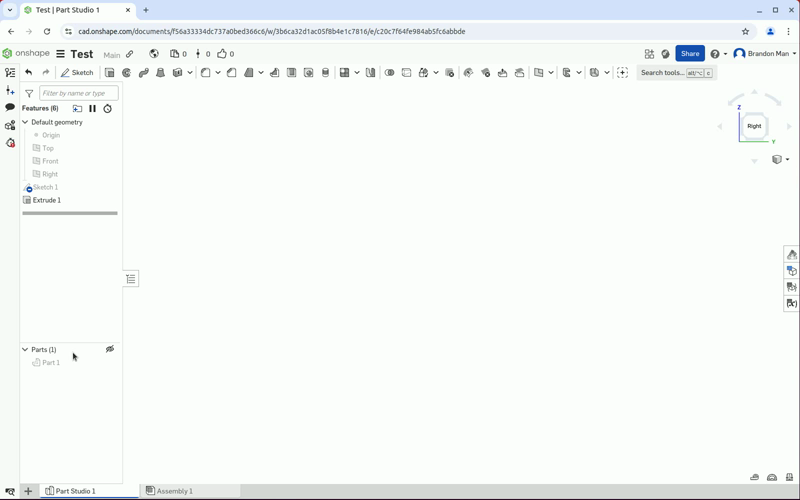
key(shift+y)
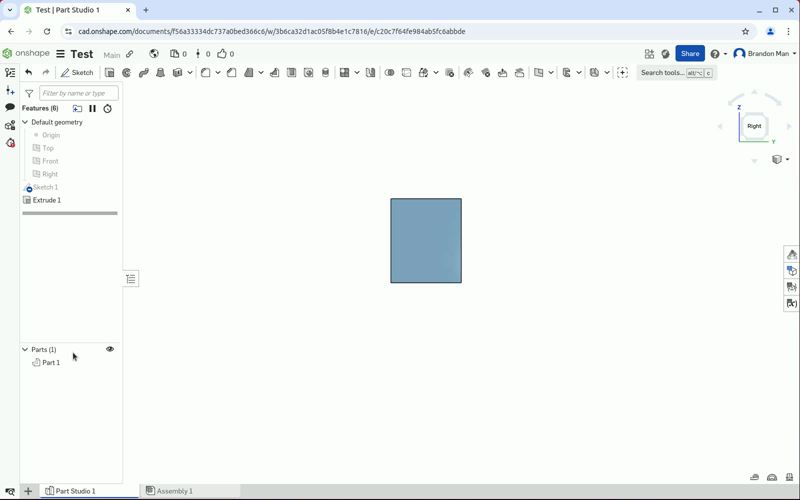
mouse_move(541, 75)
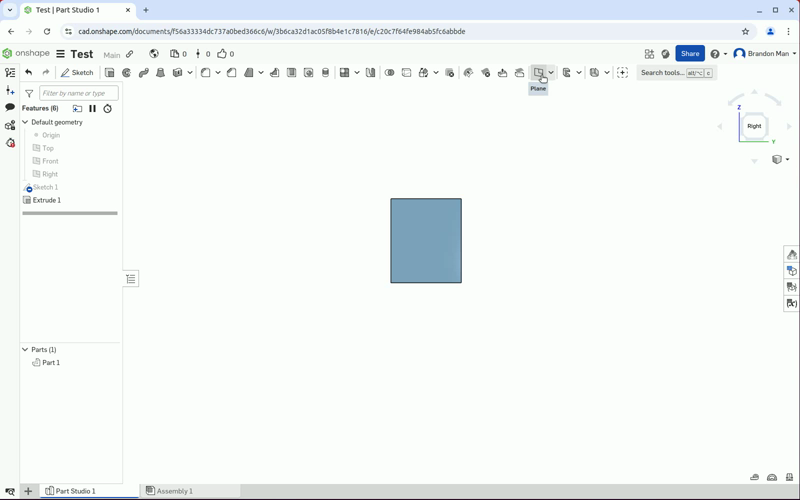
click(541, 75)
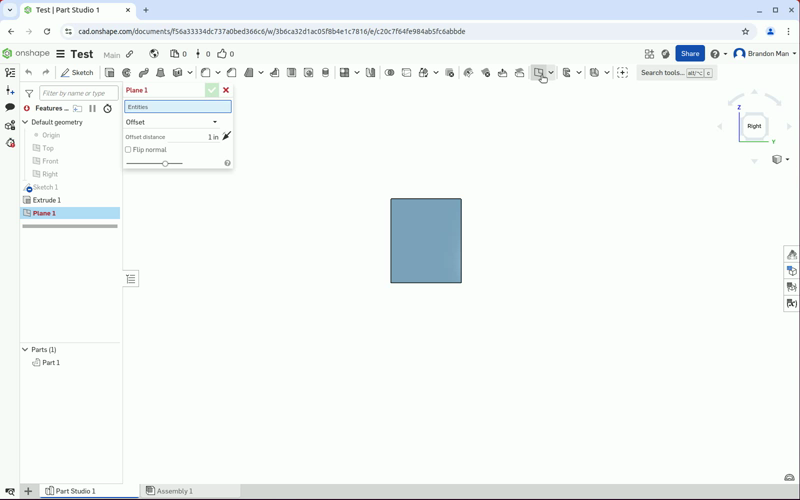
mouse_move(73, 176)
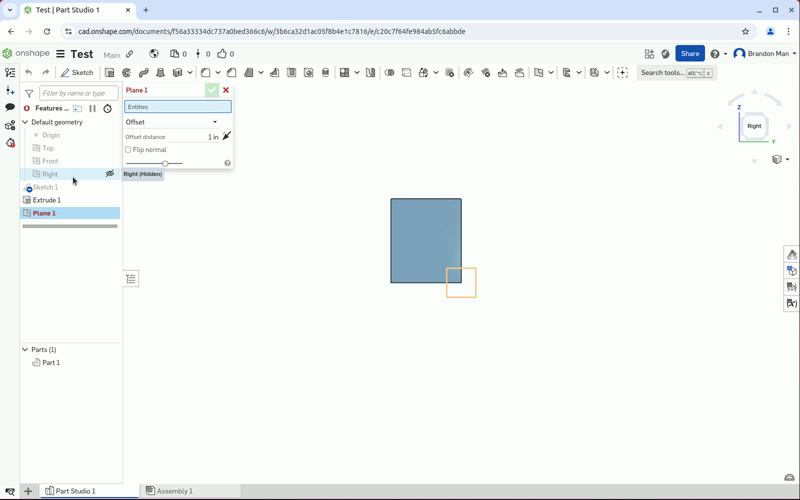
click(73, 176)
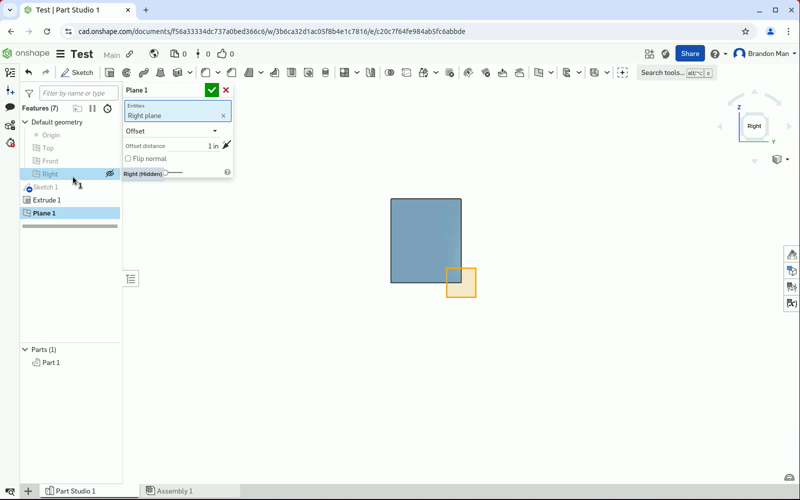
key(tab, 2)
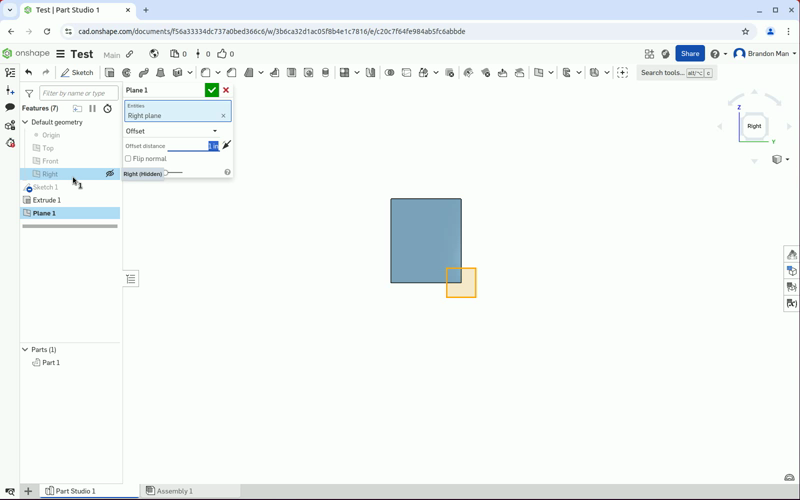
text(23.108)
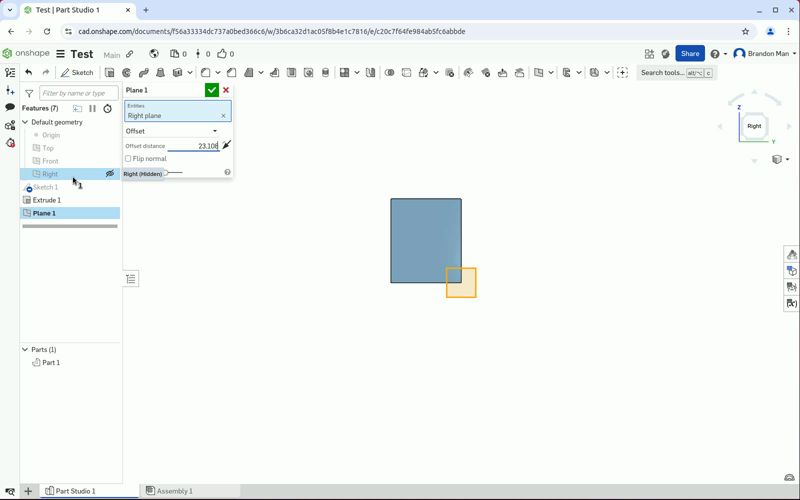
key(enter, 2)
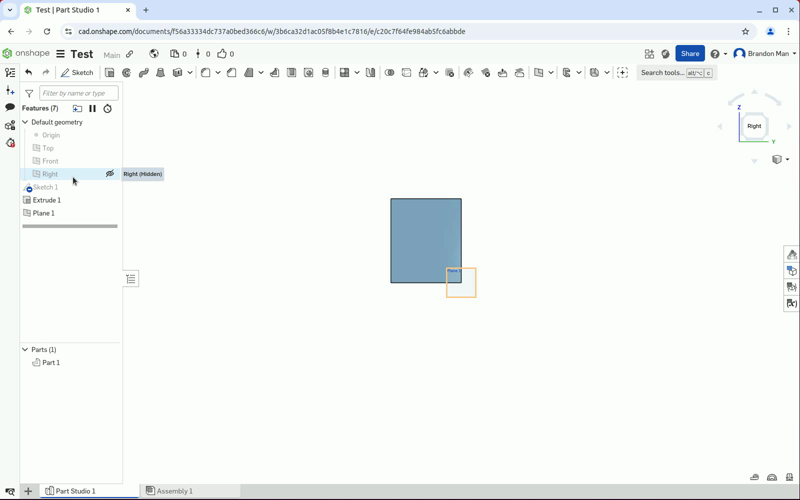
key(shift+s)
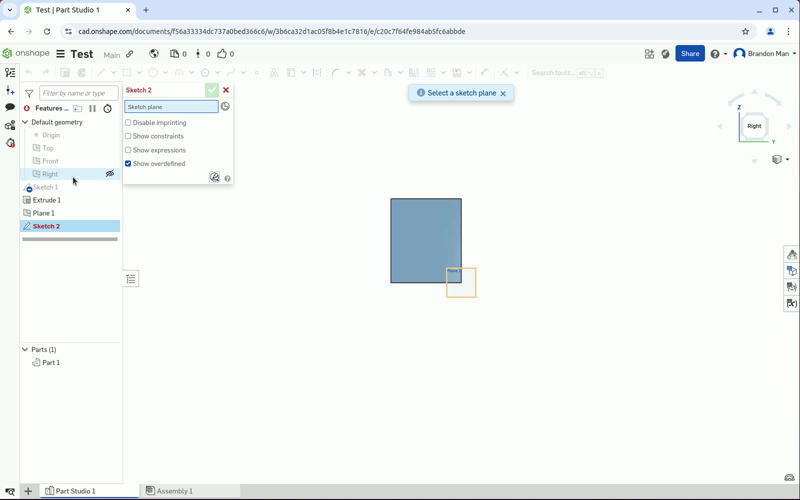
mouse_move(73, 215)
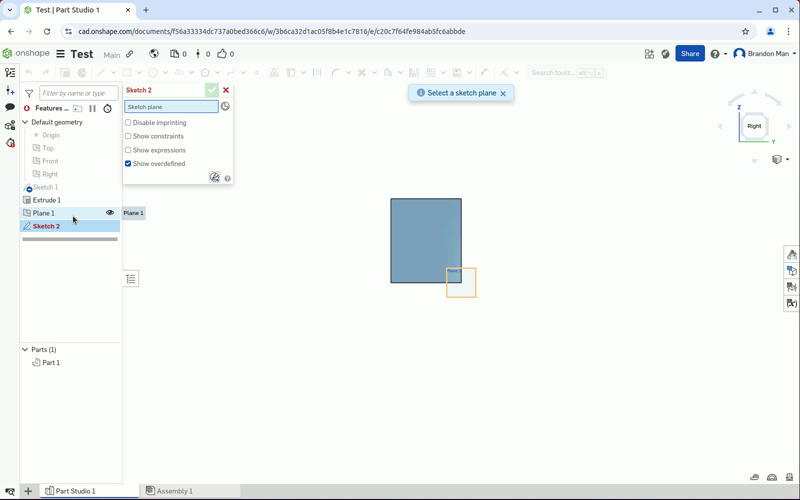
click(73, 215)
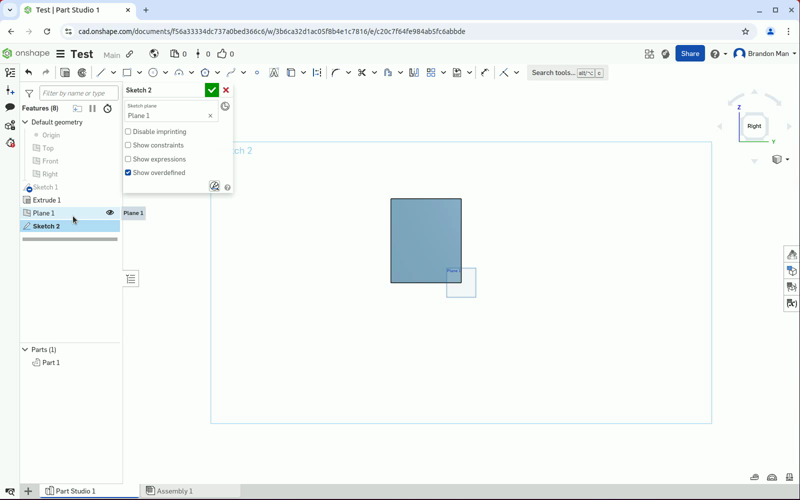
mouse_move(73, 352)
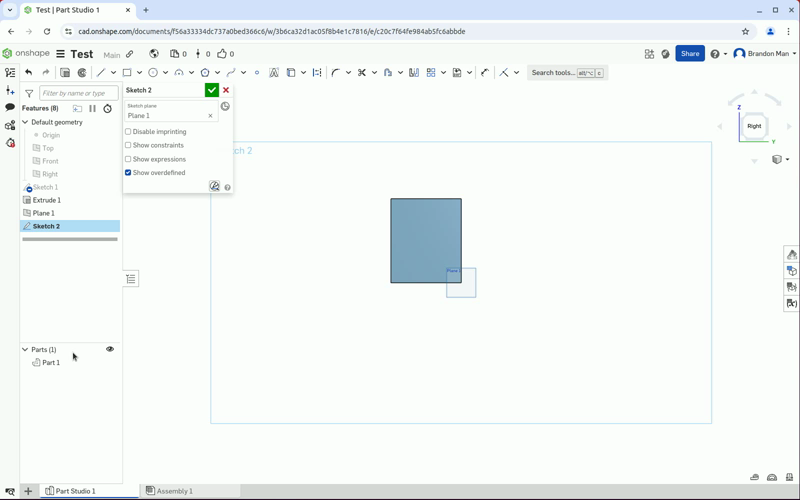
key(y)
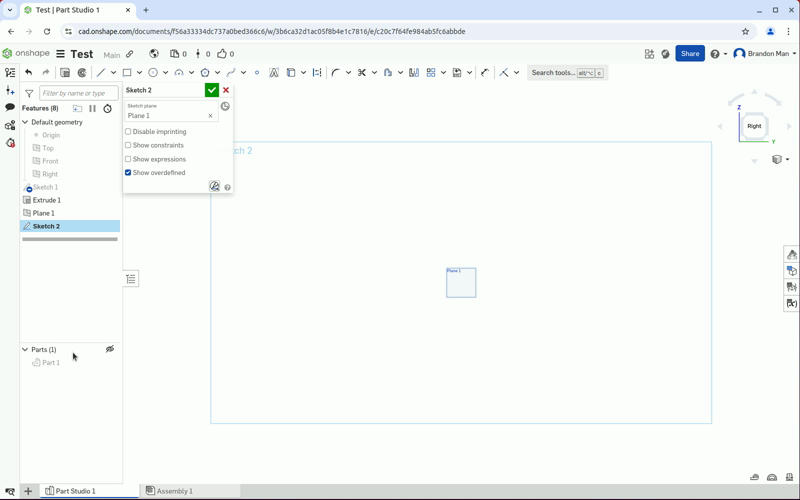
key(l)
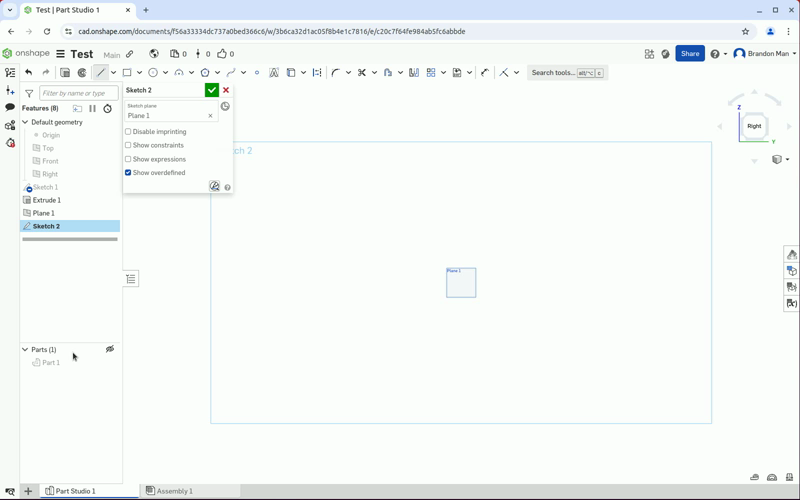
key_down(shift)
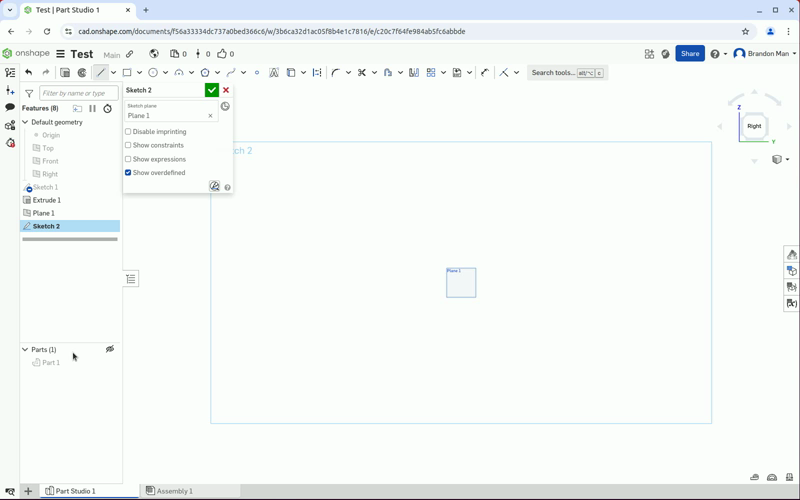
mouse_move(390, 254)
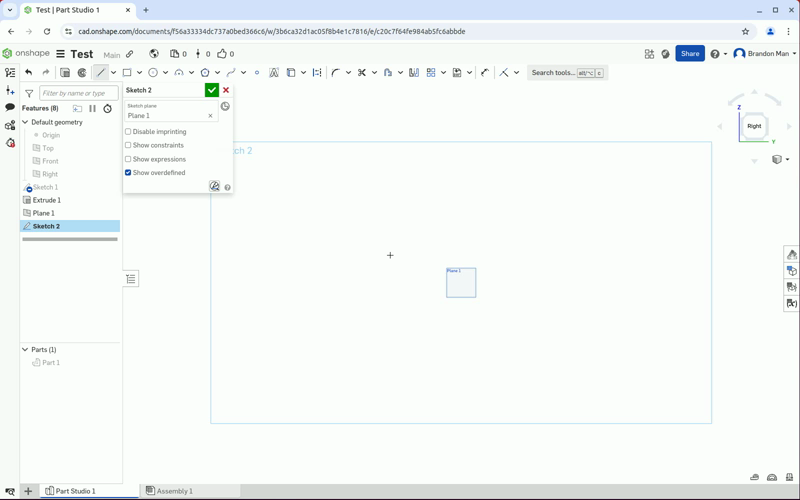
click(390, 254)
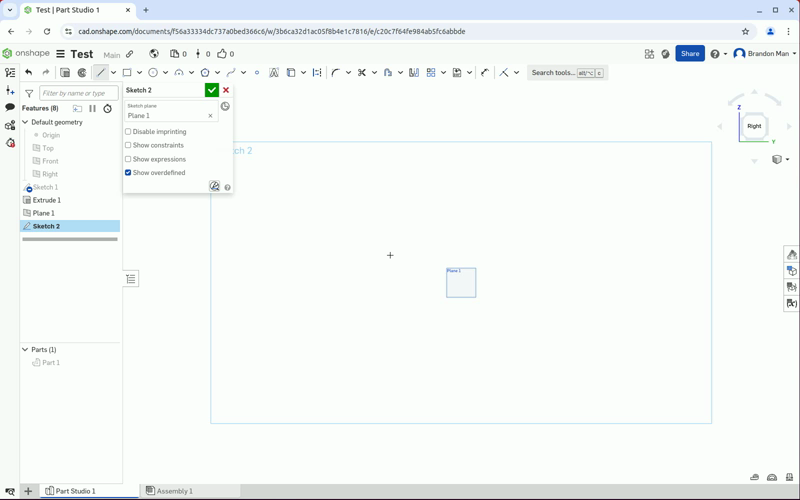
key_up(shift)
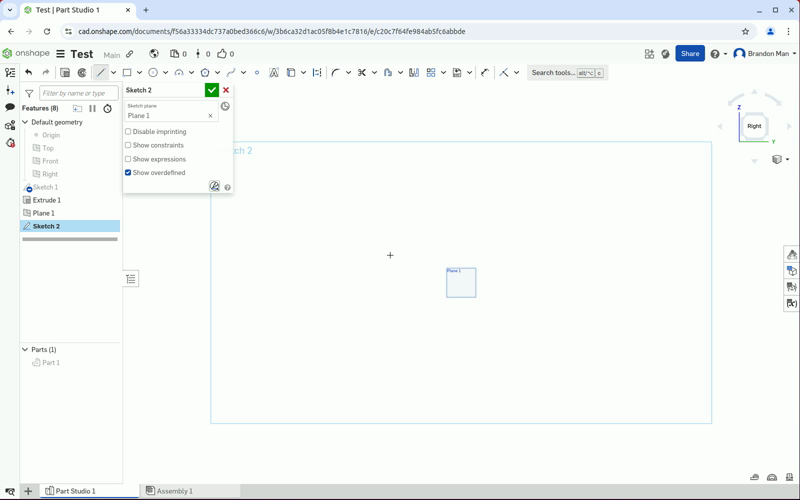
key_down(shift)
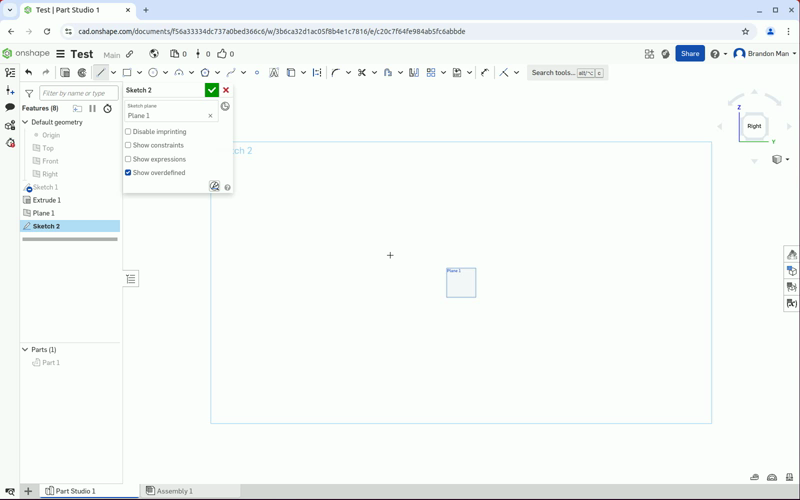
mouse_move(420, 254)
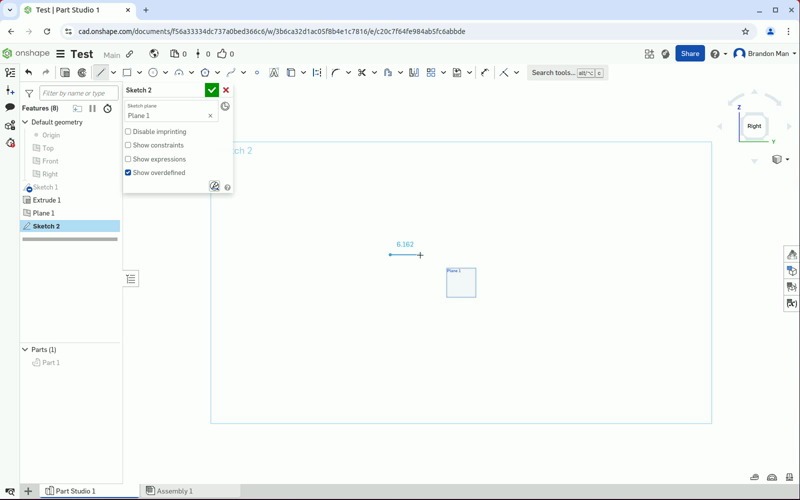
mouse_move(390, 198)
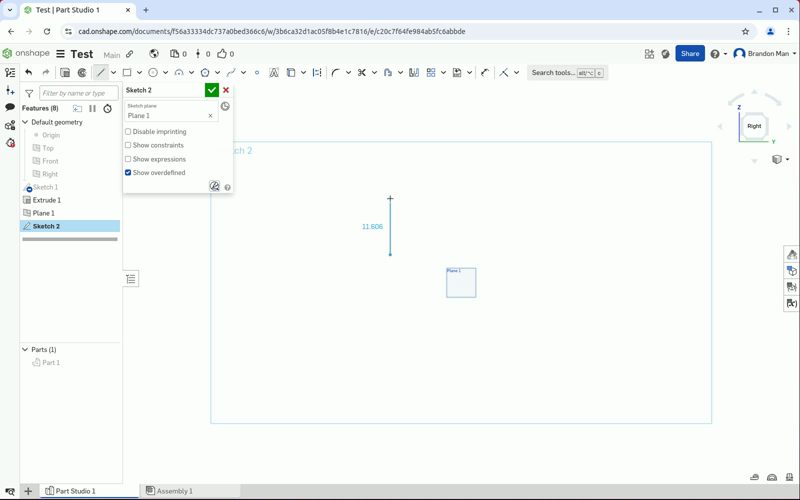
click(390, 198)
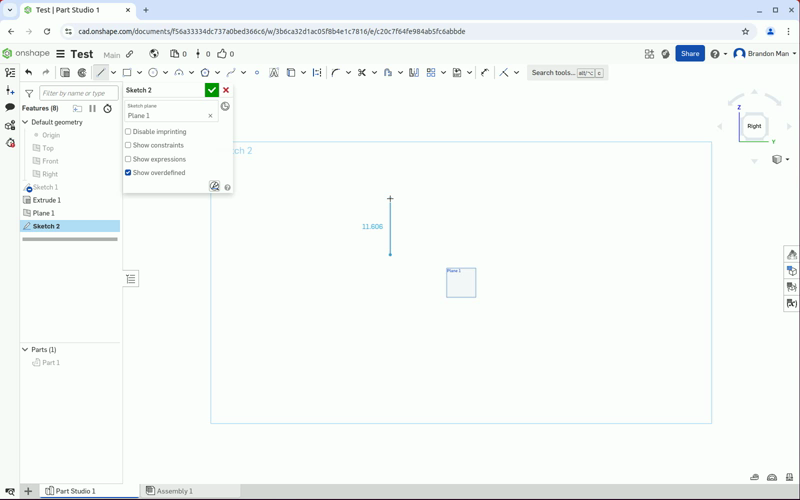
key_up(shift)
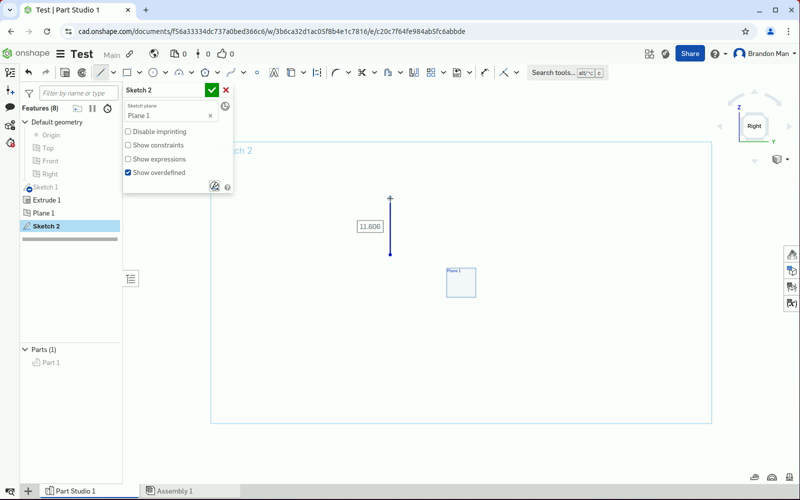
key_down(shift)
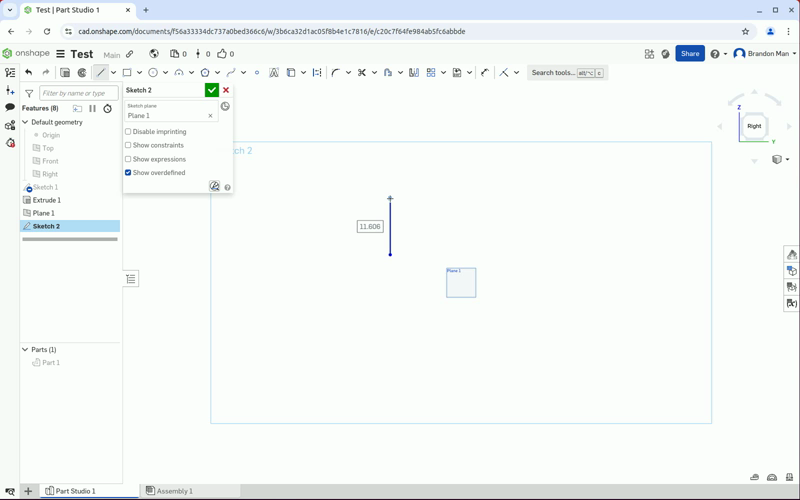
mouse_move(420, 198)
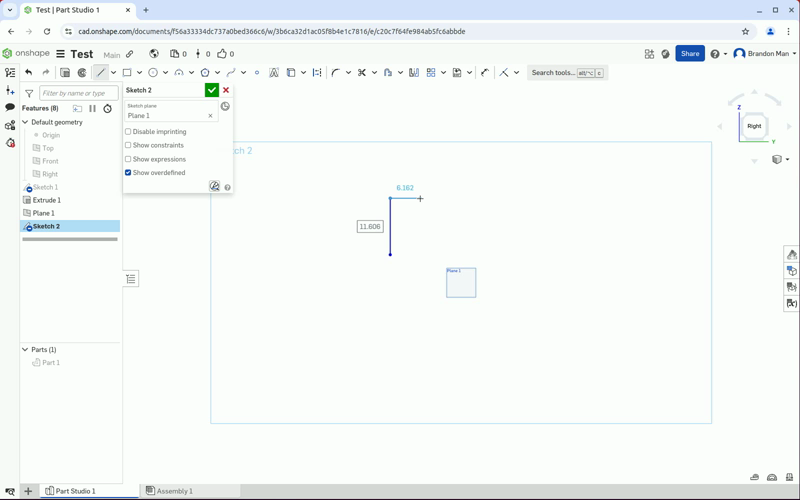
mouse_move(447, 198)
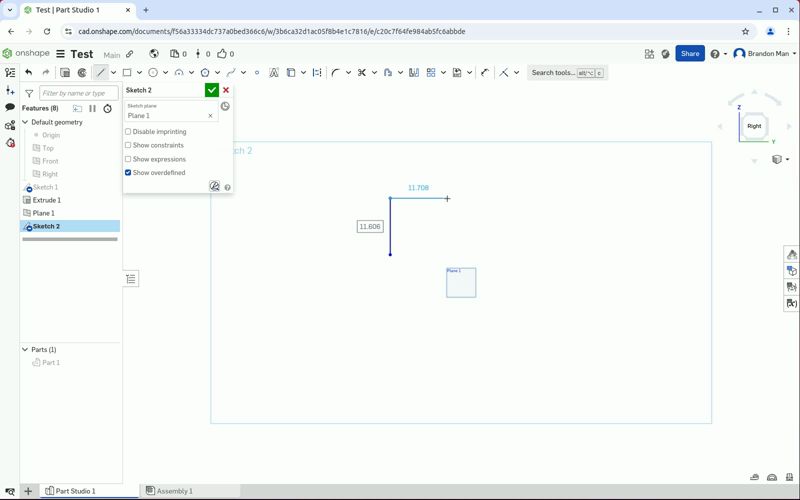
click(447, 198)
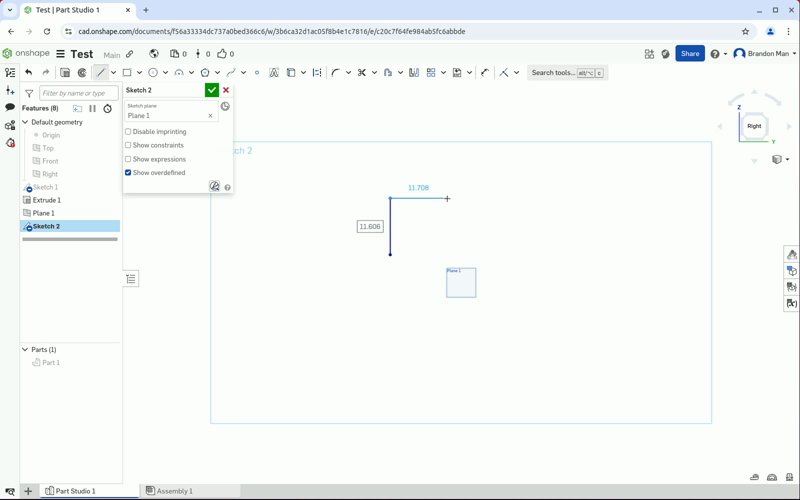
key_up(shift)
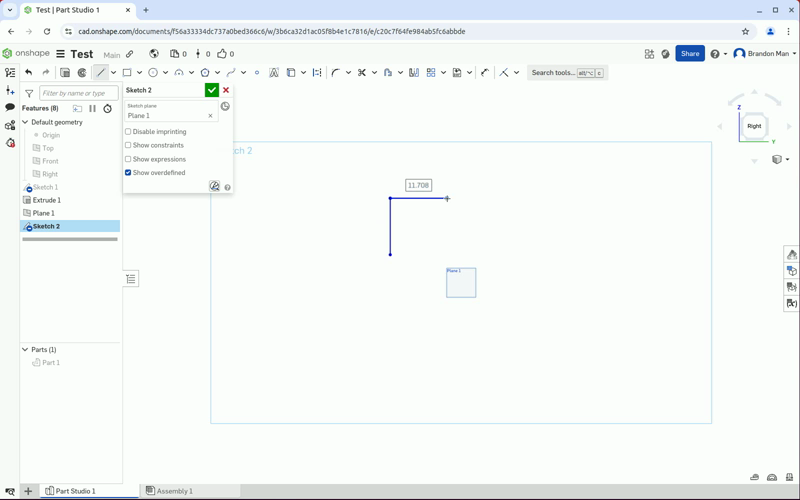
key(esc)
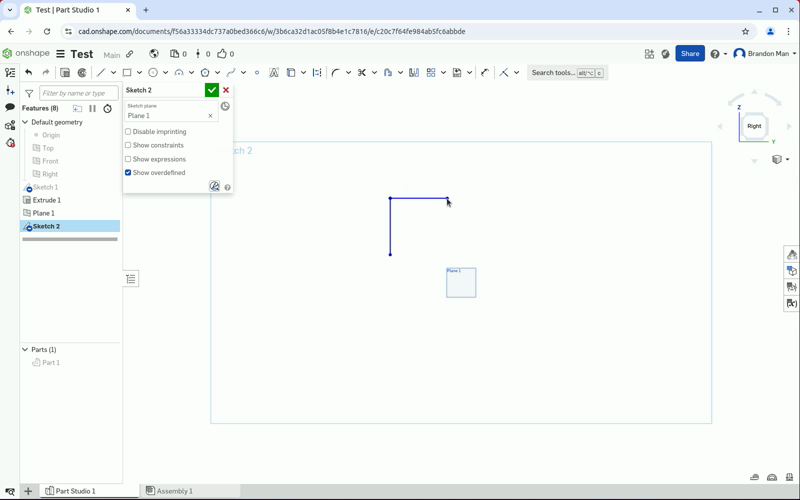
key(a)
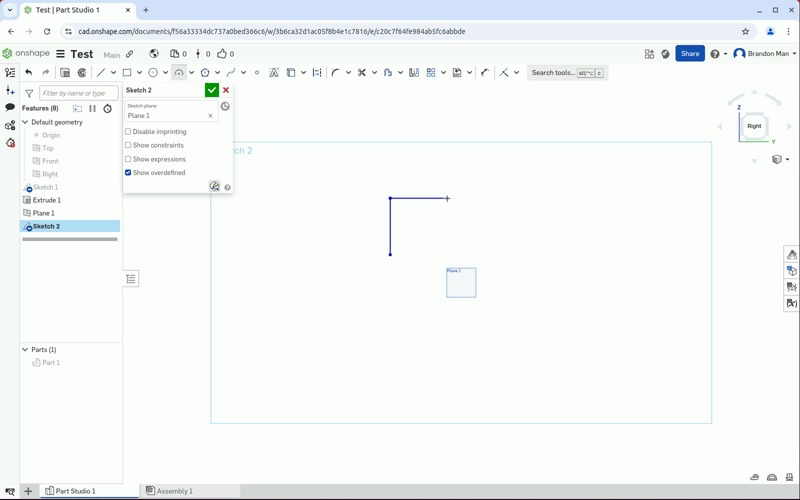
mouse_move(447, 198)
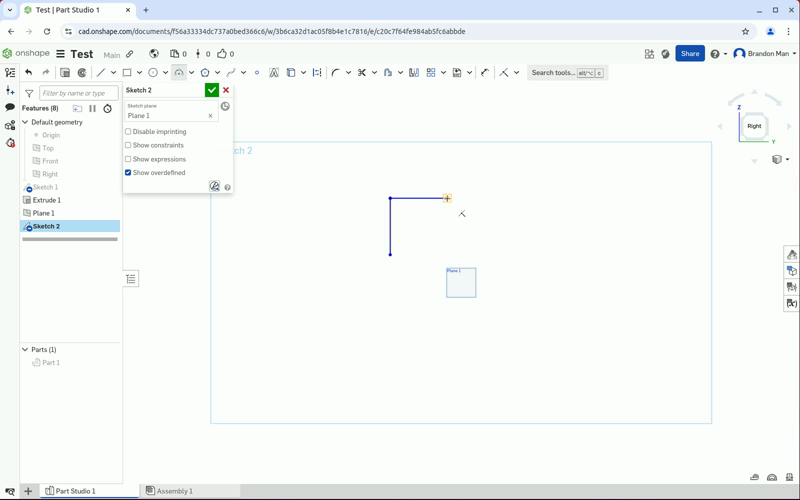
click(447, 198)
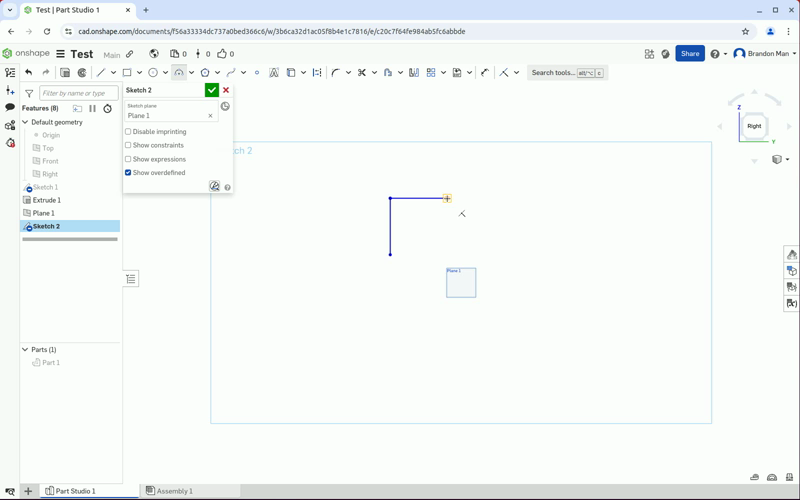
mouse_move(390, 254)
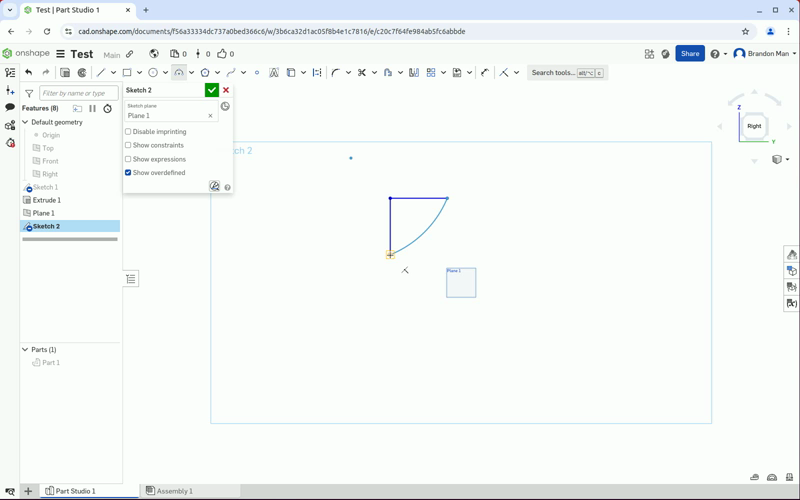
click(390, 254)
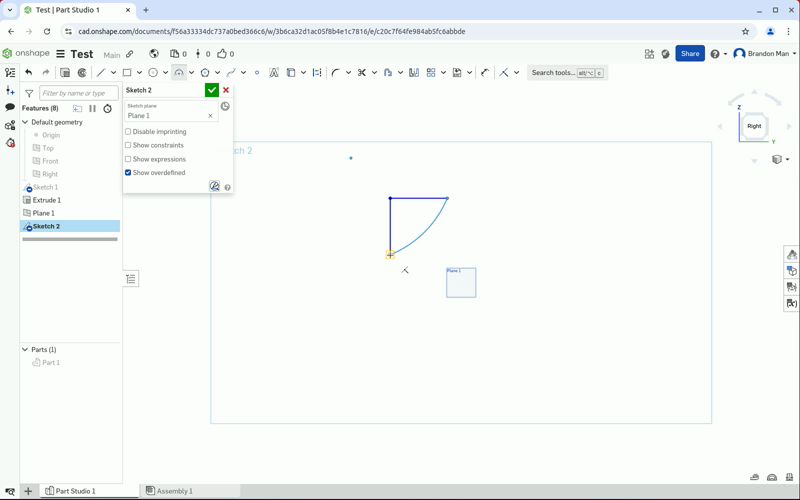
key_down(shift)
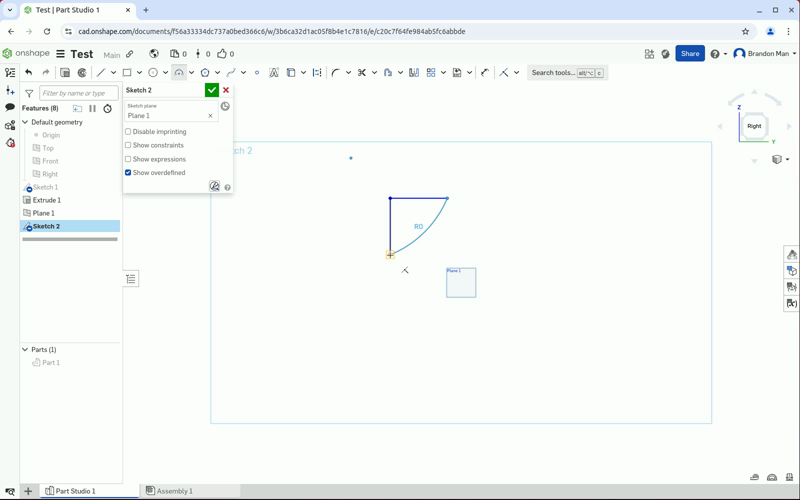
mouse_move(350, 157)
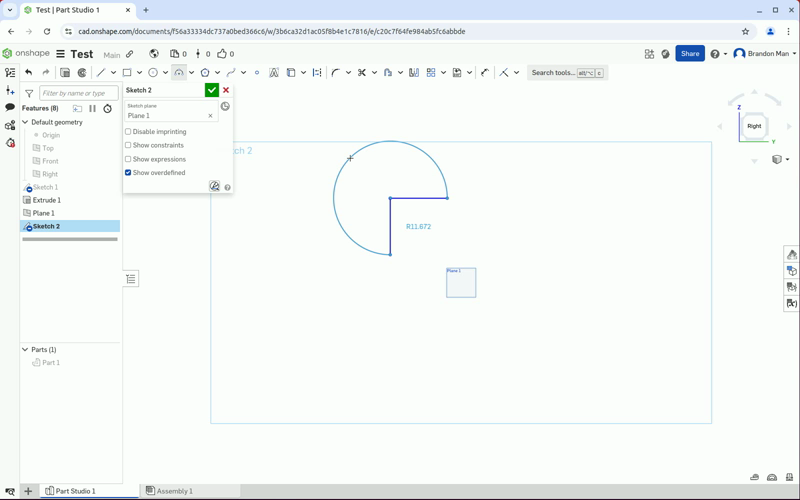
click(350, 157)
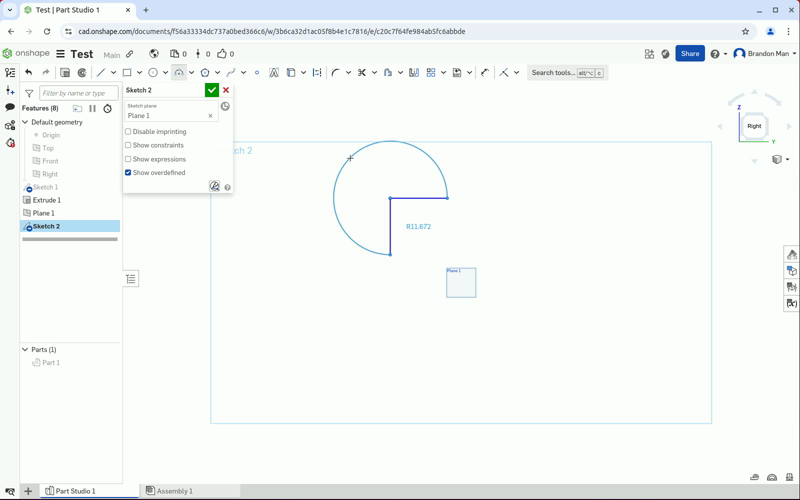
key_up(shift)
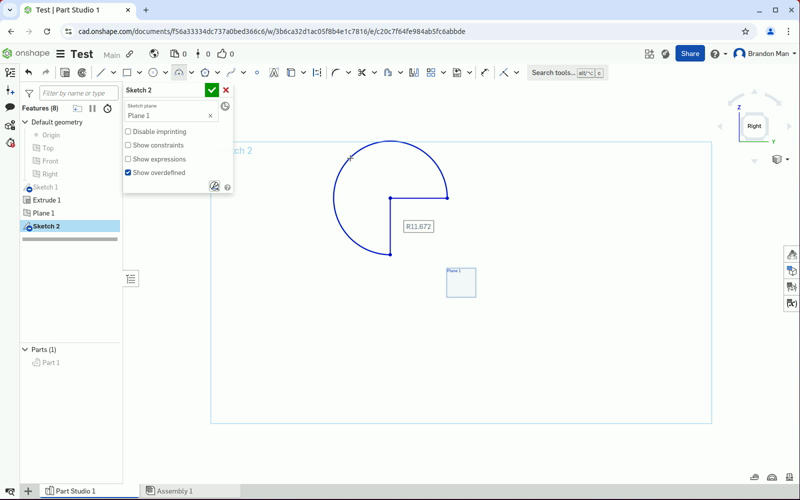
key(esc)
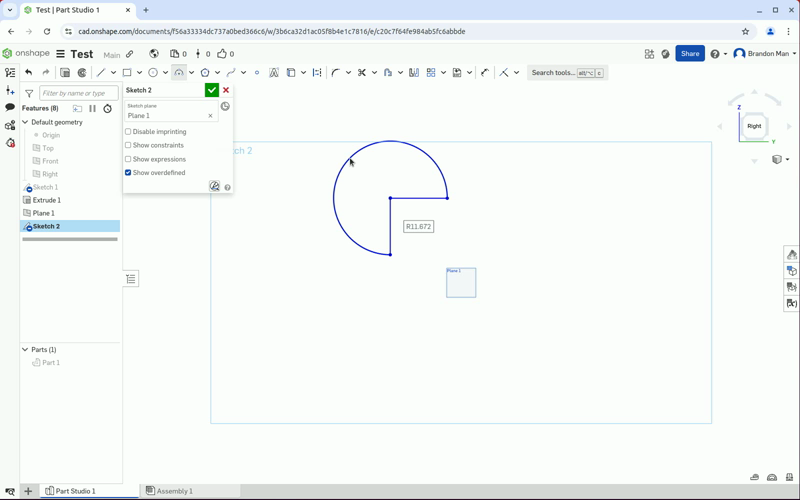
mouse_move(381, 171)
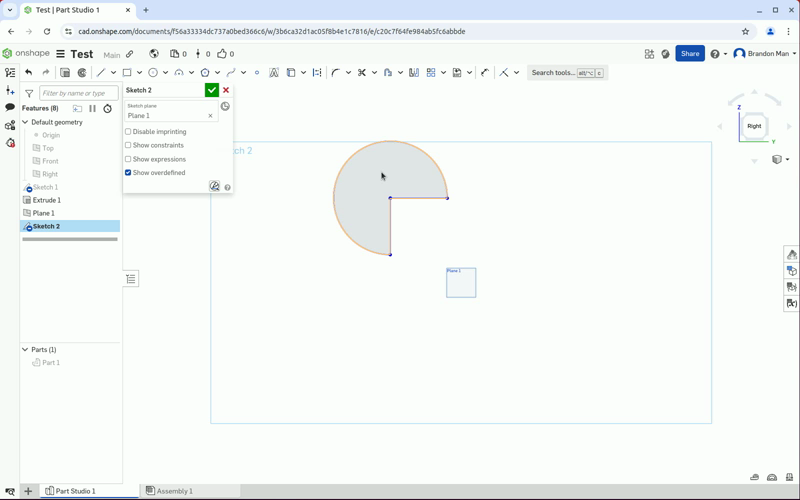
scroll(6)
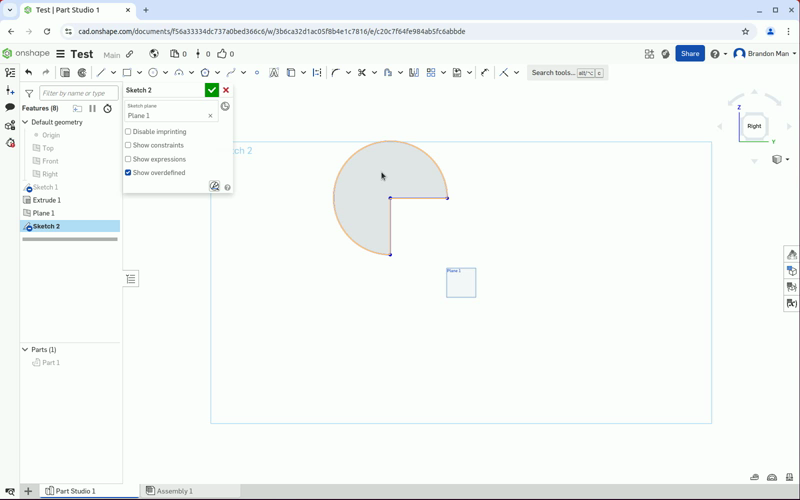
scroll(6)
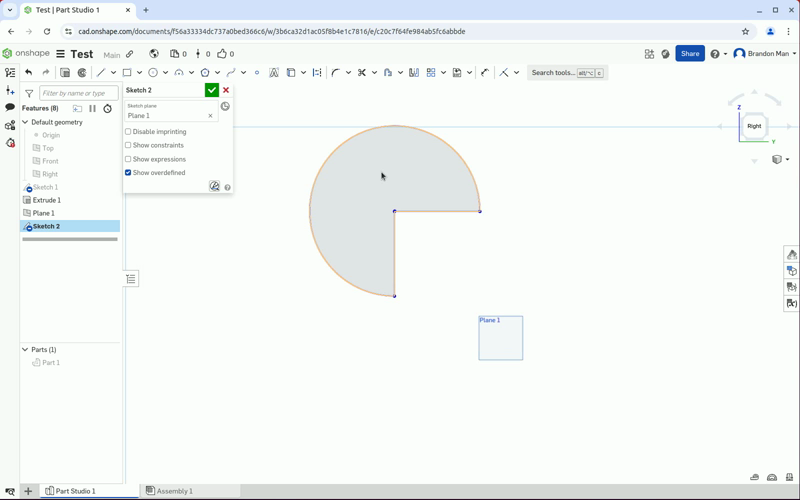
scroll(6)
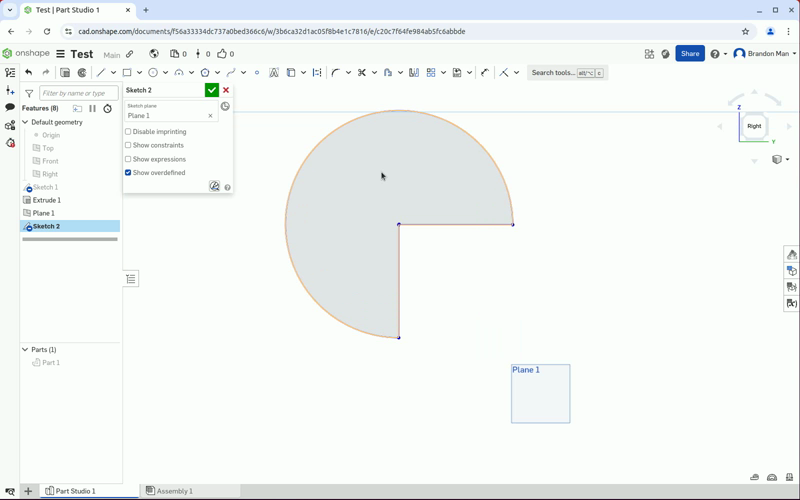
scroll(6)
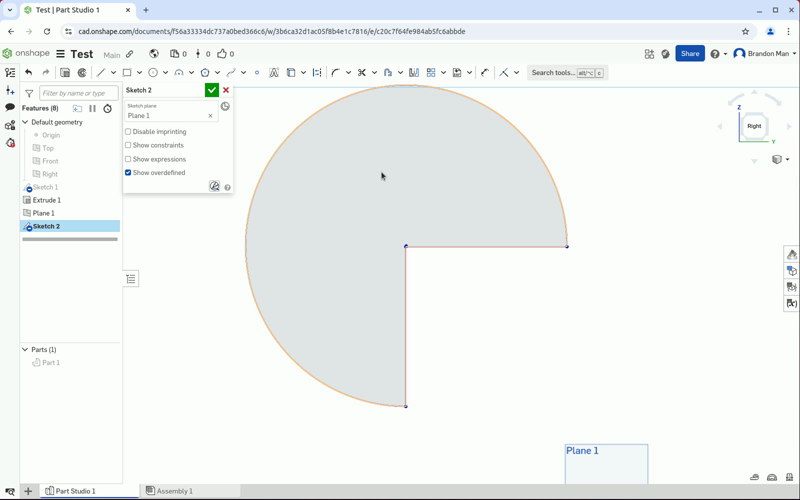
scroll(6)
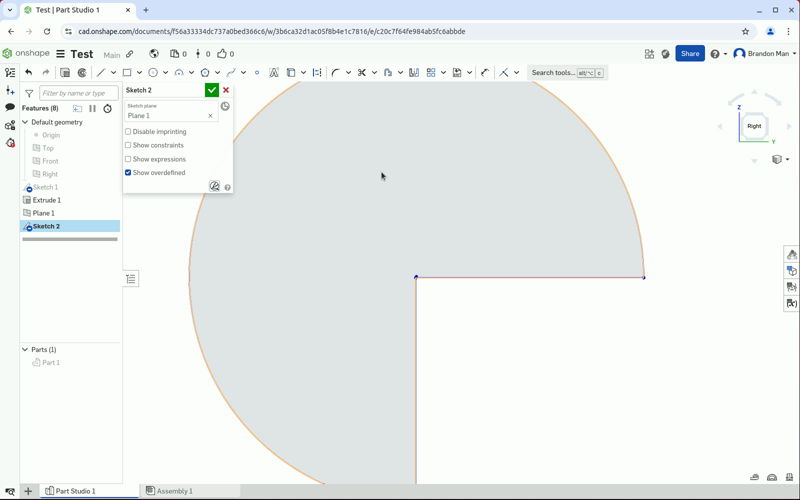
scroll(6)
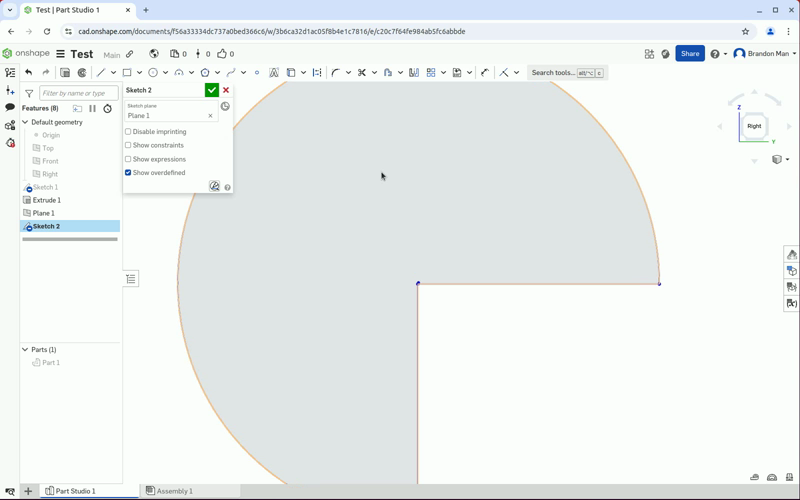
scroll(6)
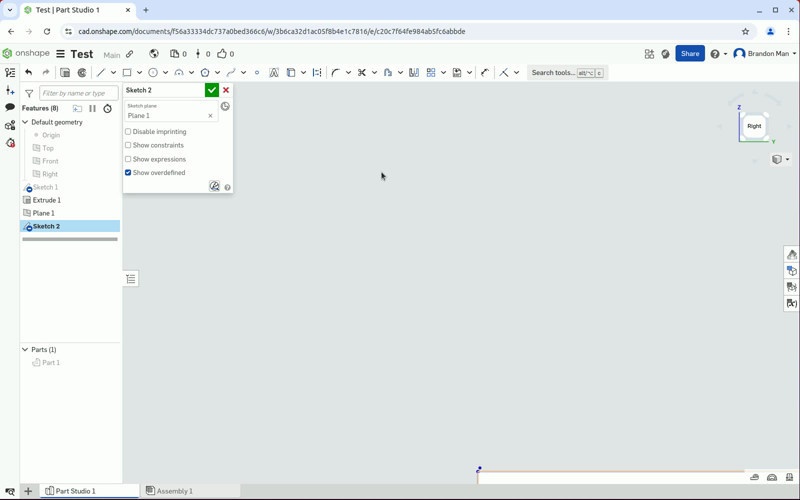
click(381, 171)
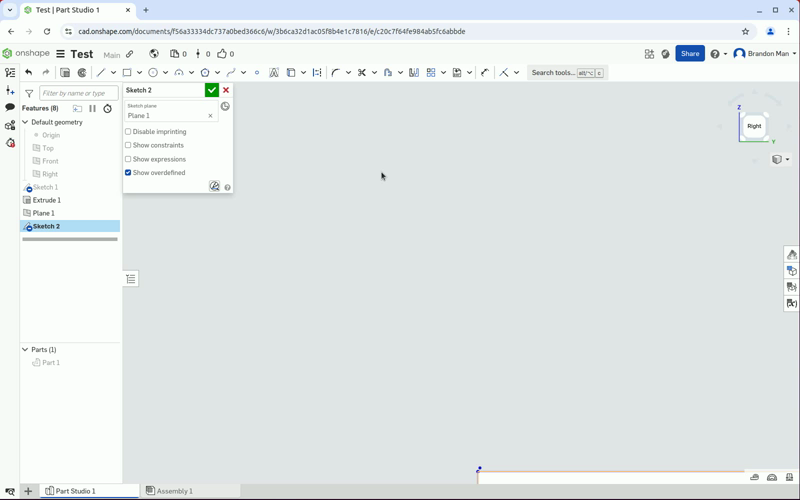
scroll(-6)
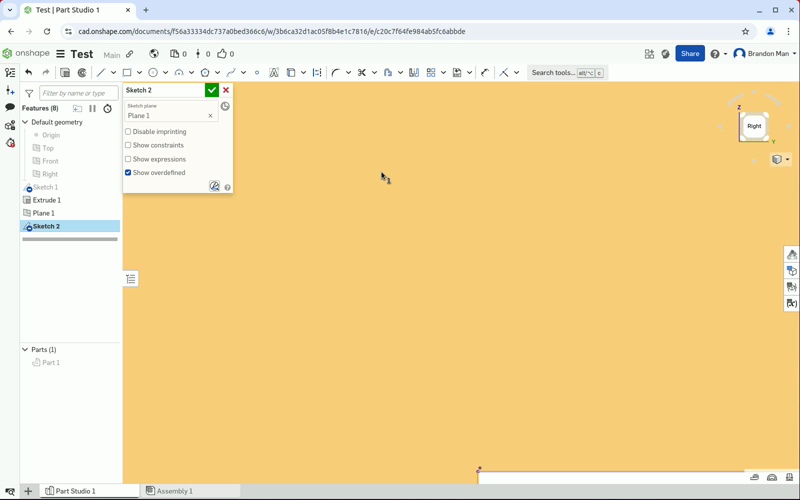
scroll(-6)
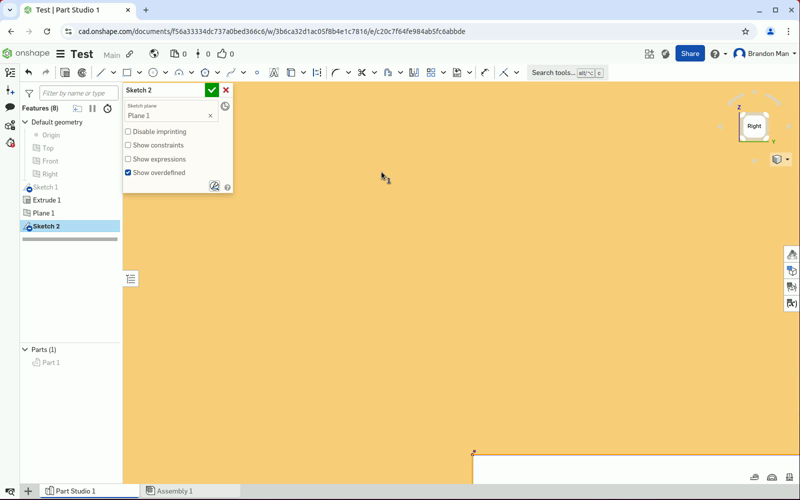
scroll(-6)
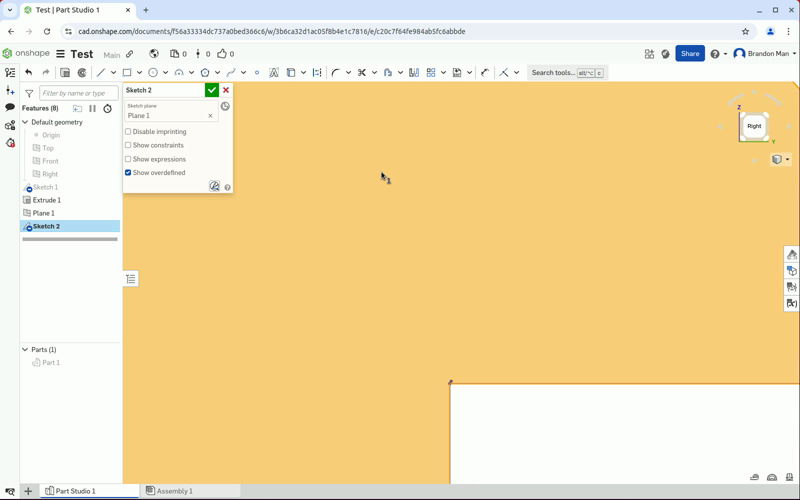
scroll(-6)
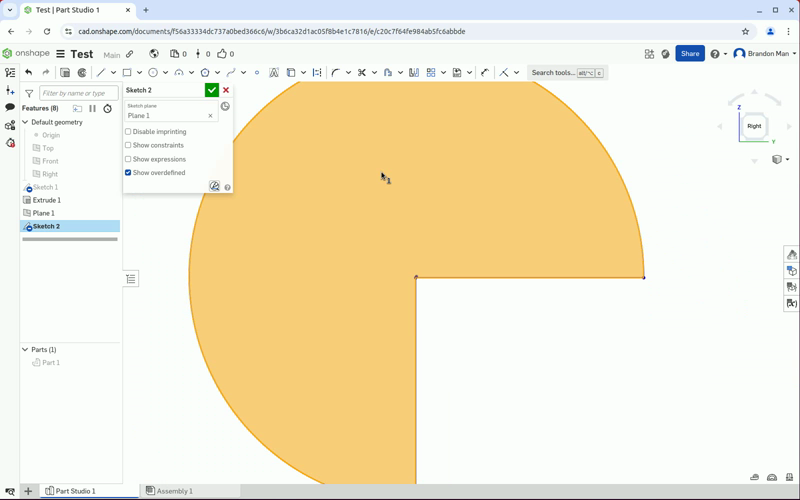
scroll(-6)
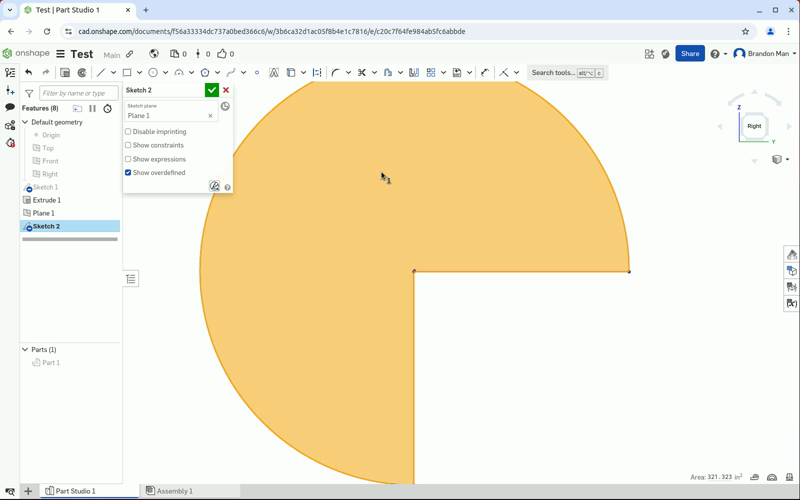
scroll(-6)
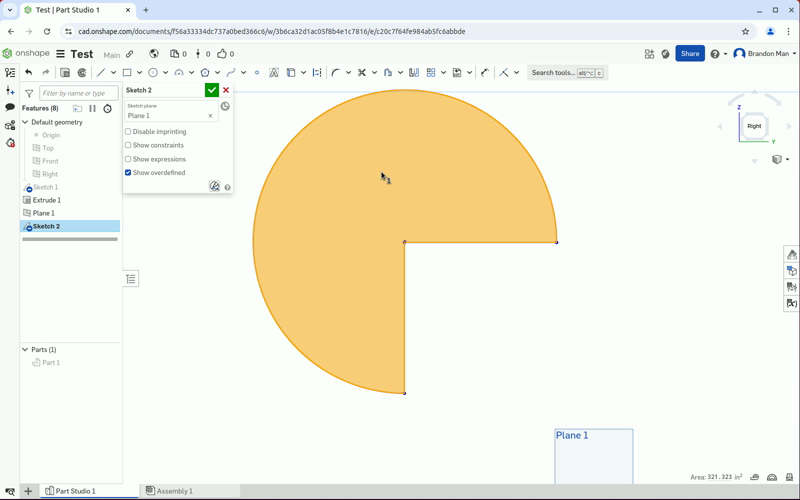
scroll(-6)
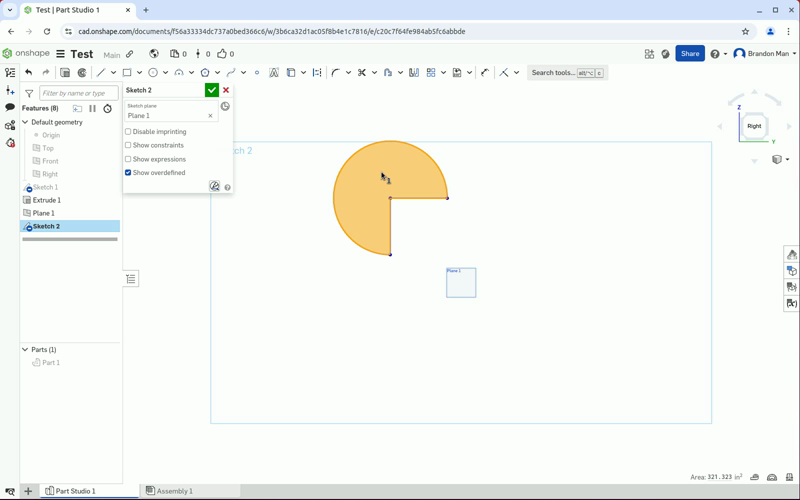
mouse_move(73, 352)
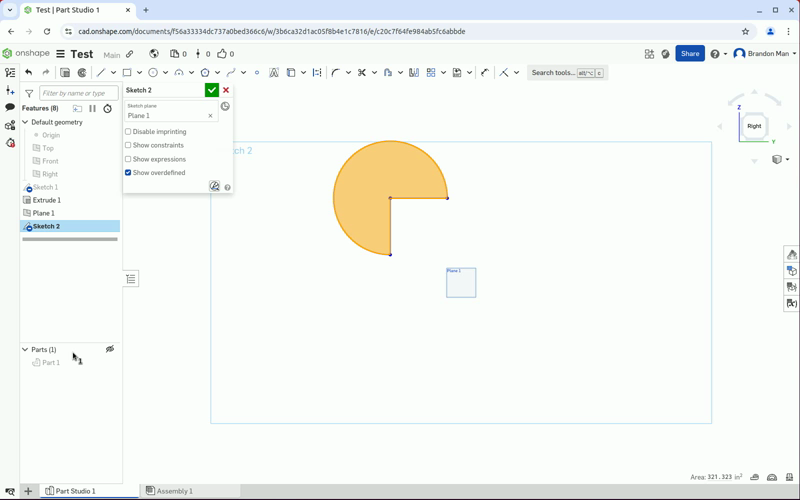
key(shift+y)
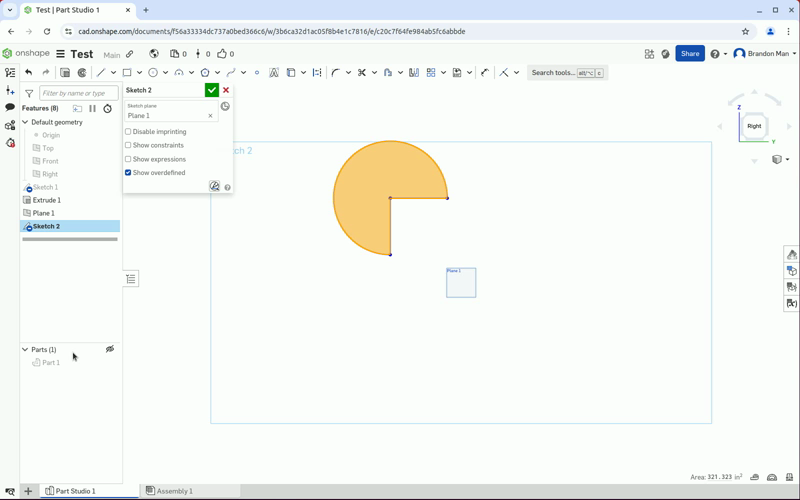
key(shift+e)
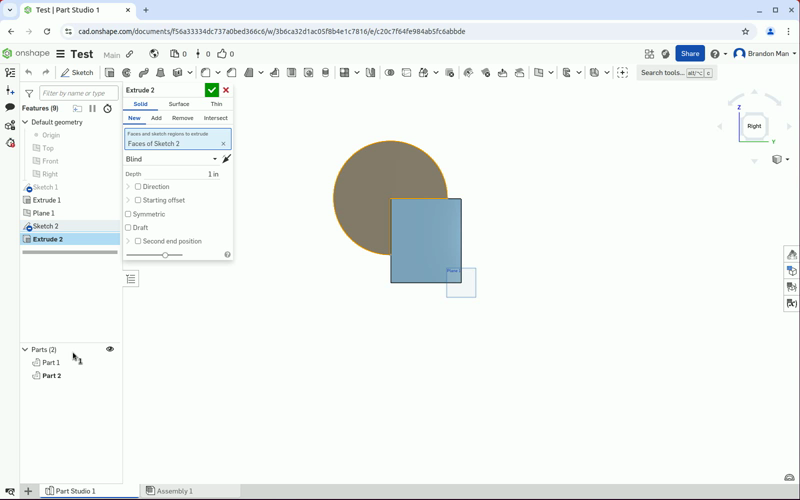
mouse_move(143, 106)
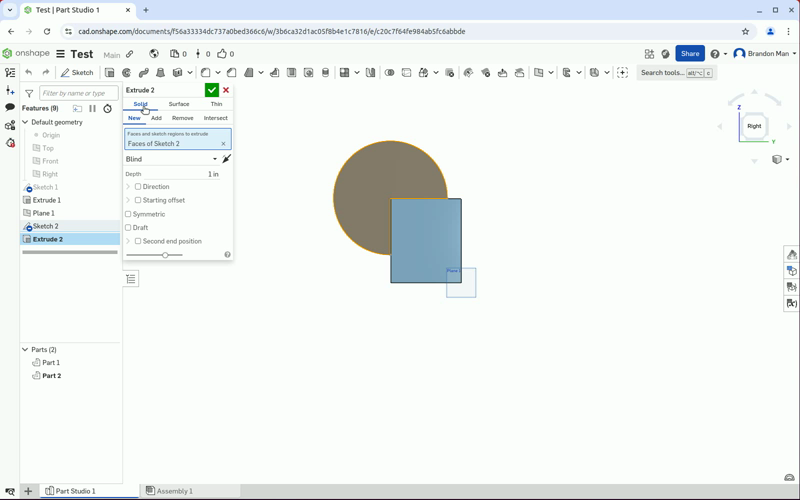
click(143, 106)
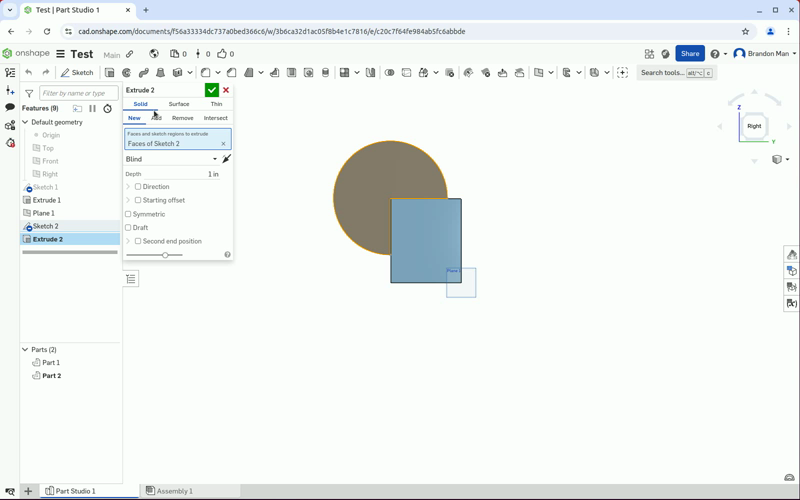
mouse_move(186, 120)
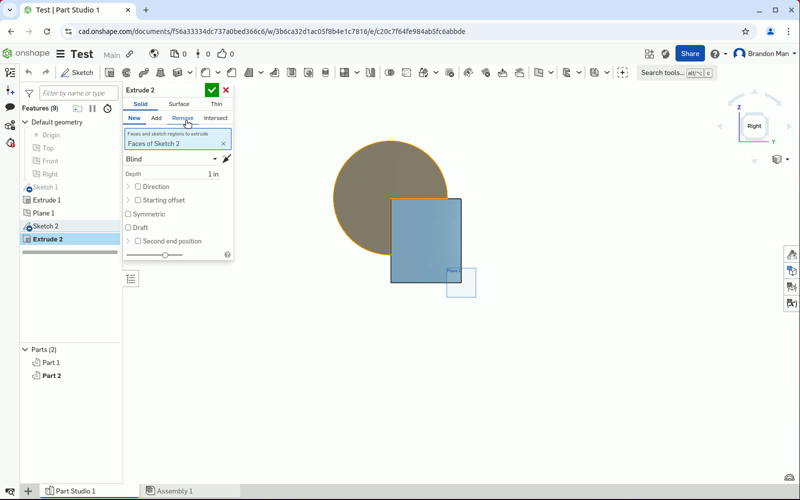
click(186, 120)
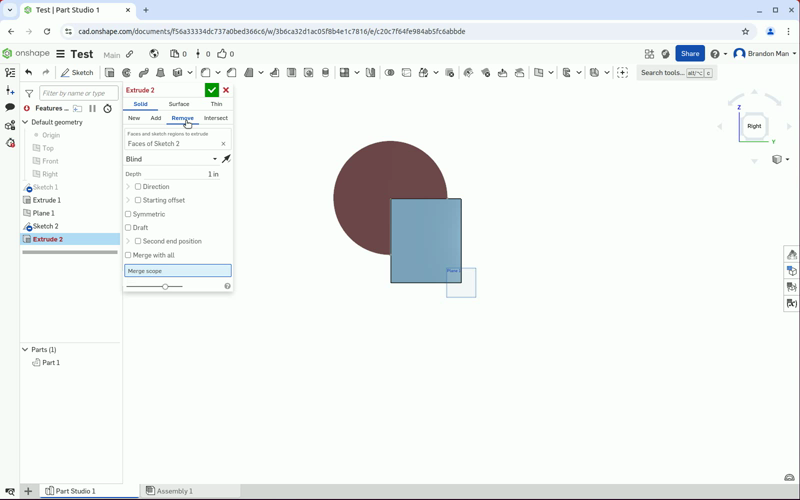
key(tab, 4)
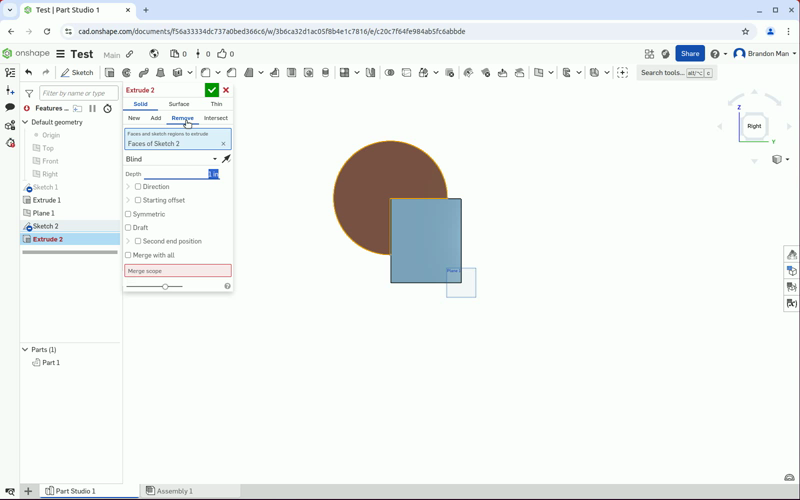
text(23.108)
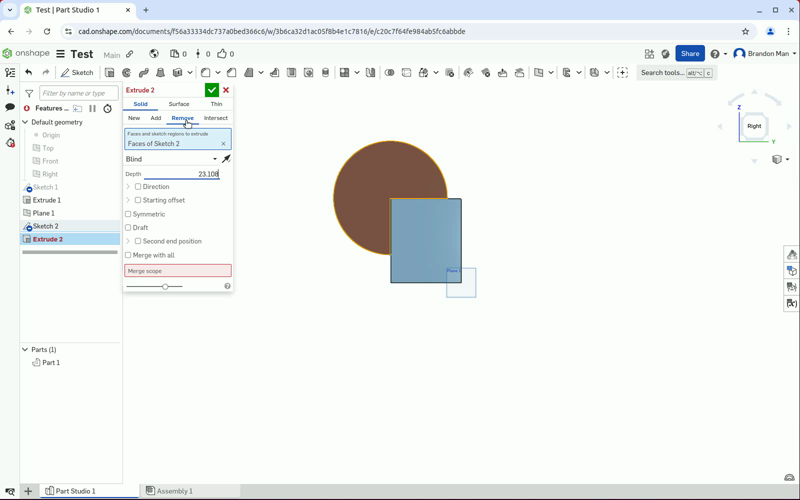
key(tab, 6)
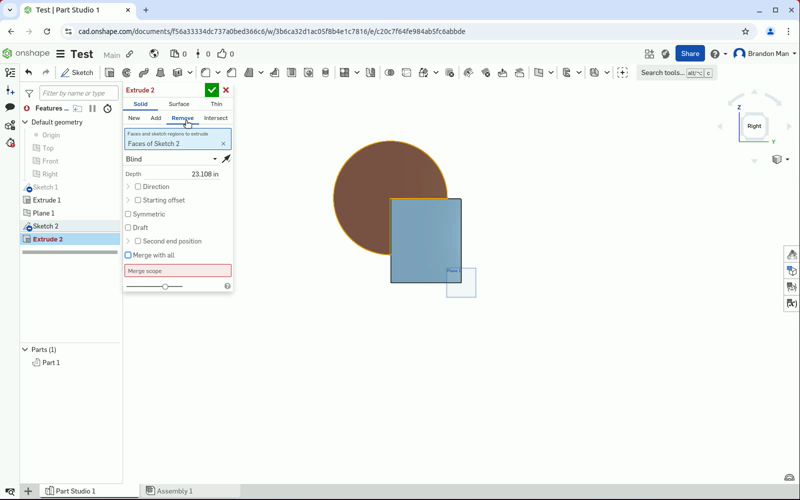
key(space)
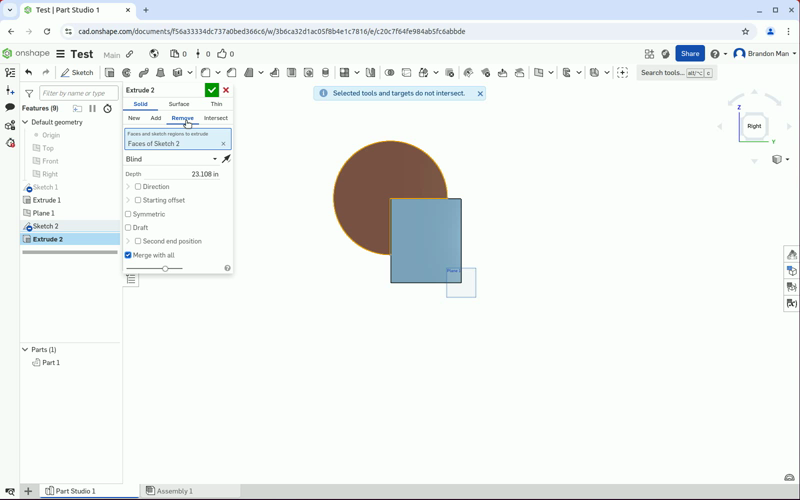
key(enter)
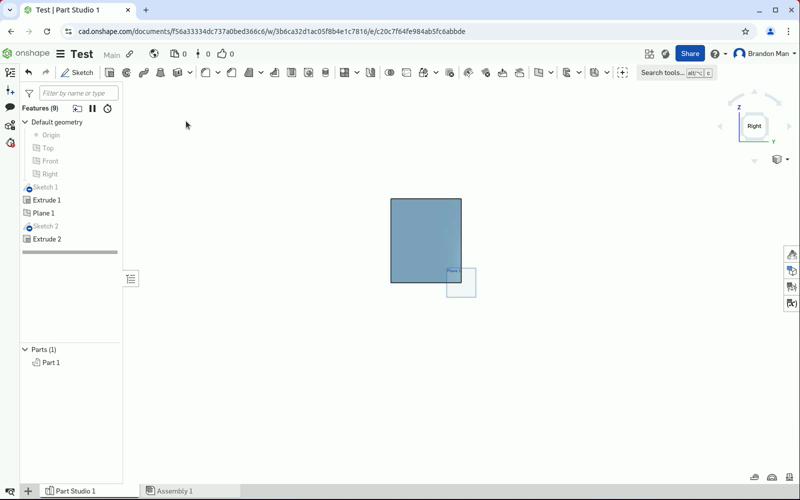
key(shift+h)
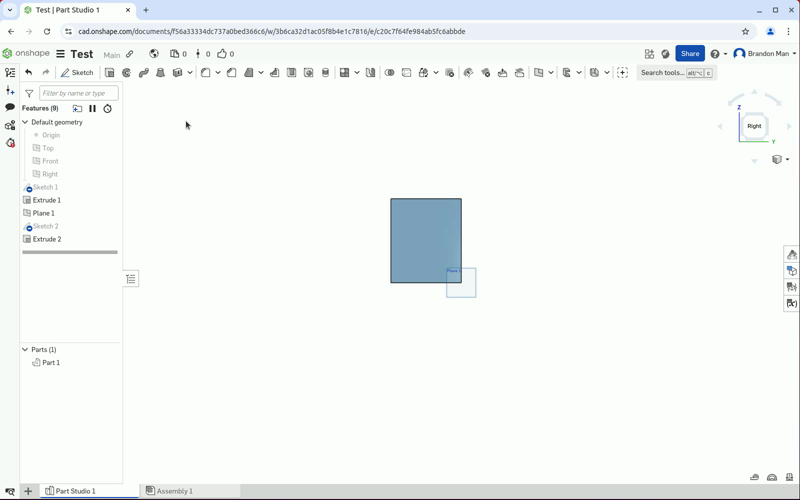
key(shift+h)
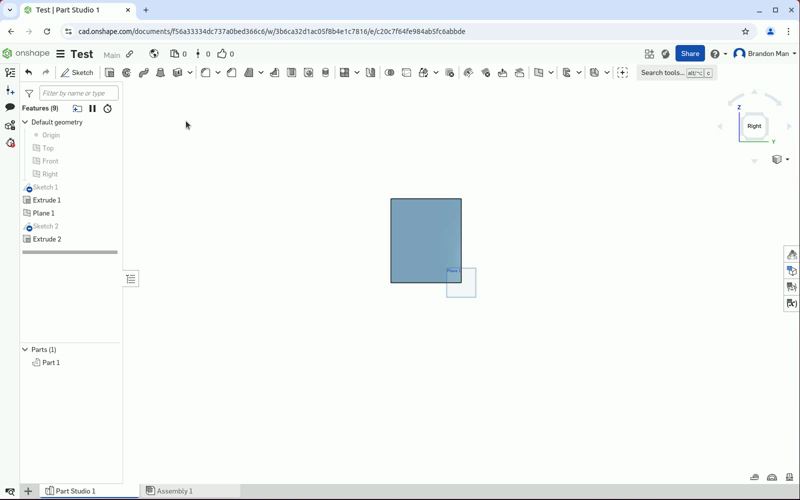
mouse_move(73, 189)
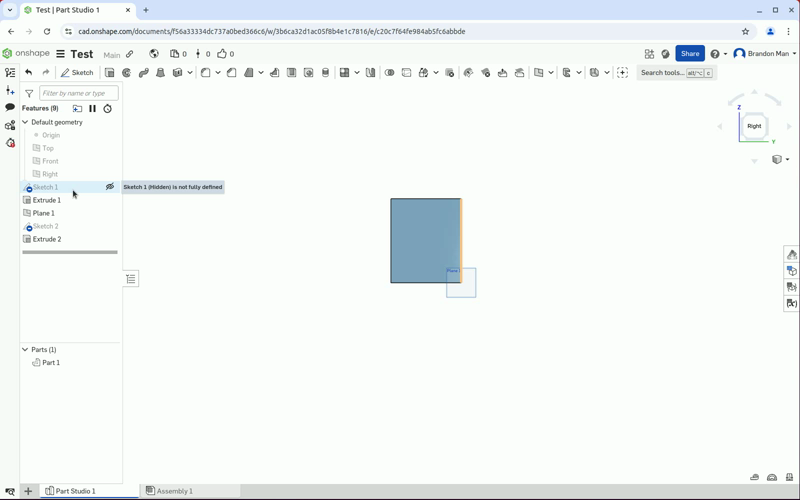
click(73, 189)
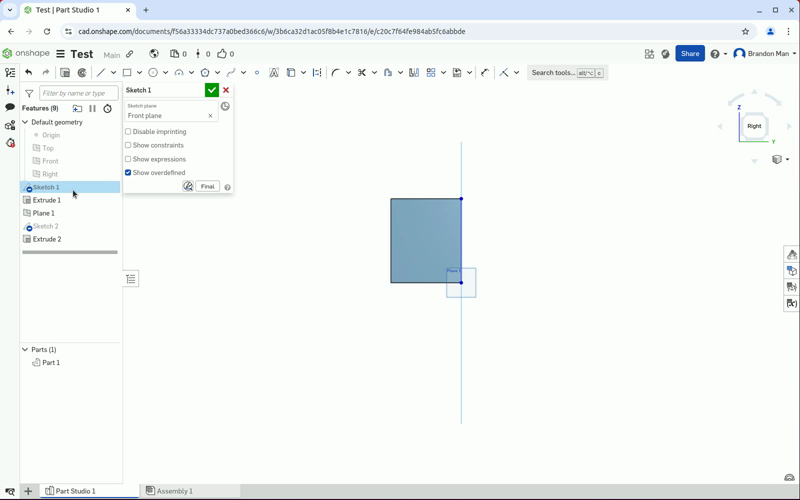
mouse_move(229, 92)
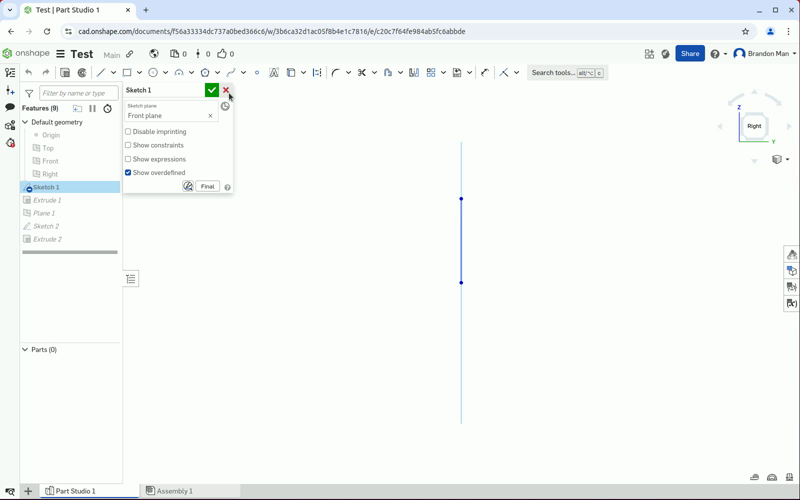
click(229, 92)
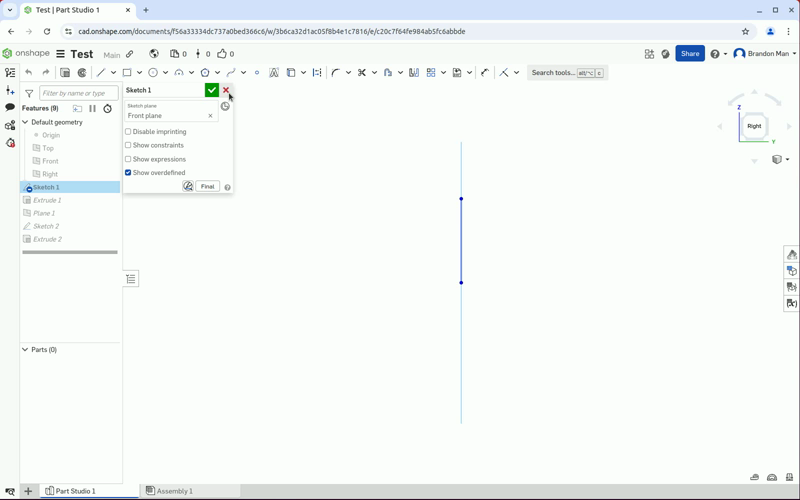
key(shift+s)
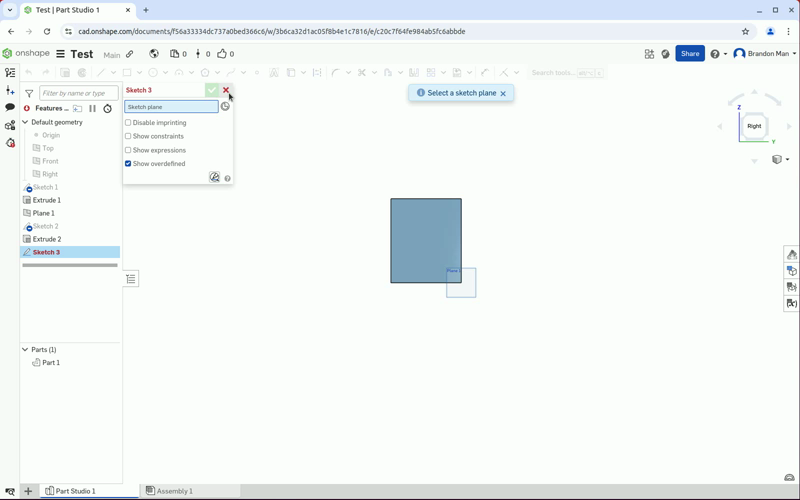
mouse_move(73, 215)
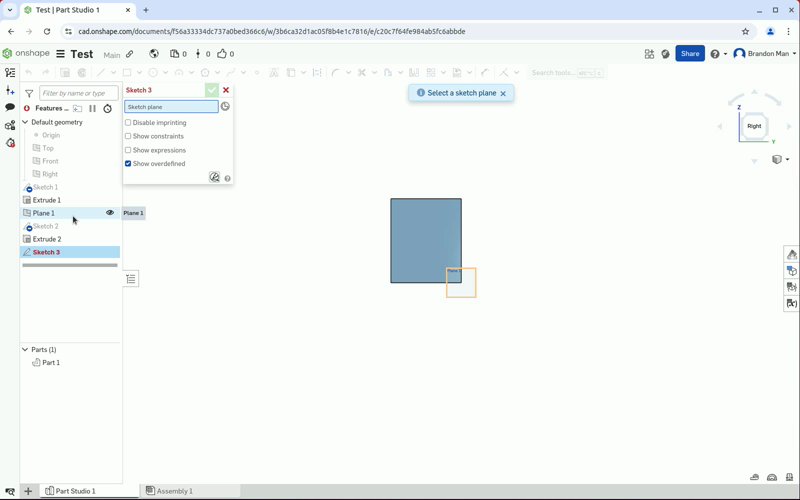
click(73, 215)
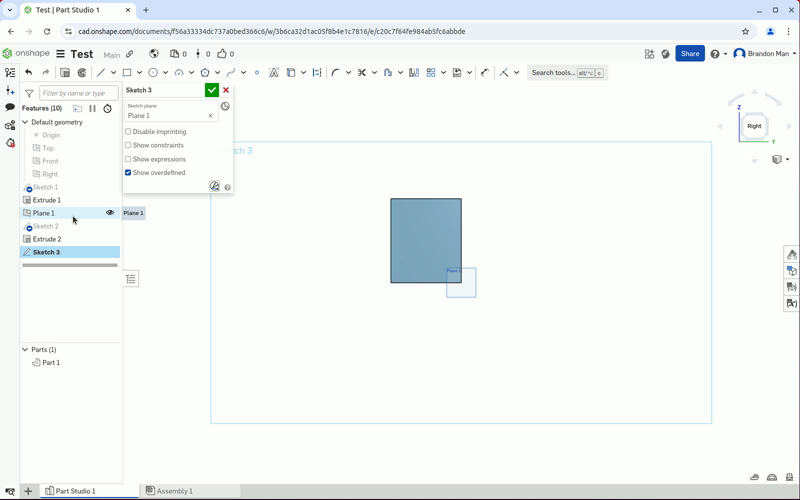
mouse_move(73, 352)
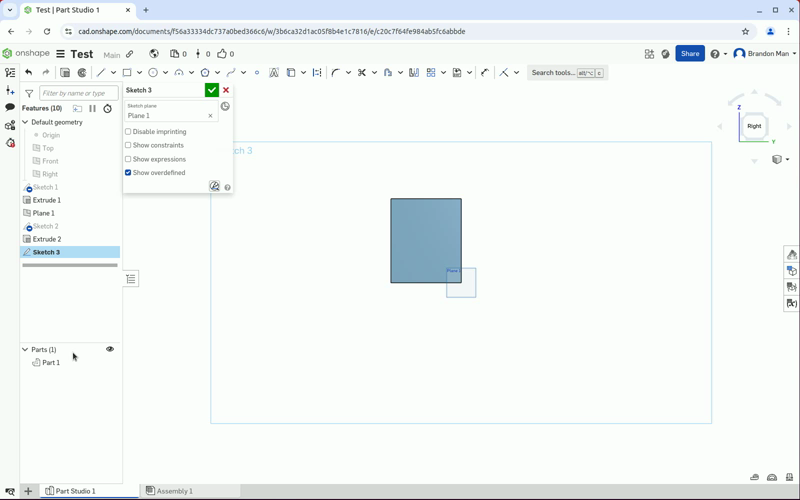
key(y)
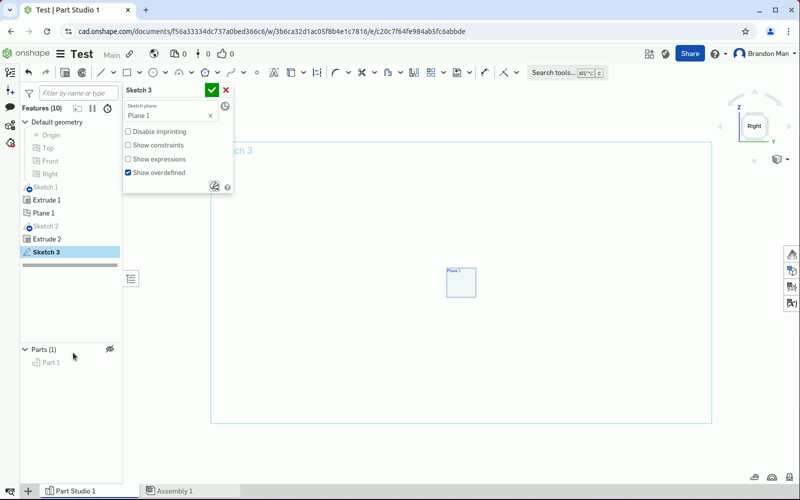
key(a)
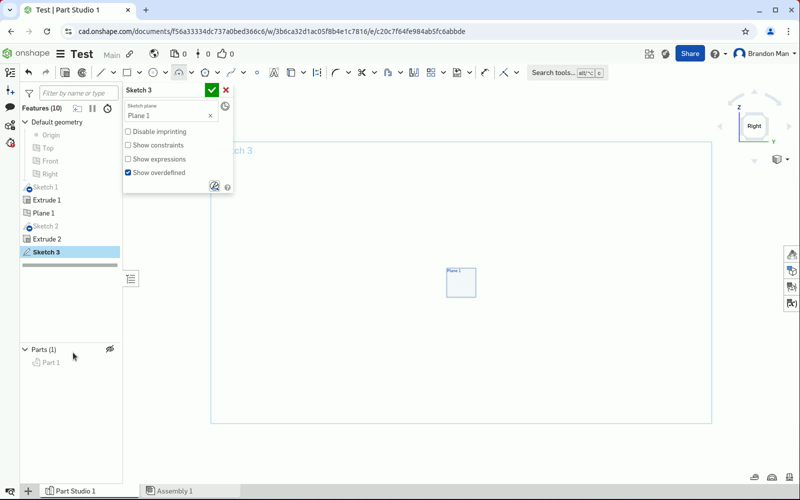
key_down(shift)
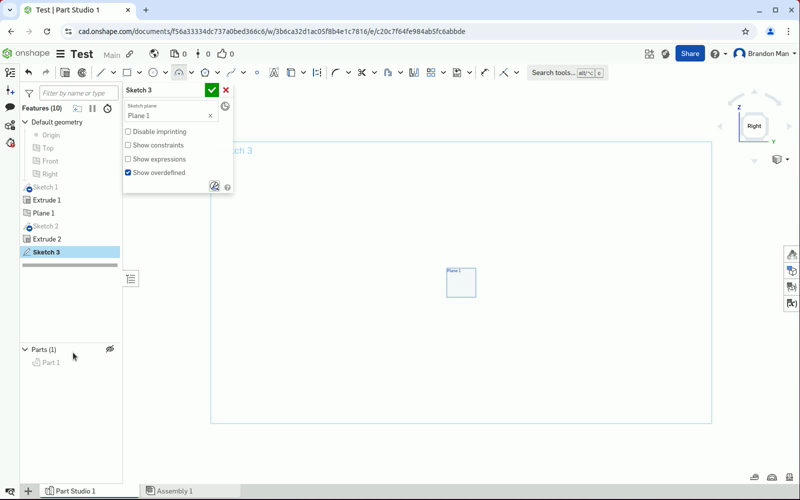
mouse_move(390, 254)
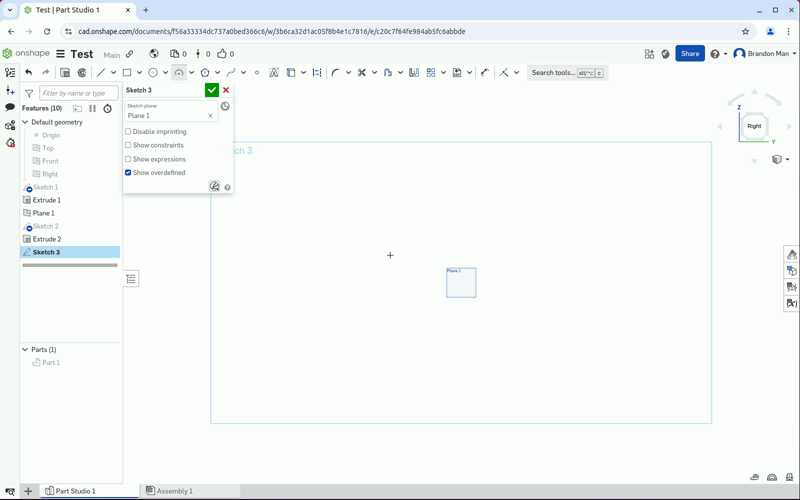
click(390, 254)
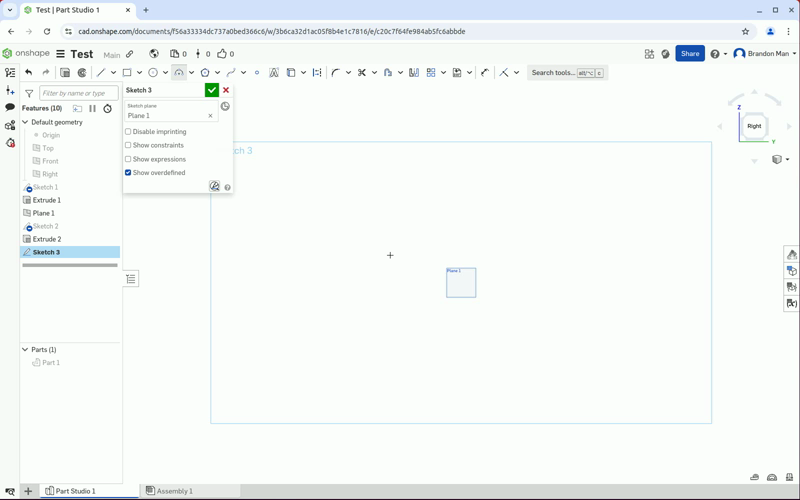
key_up(shift)
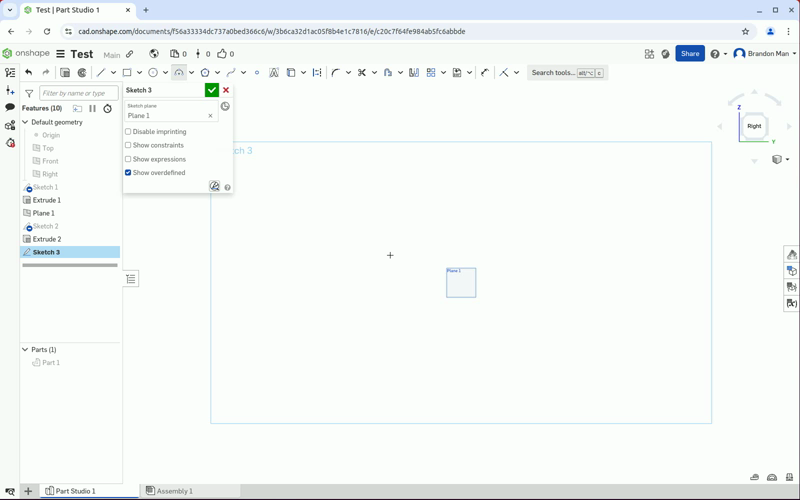
key_down(shift)
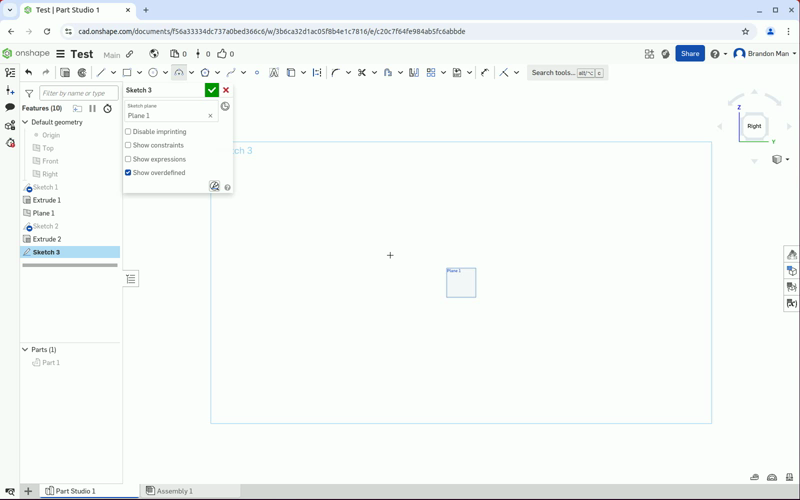
mouse_move(447, 198)
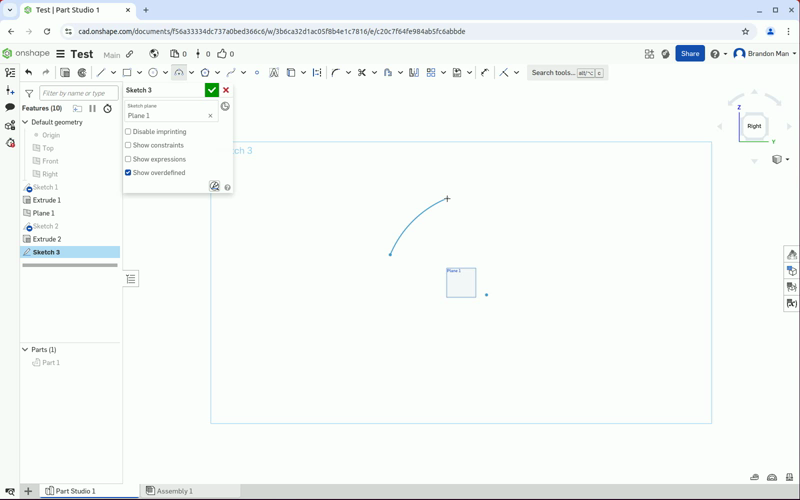
click(447, 198)
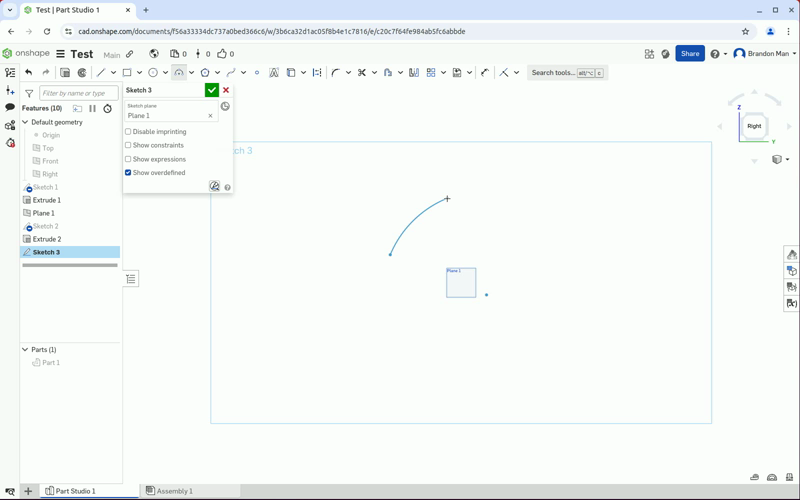
mouse_move(430, 238)
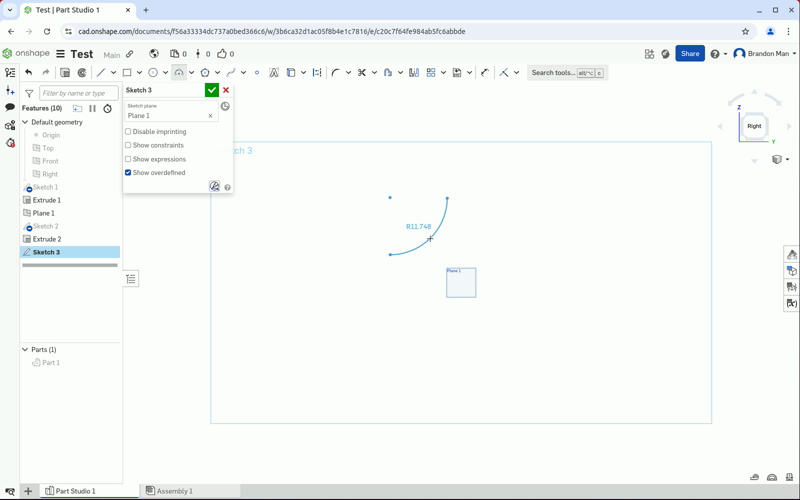
click(430, 238)
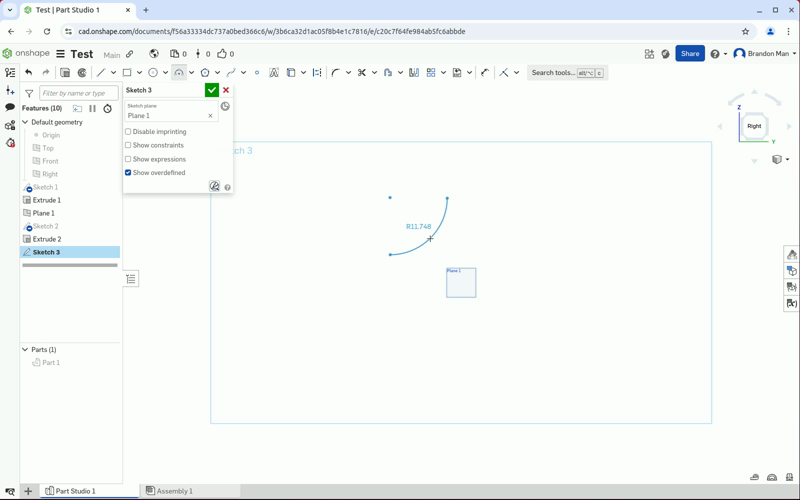
key_up(shift)
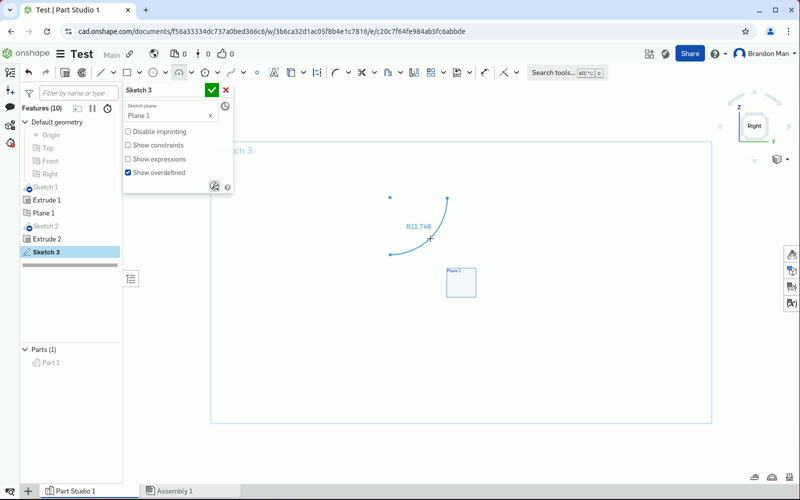
key(esc)
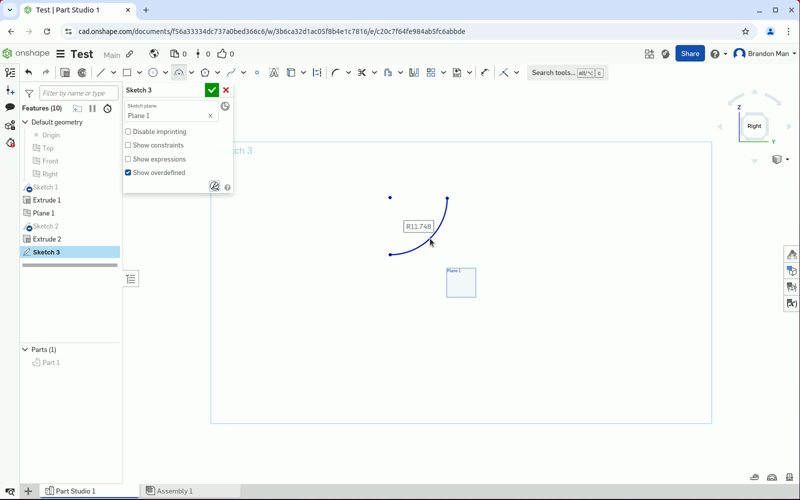
key(l)
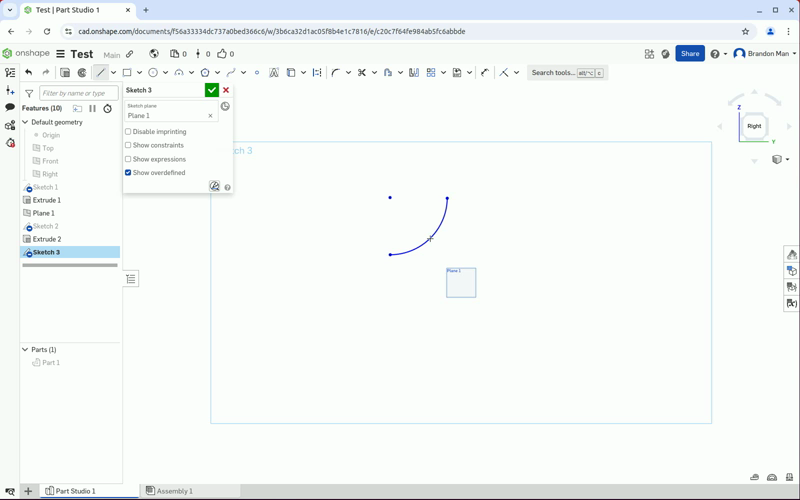
mouse_move(447, 198)
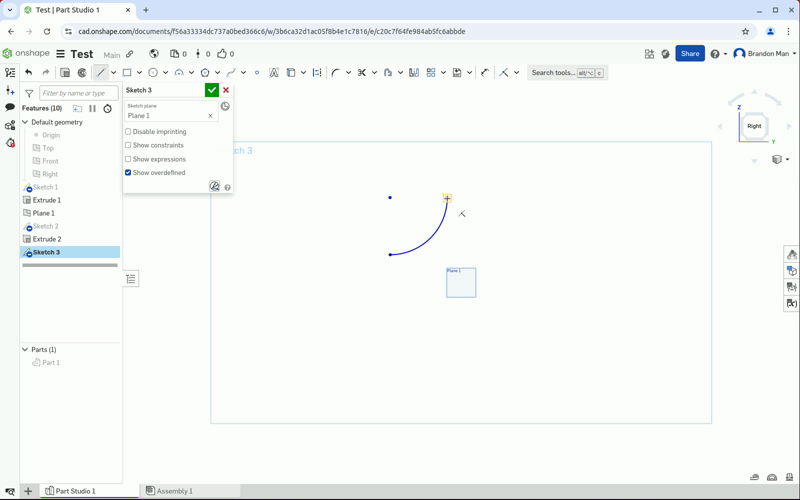
click(447, 198)
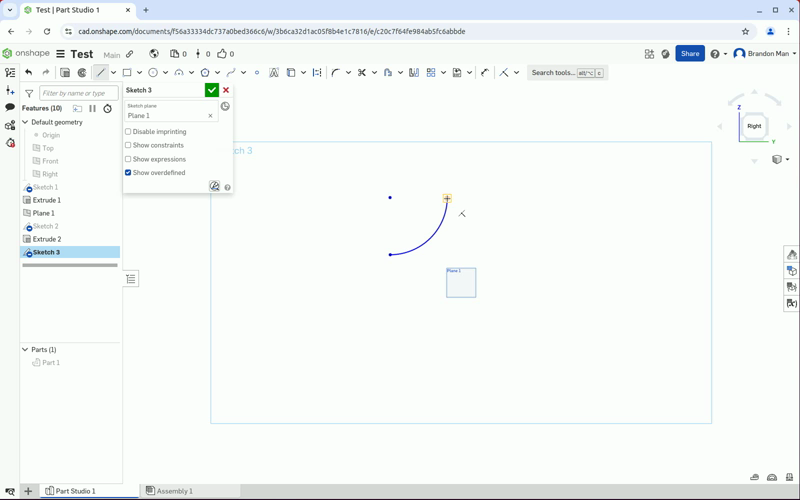
key_down(shift)
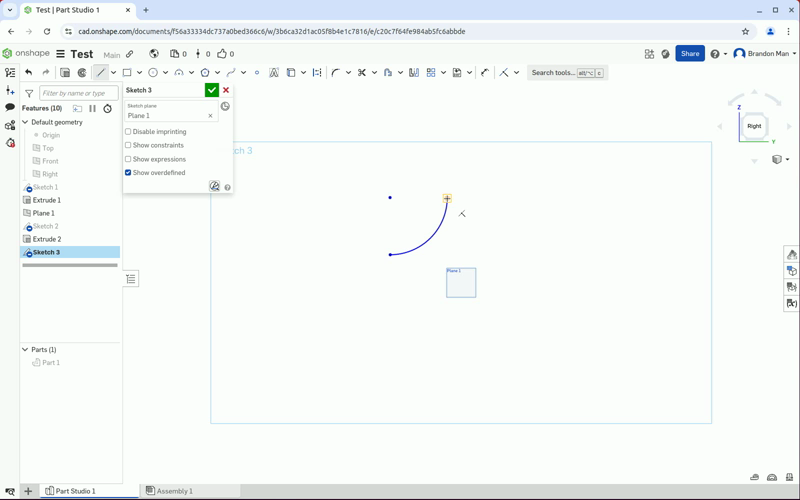
mouse_move(477, 198)
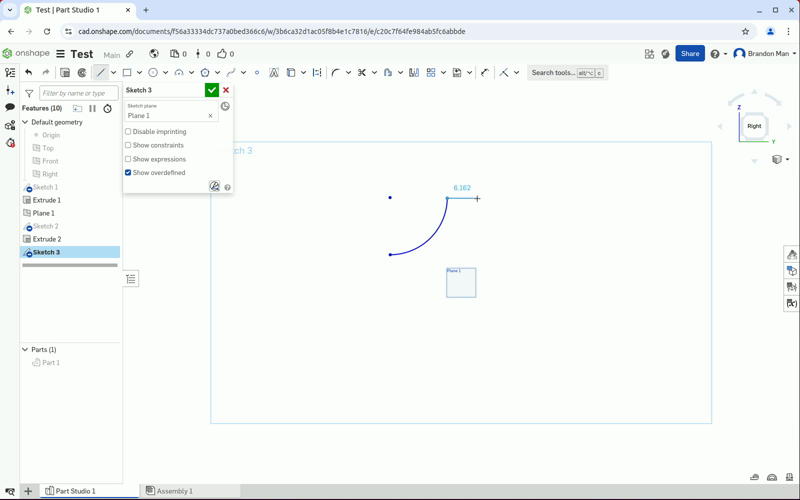
mouse_move(390, 198)
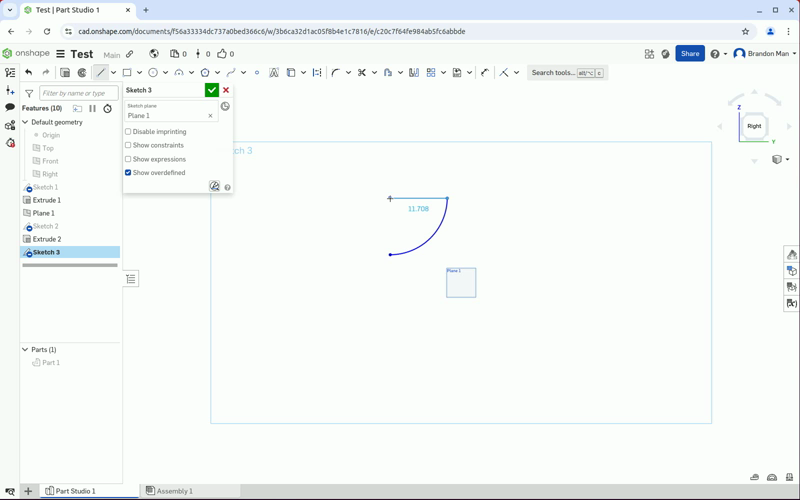
click(390, 198)
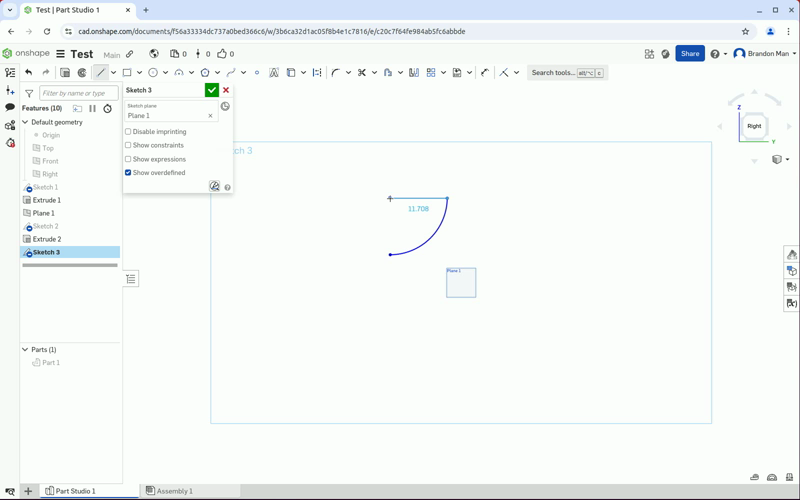
key_up(shift)
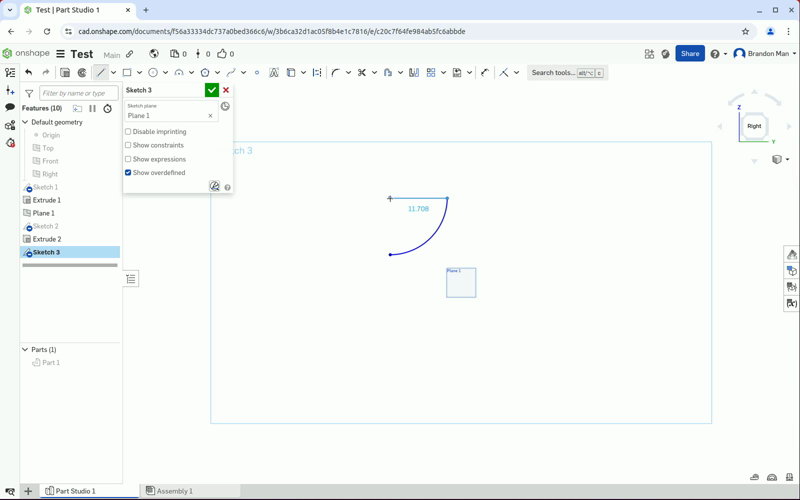
mouse_move(420, 198)
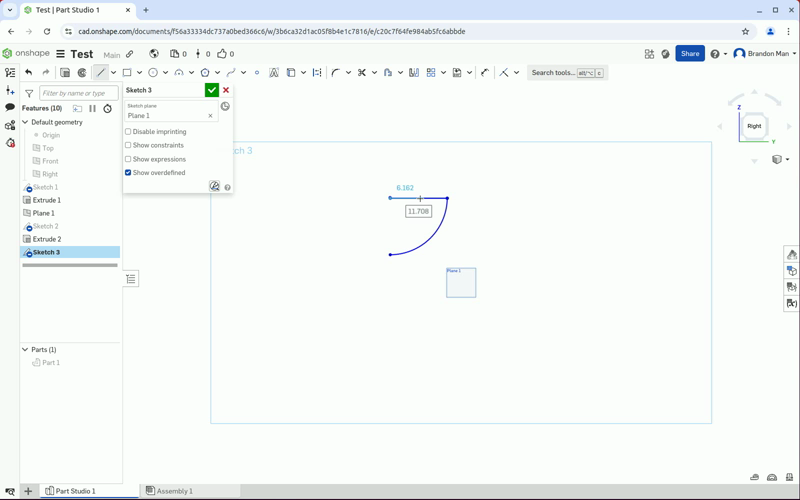
key_down(shift)
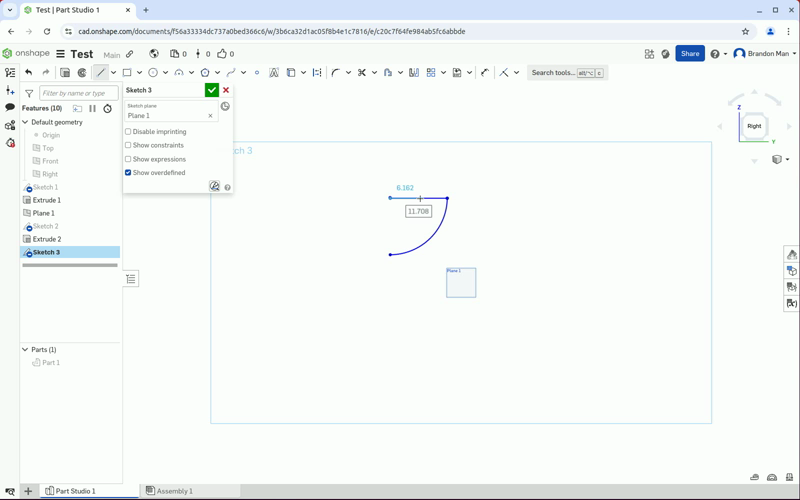
mouse_move(390, 254)
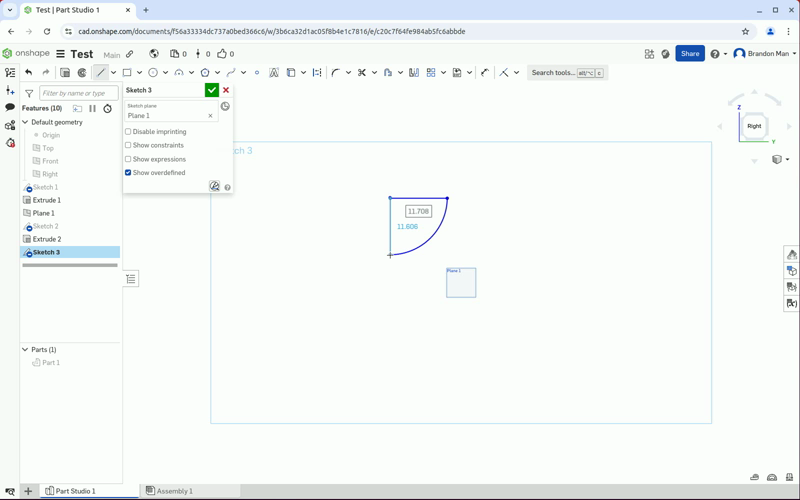
key_up(shift)
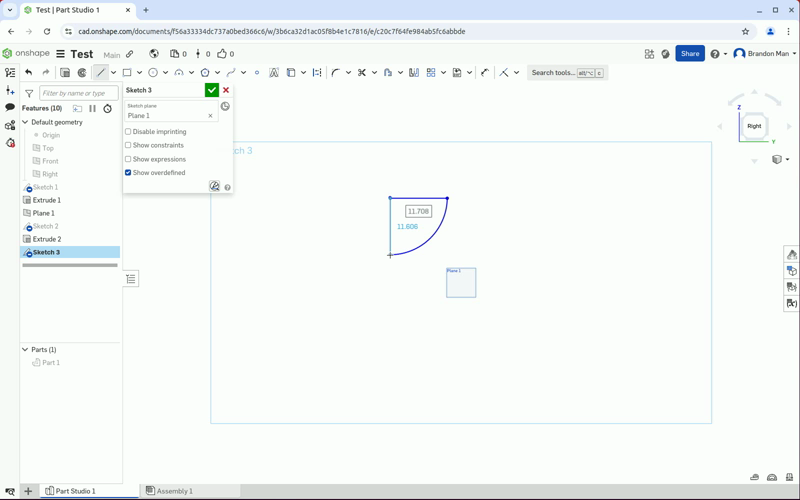
click(390, 254)
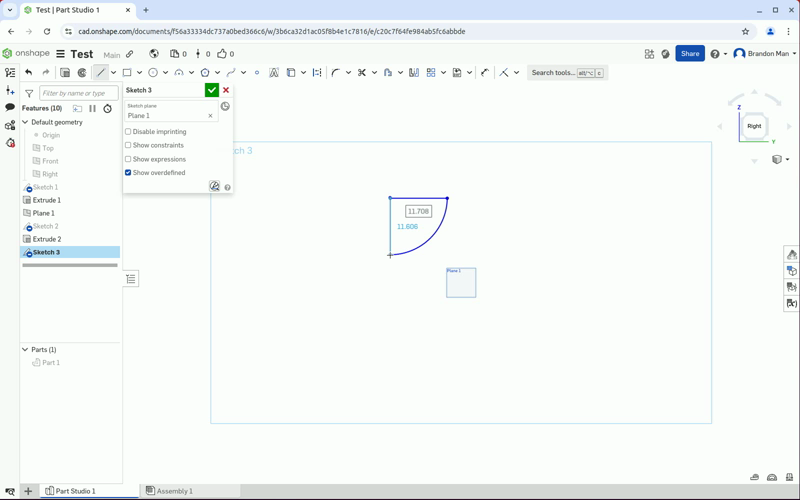
key(esc)
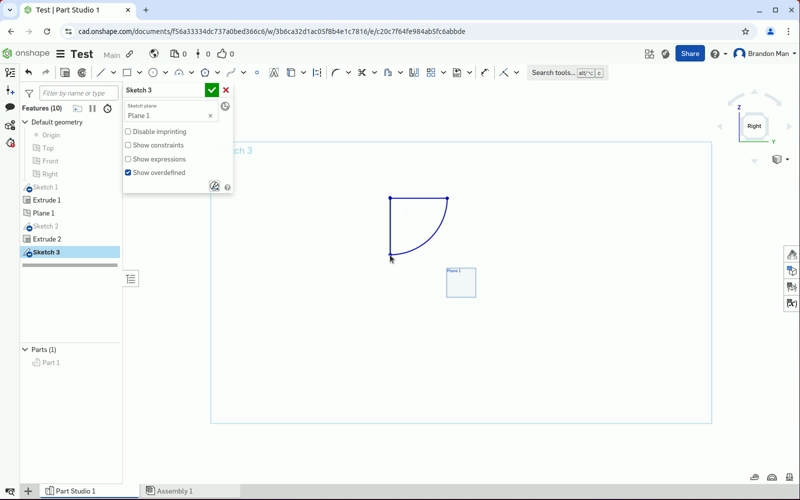
mouse_move(399, 210)
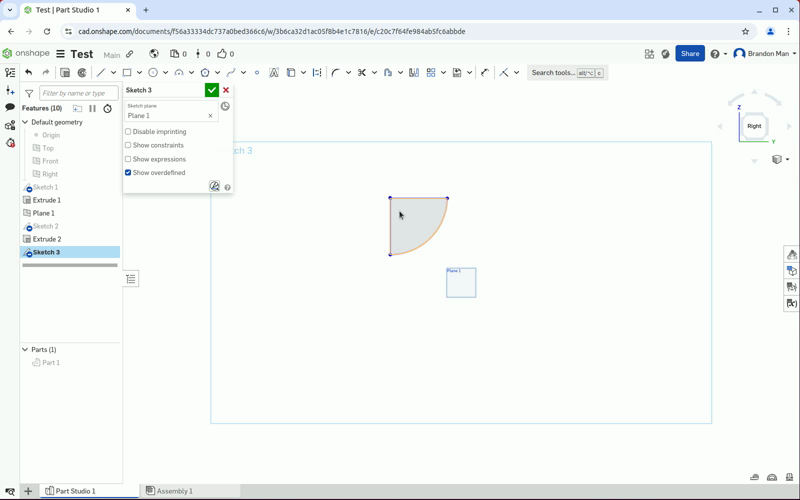
scroll(6)
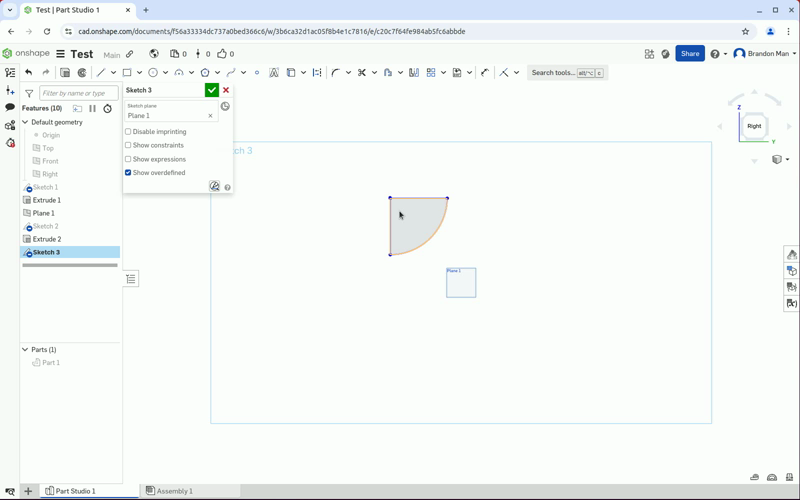
scroll(6)
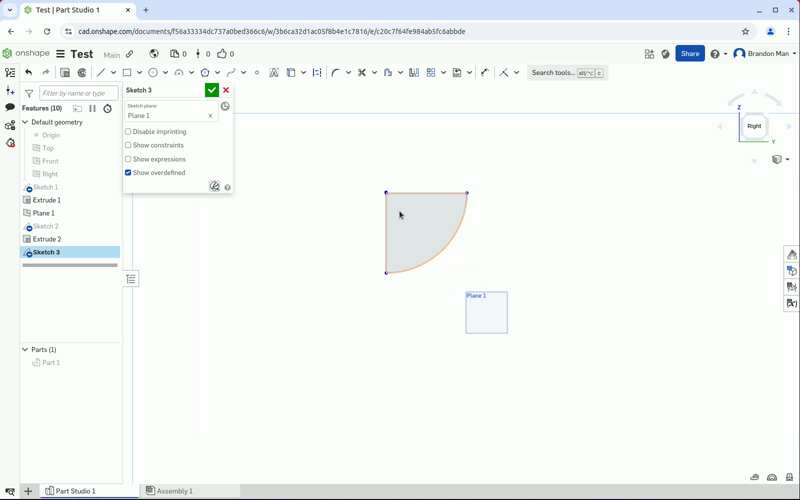
scroll(6)
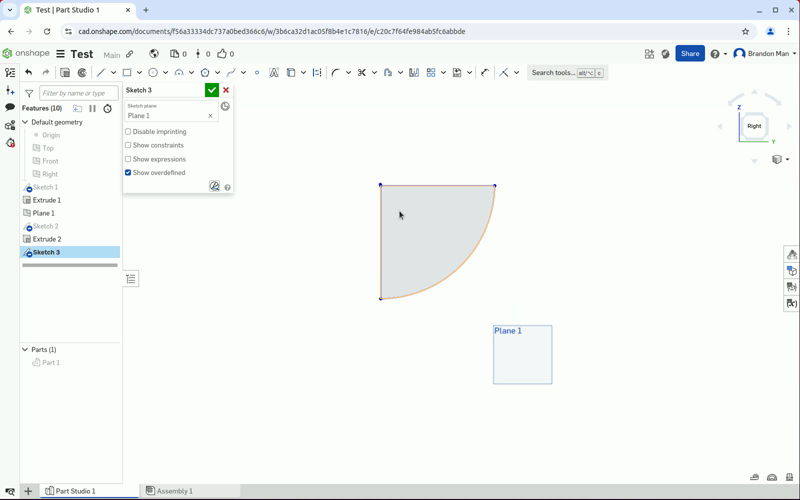
scroll(6)
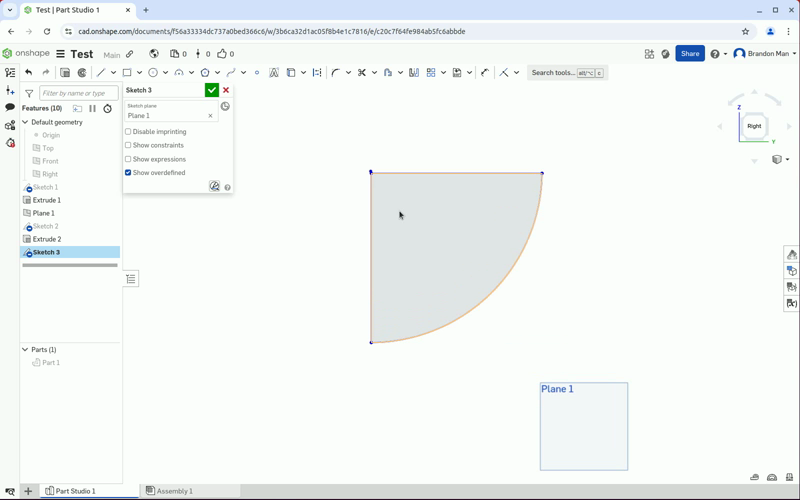
scroll(6)
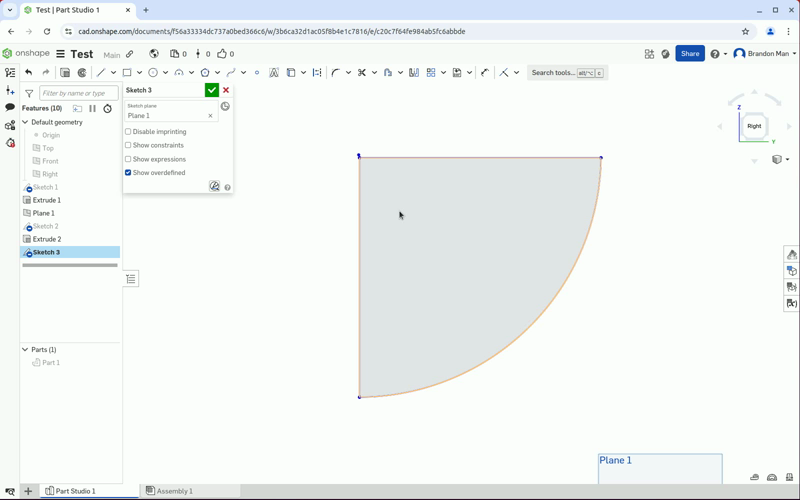
scroll(6)
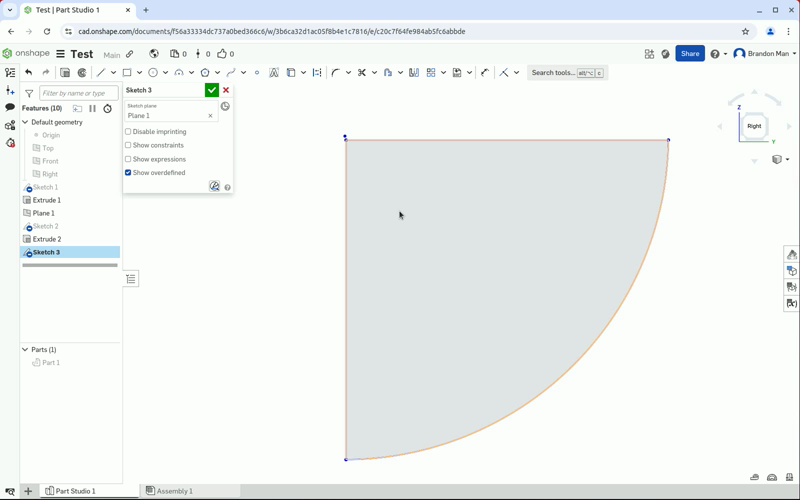
scroll(6)
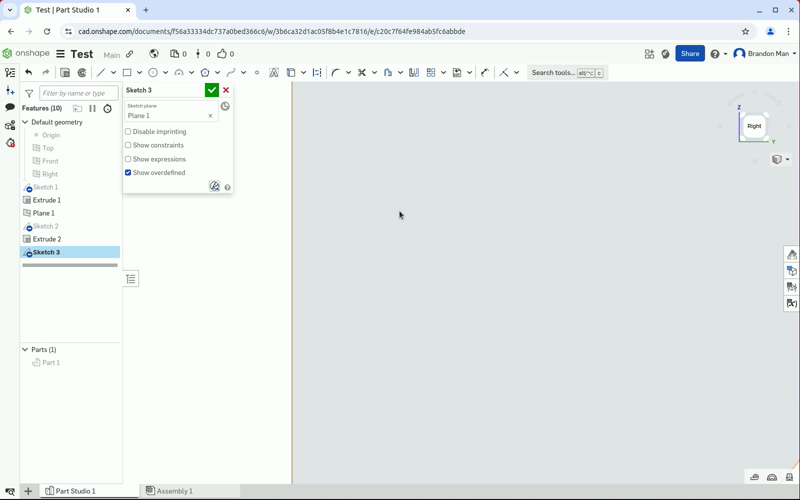
click(399, 210)
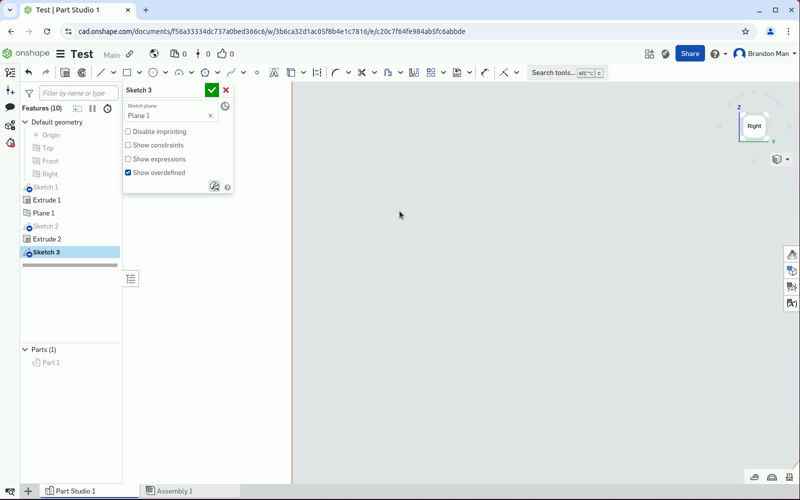
scroll(-6)
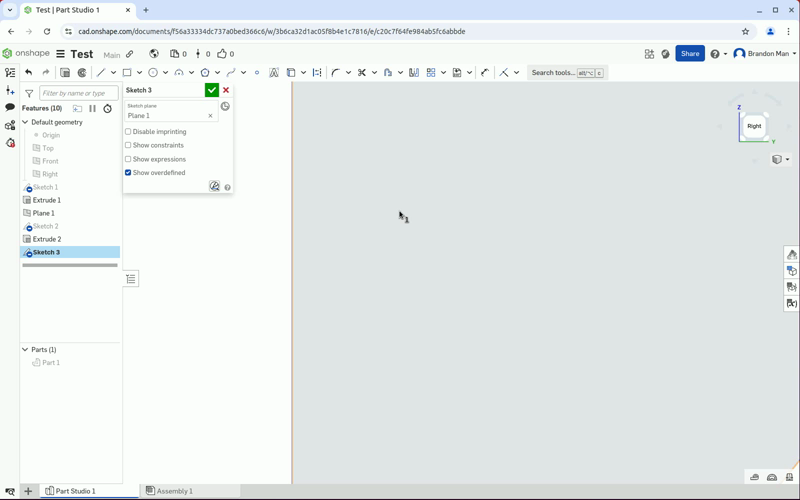
scroll(-6)
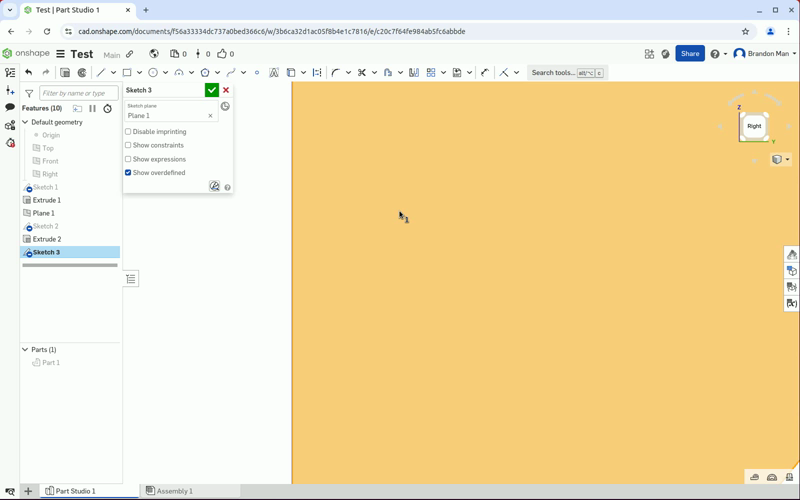
scroll(-6)
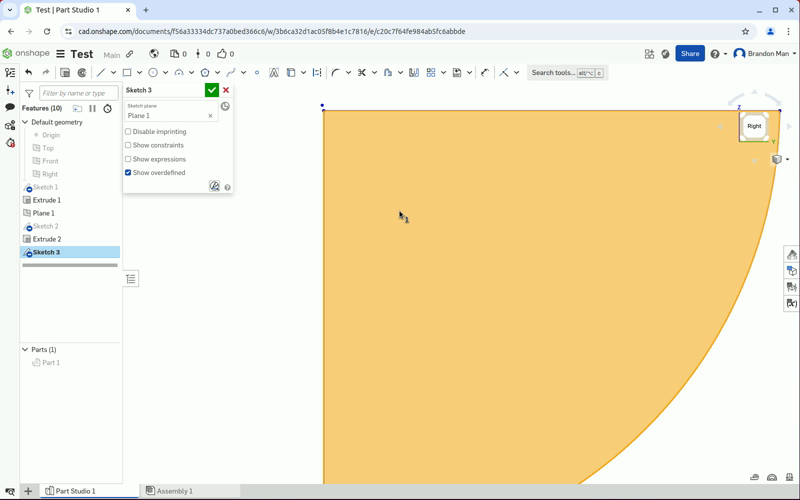
scroll(-6)
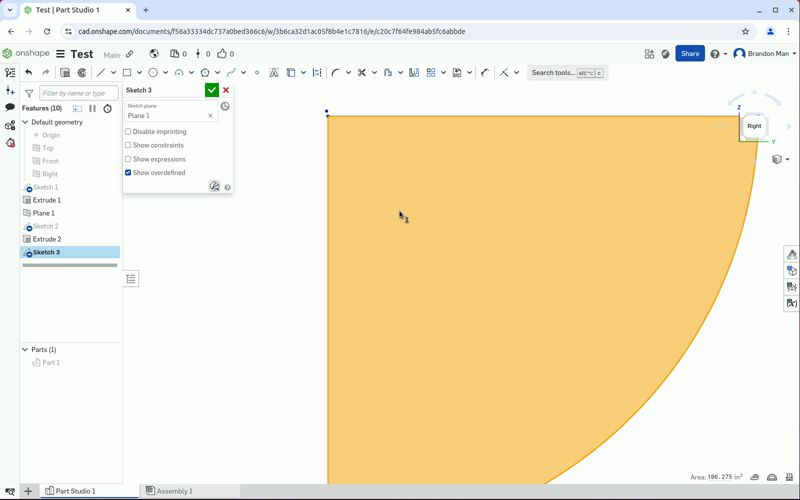
scroll(-6)
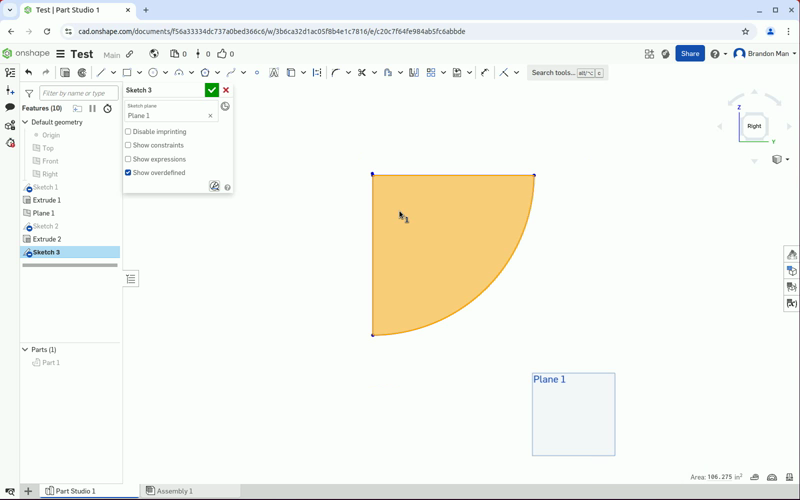
scroll(-6)
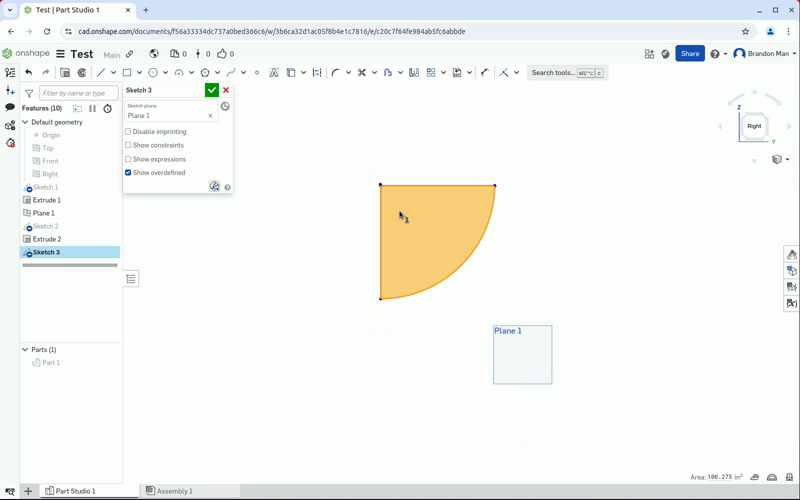
scroll(-6)
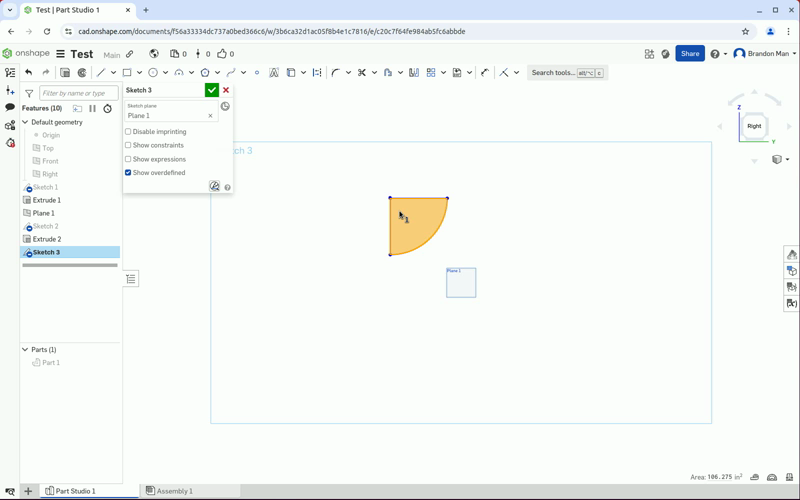
mouse_move(73, 352)
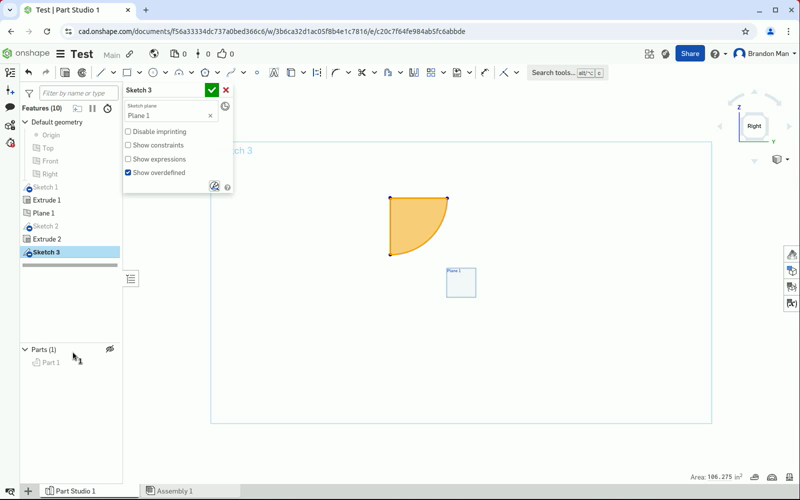
key(shift+y)
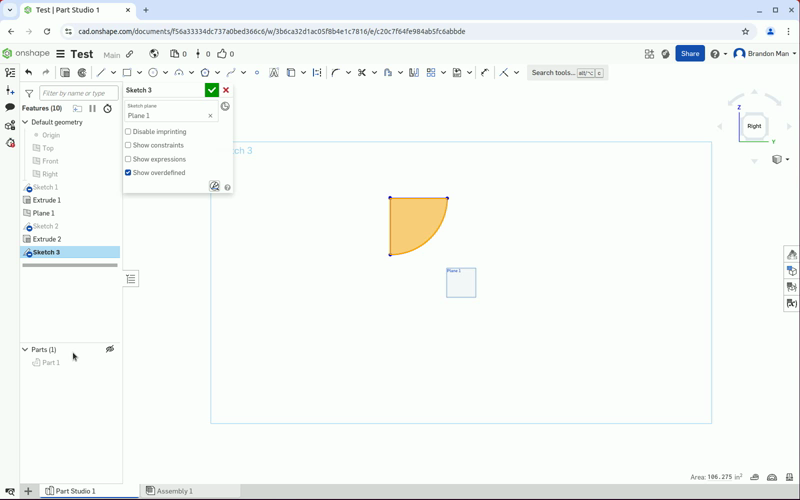
key(shift+e)
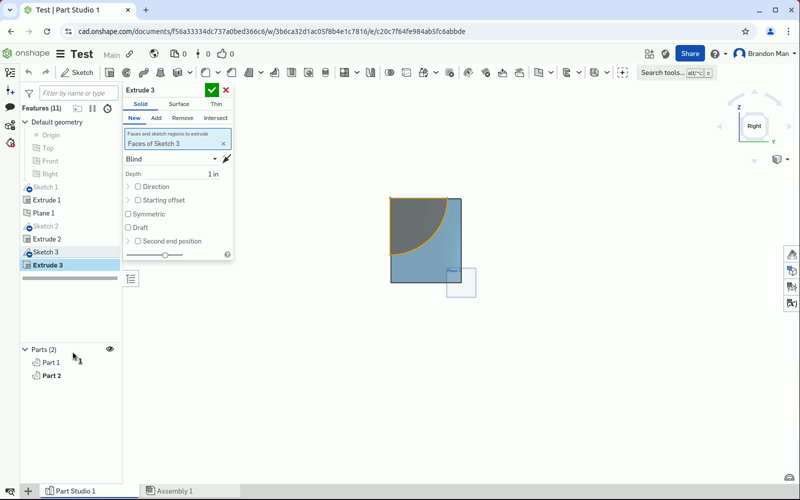
mouse_move(143, 106)
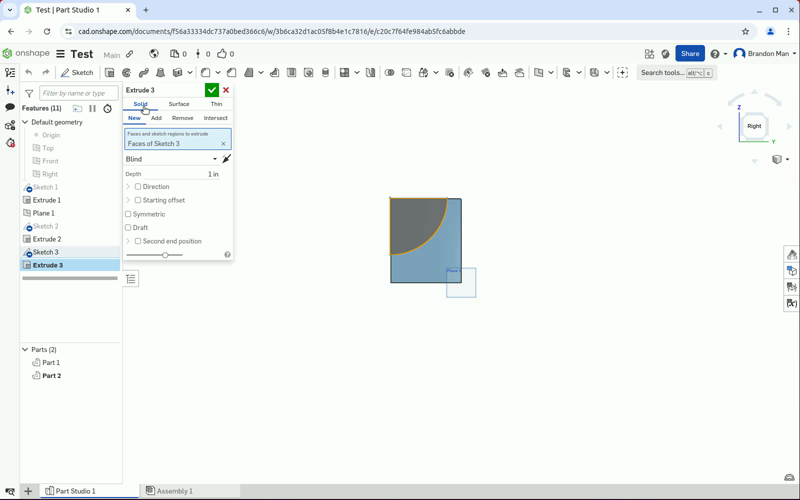
click(143, 106)
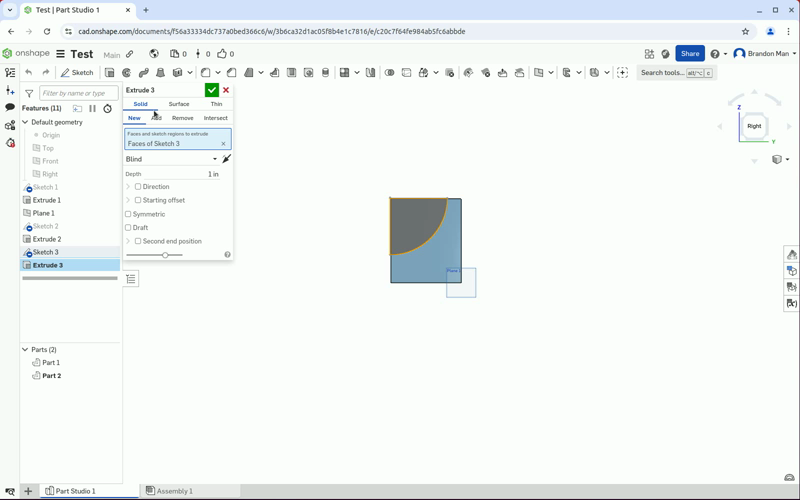
mouse_move(186, 120)
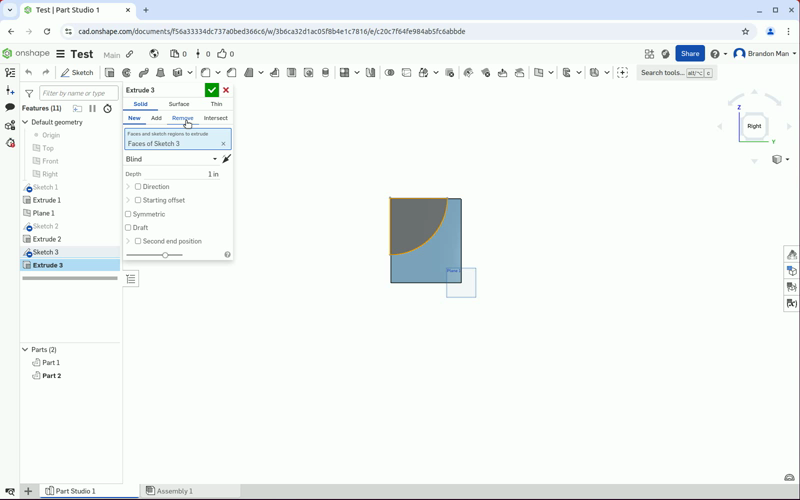
click(186, 120)
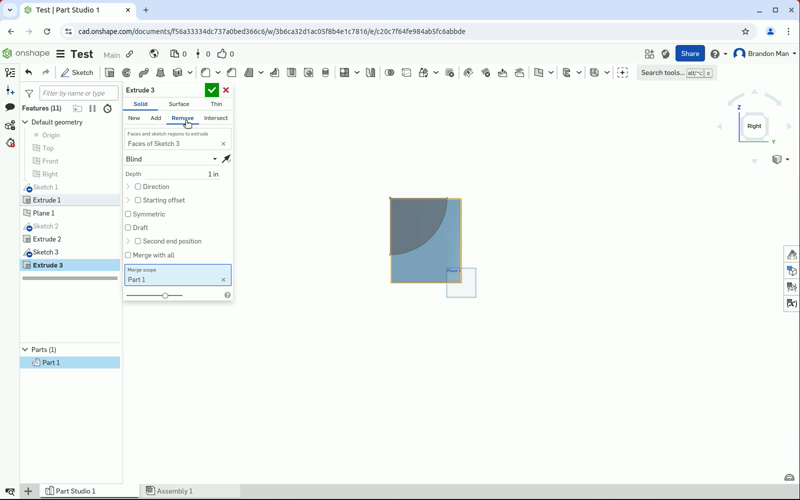
key(tab, 4)
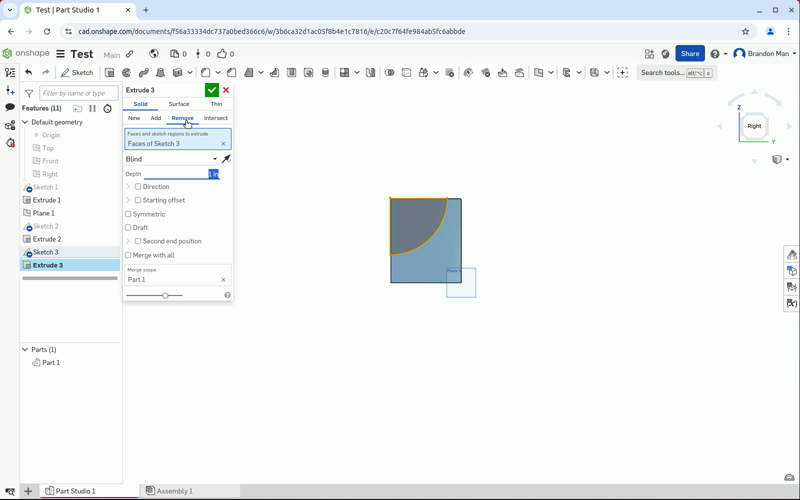
text(23.108)
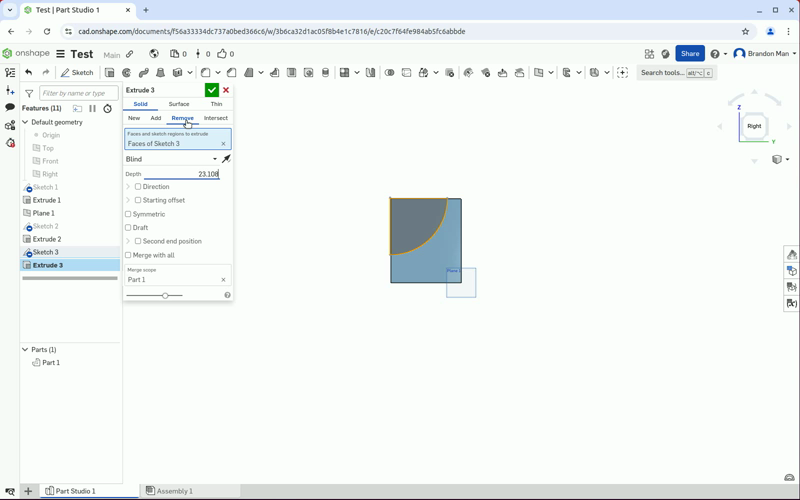
key(tab, 6)
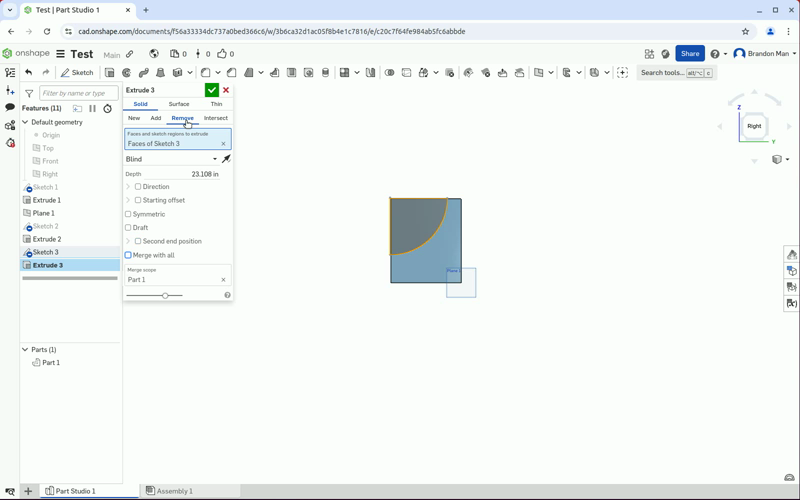
key(space)
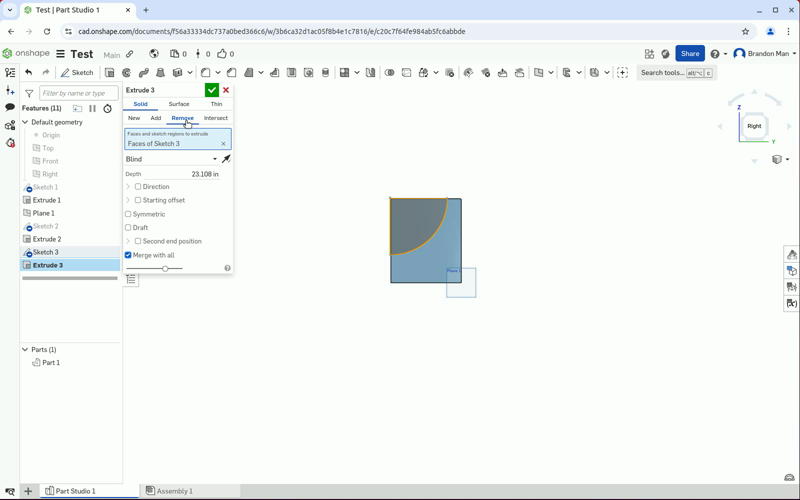
key(enter)
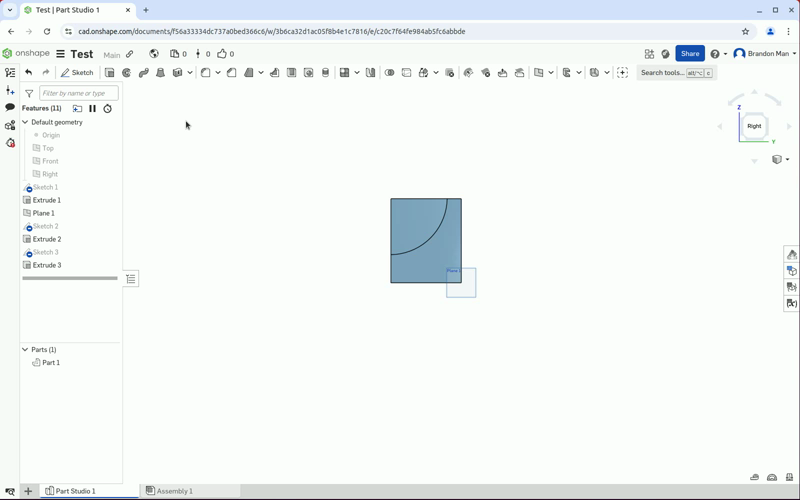
key(shift+h)
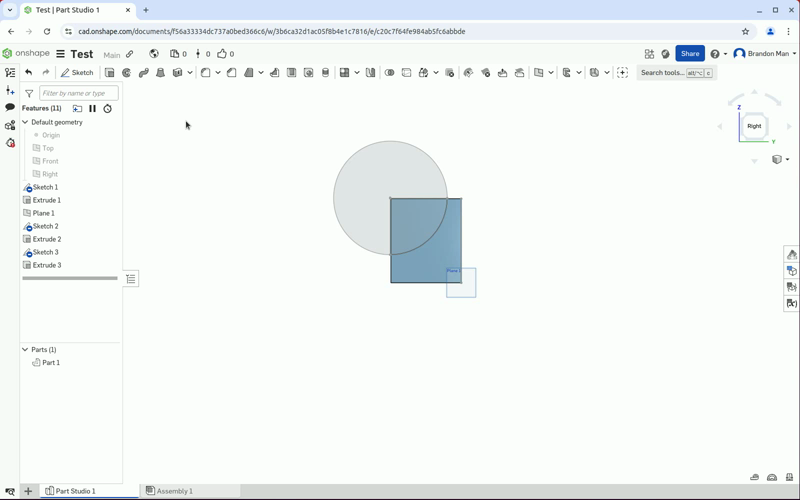
key(shift+h)
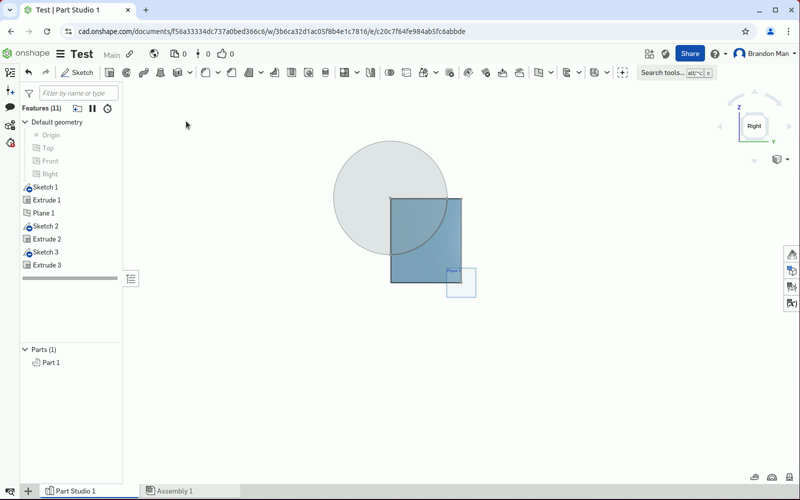
key(shift+7)
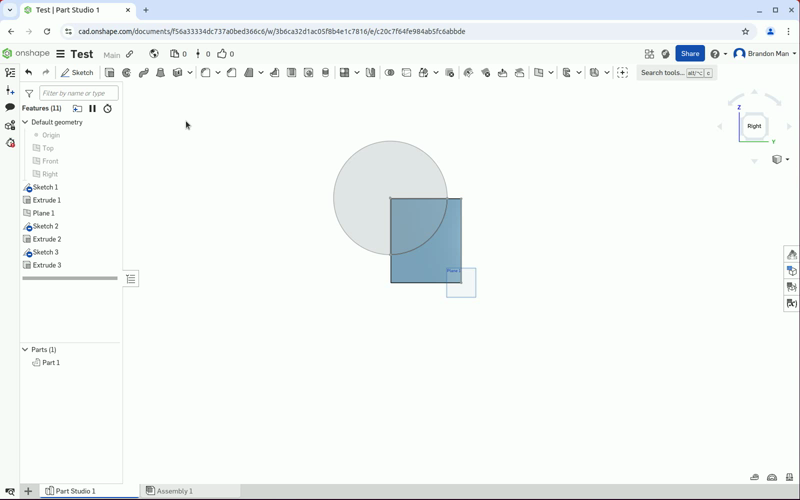
key(right, 2)
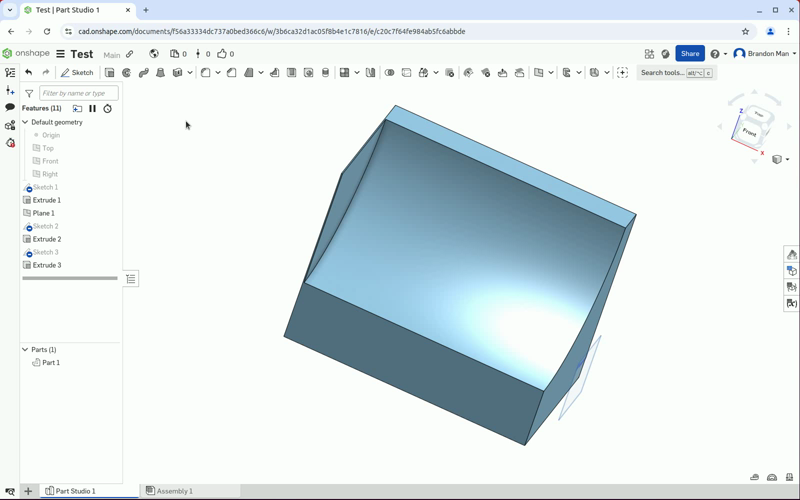
key(down, 2)
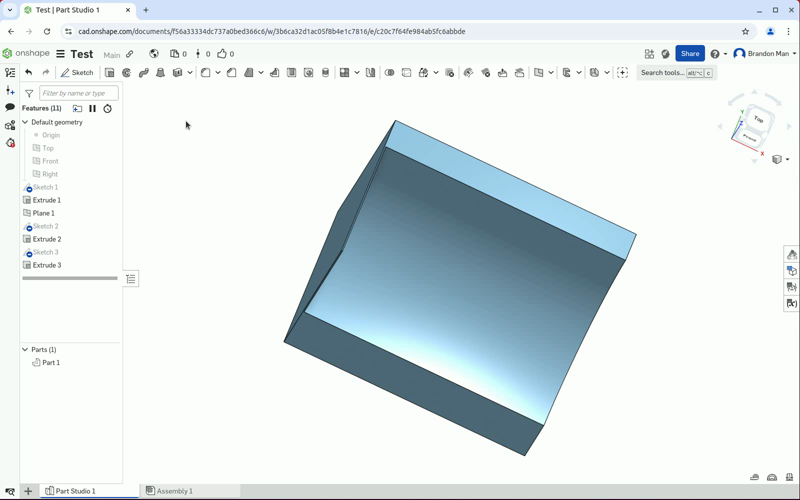
key(up, 2)
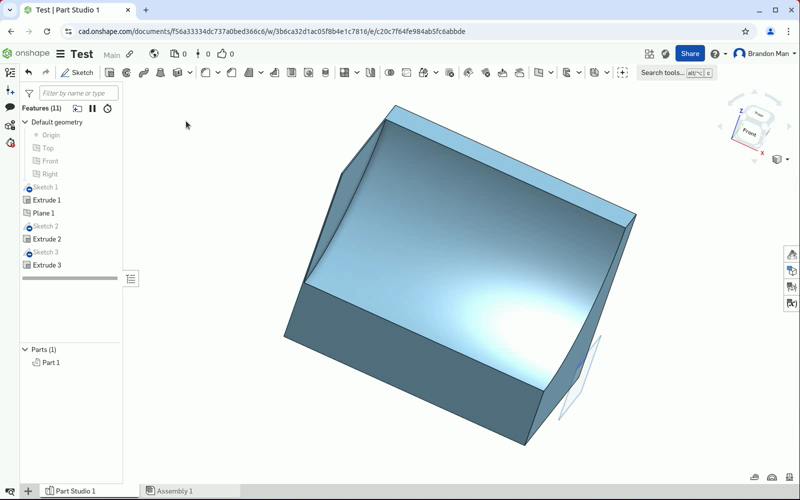
key(left, 2)
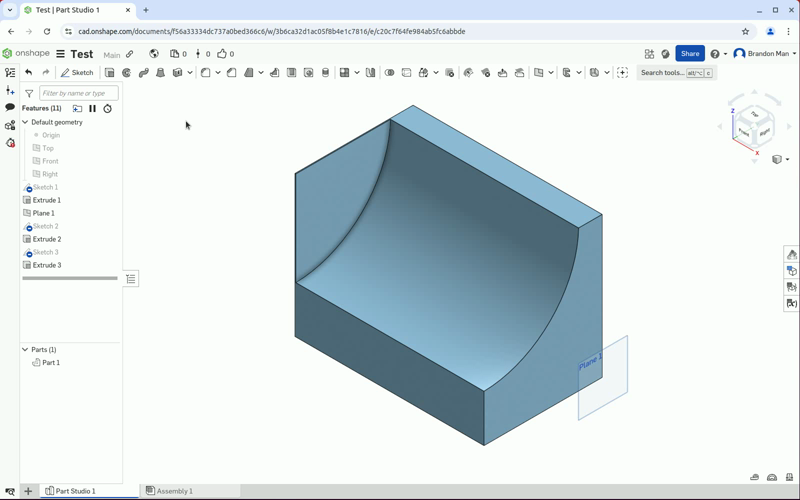
mouse_move(73, 189)
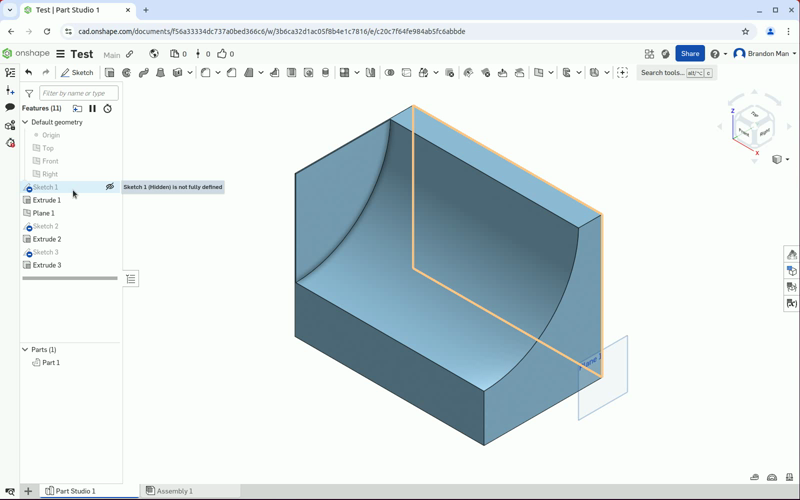
click(73, 189)